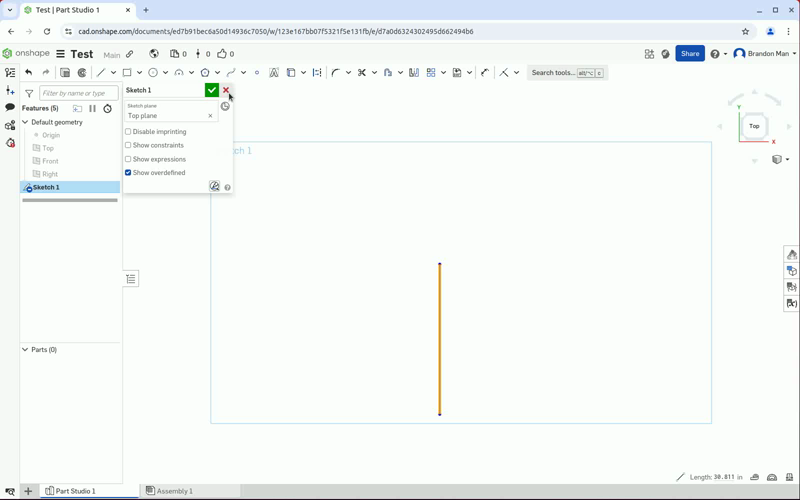
key(shift+h)
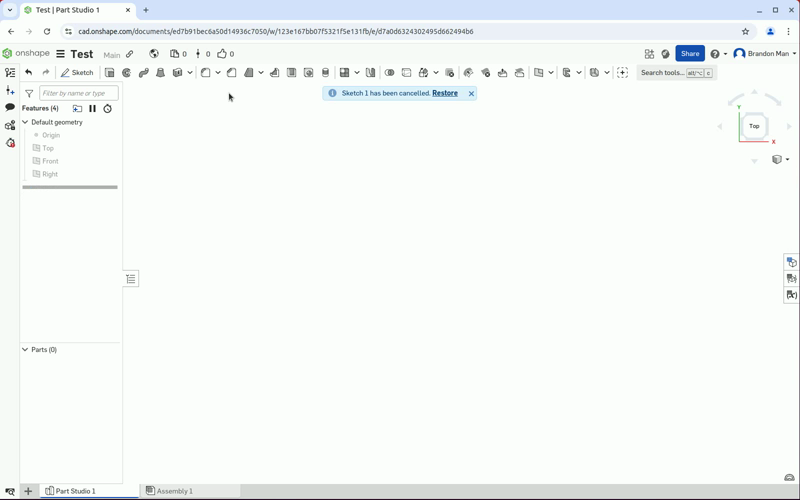
mouse_move(73, 352)
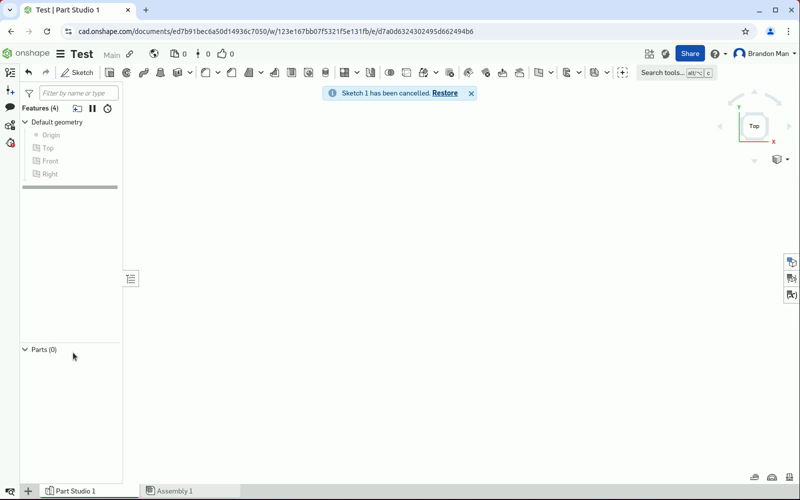
key(y)
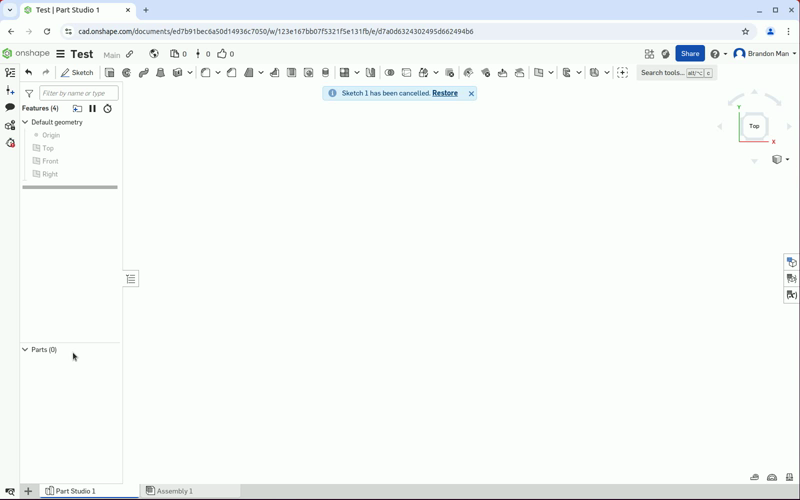
key(shift+p)
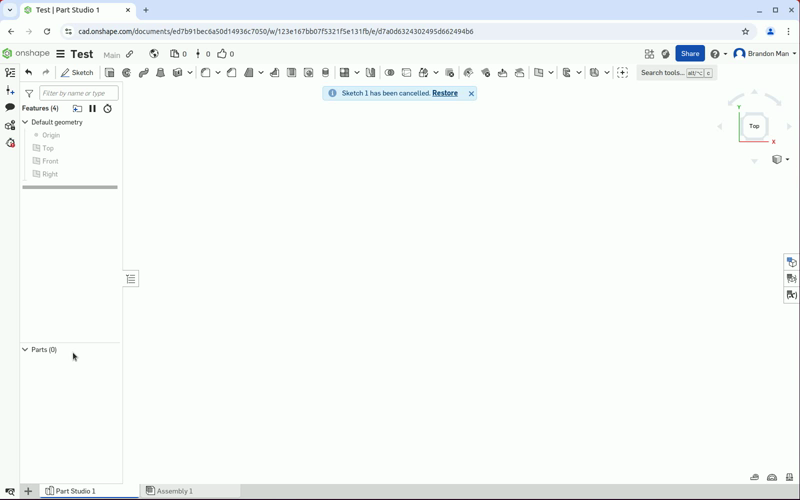
key(space)
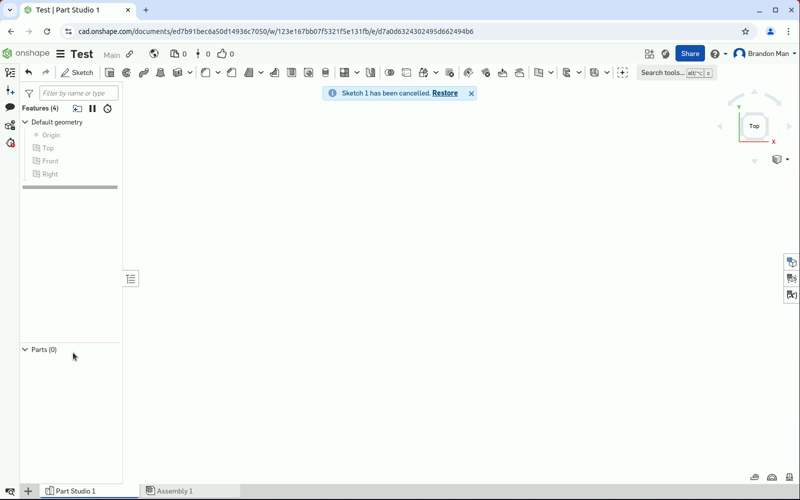
key_down(shift)
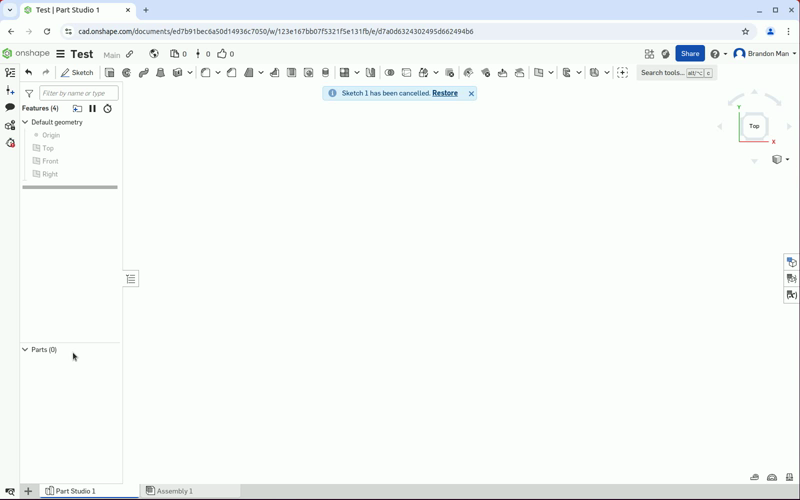
key(up)
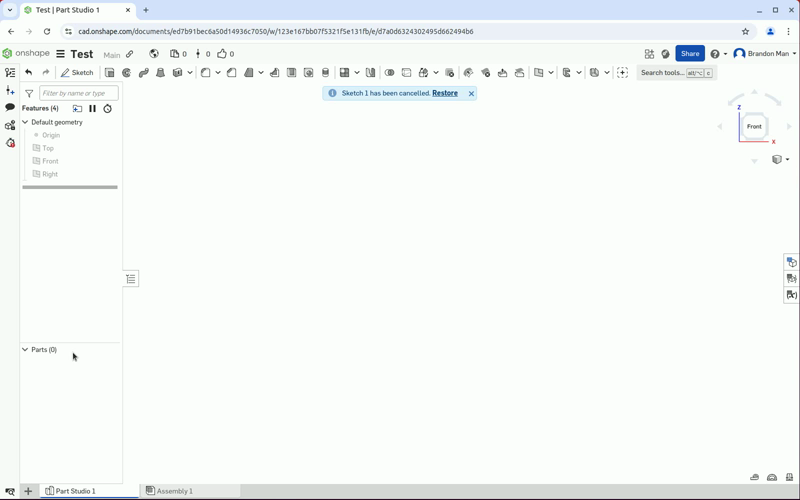
key_up(shift)
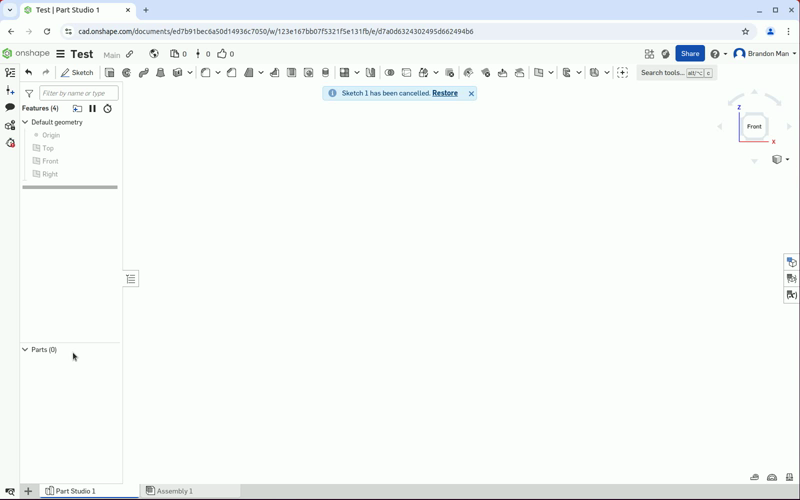
mouse_move(73, 352)
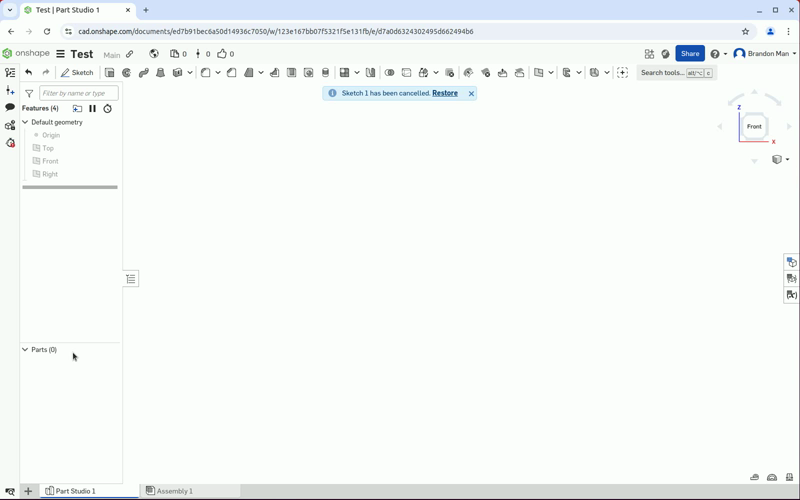
key(shift+y)
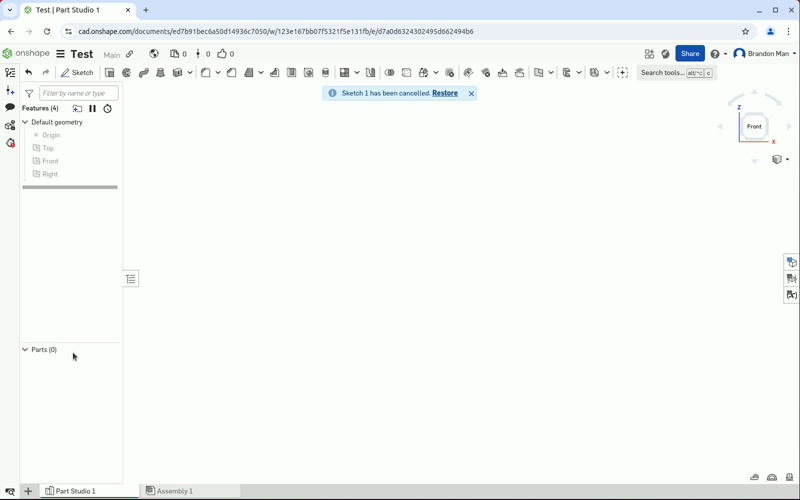
key(shift+s)
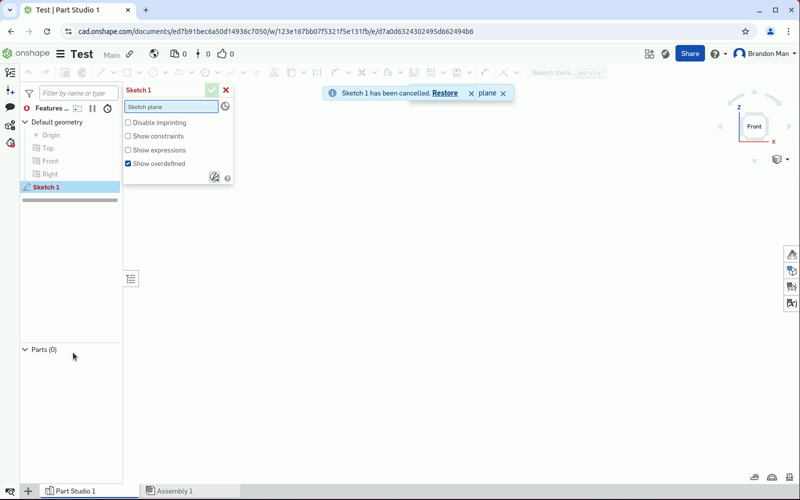
mouse_move(73, 163)
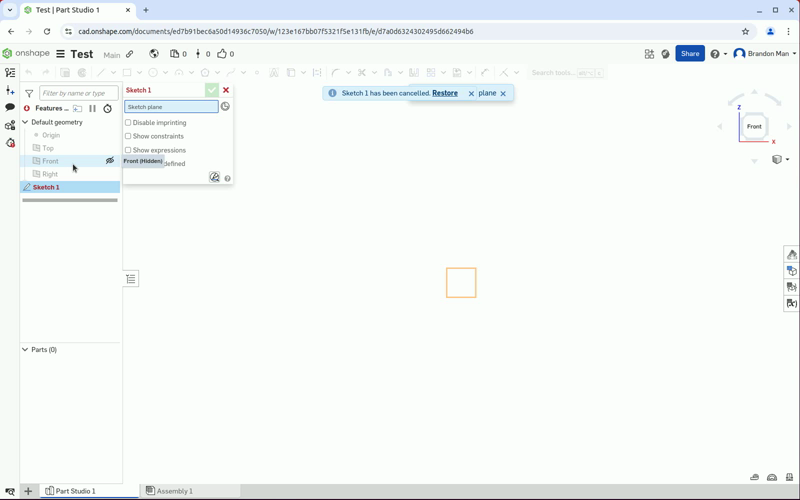
click(73, 163)
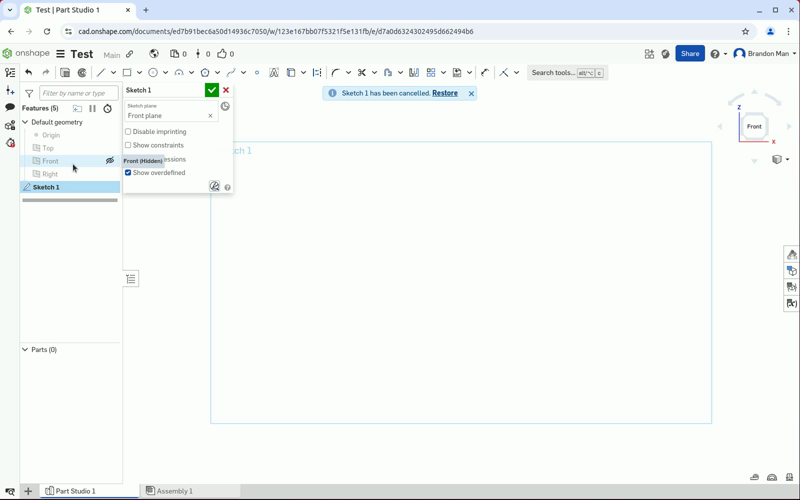
mouse_move(73, 352)
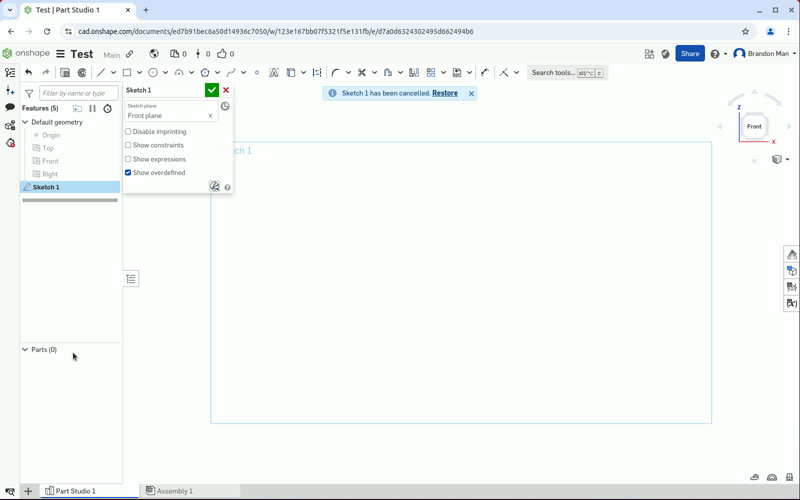
key(y)
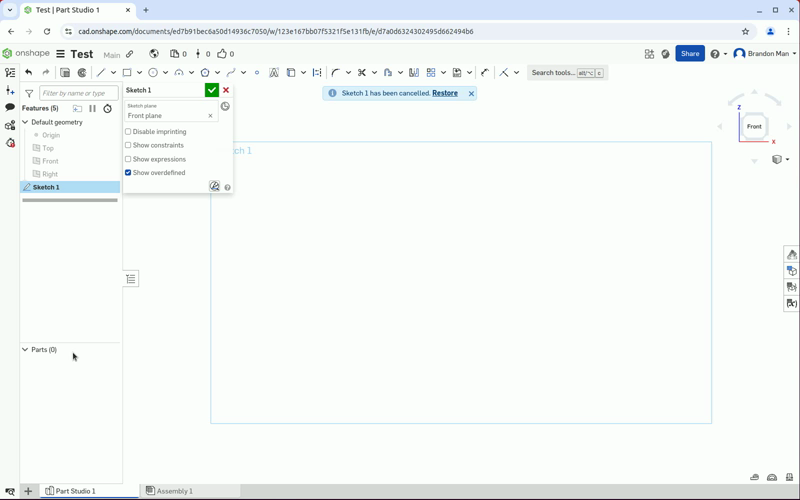
key(l)
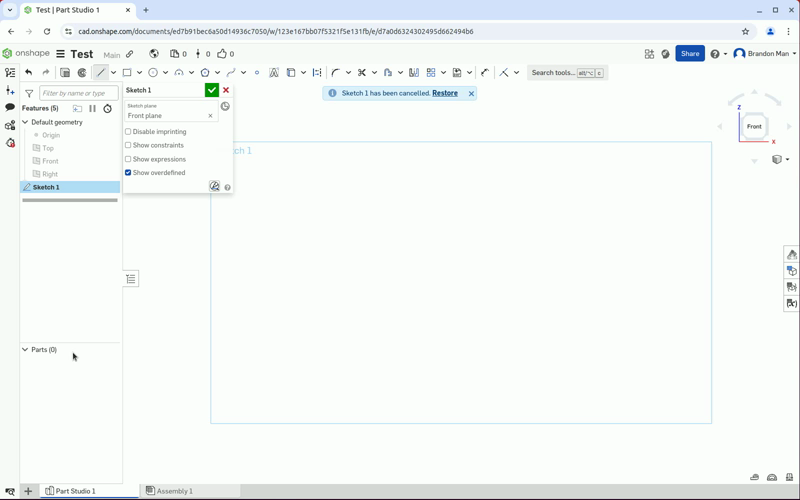
key_down(shift)
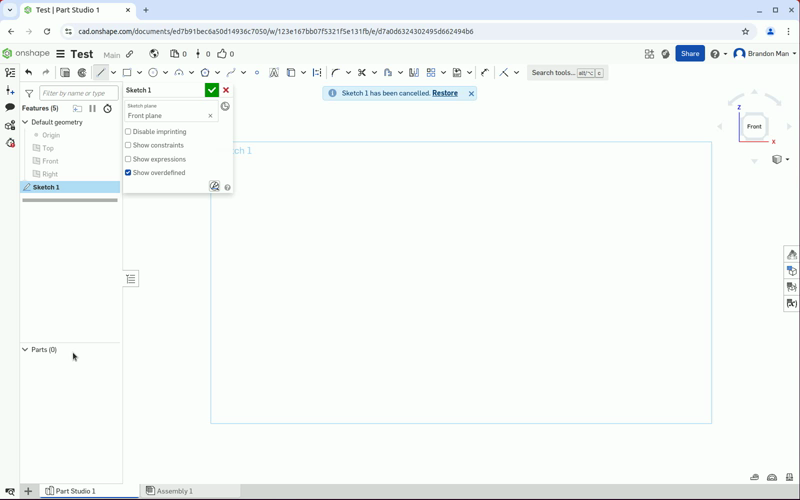
mouse_move(426, 246)
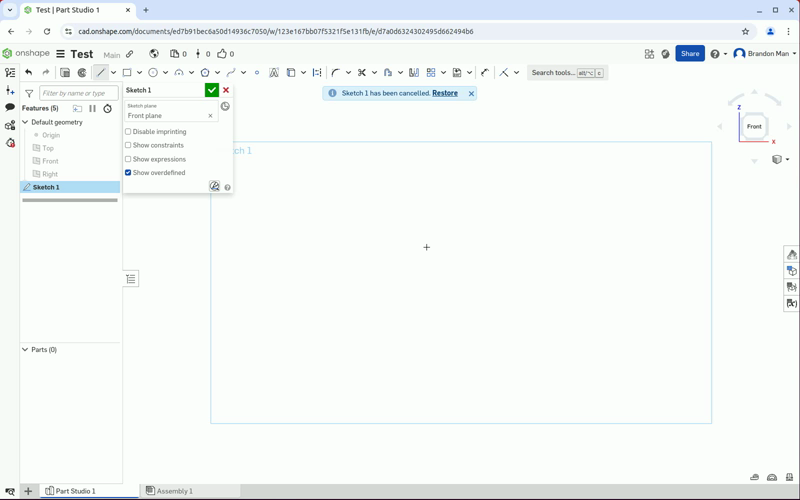
click(426, 246)
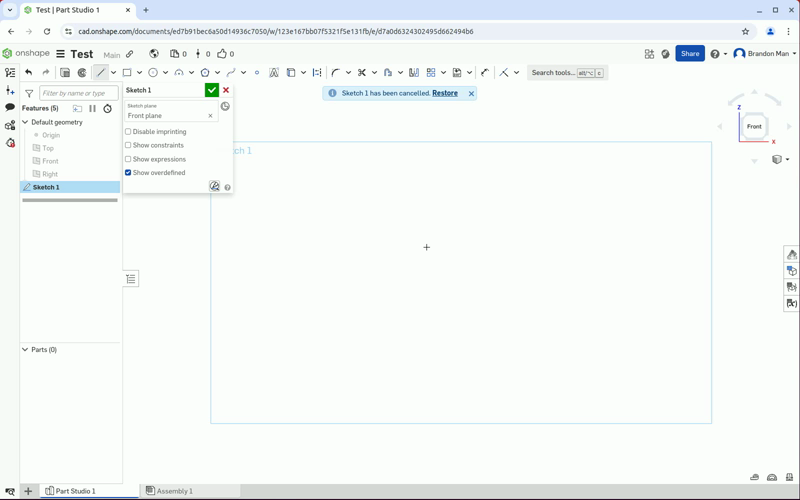
key_up(shift)
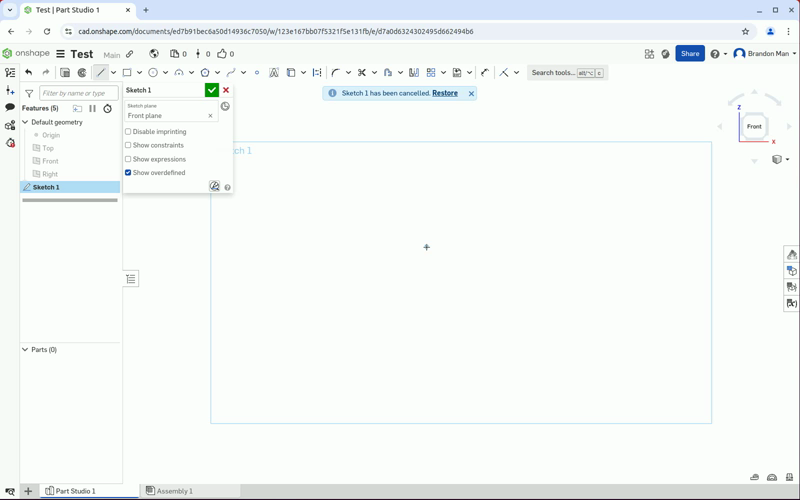
key_down(shift)
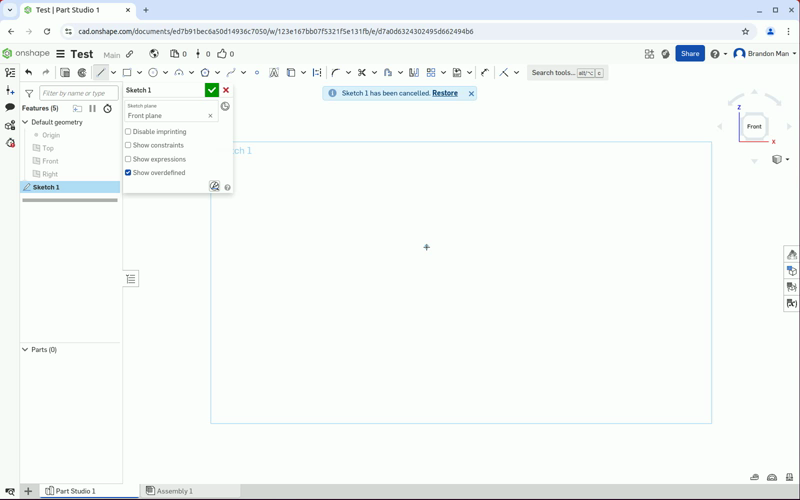
mouse_move(456, 246)
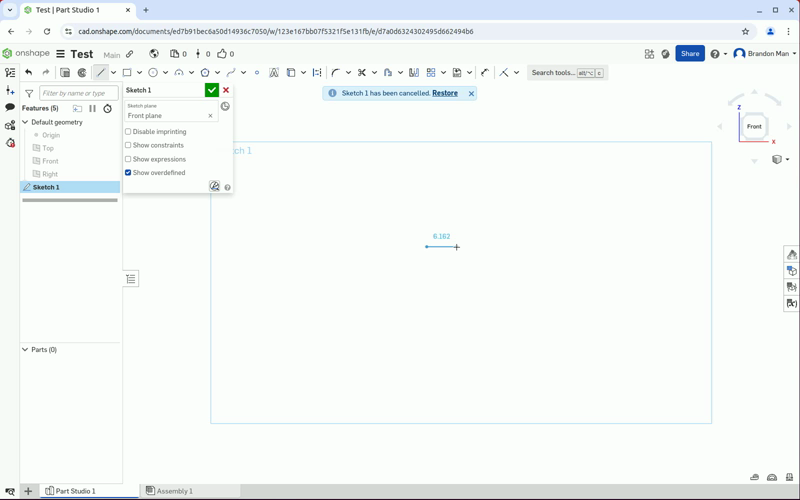
mouse_move(460, 282)
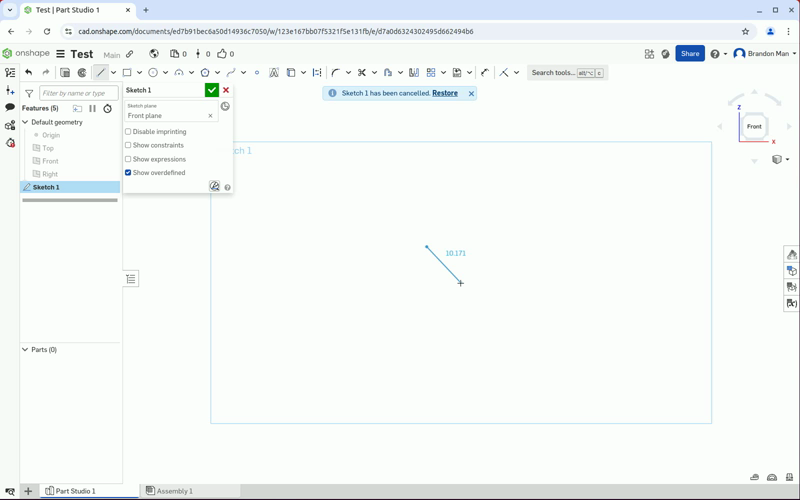
click(460, 282)
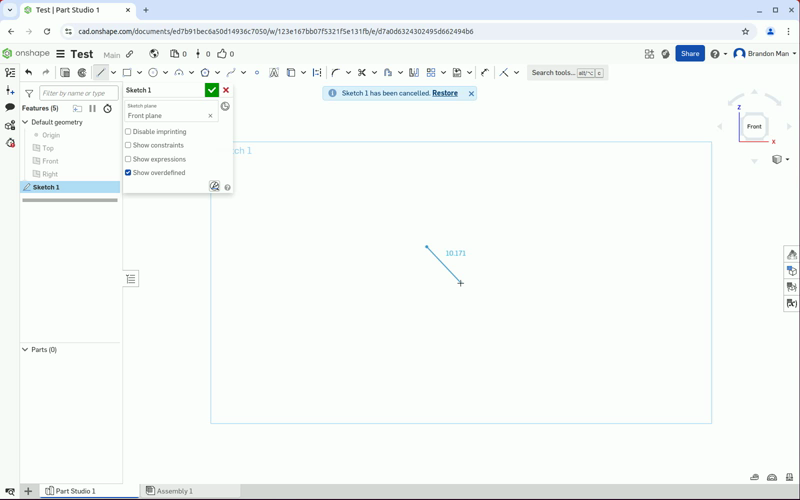
key_up(shift)
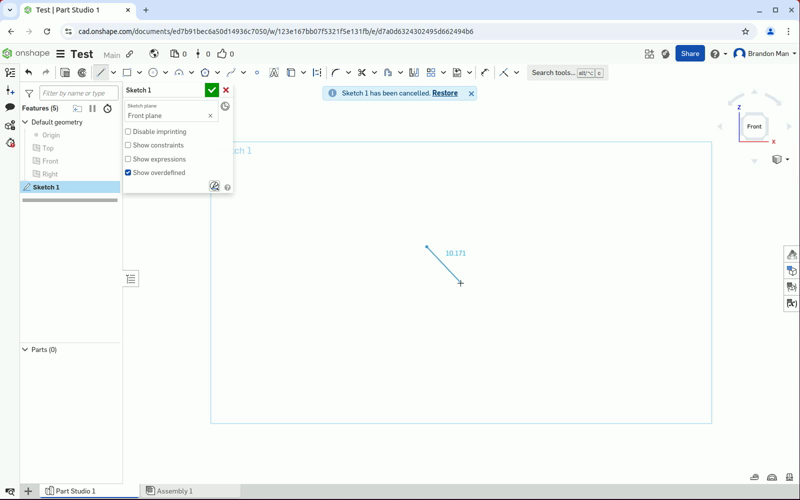
key_down(shift)
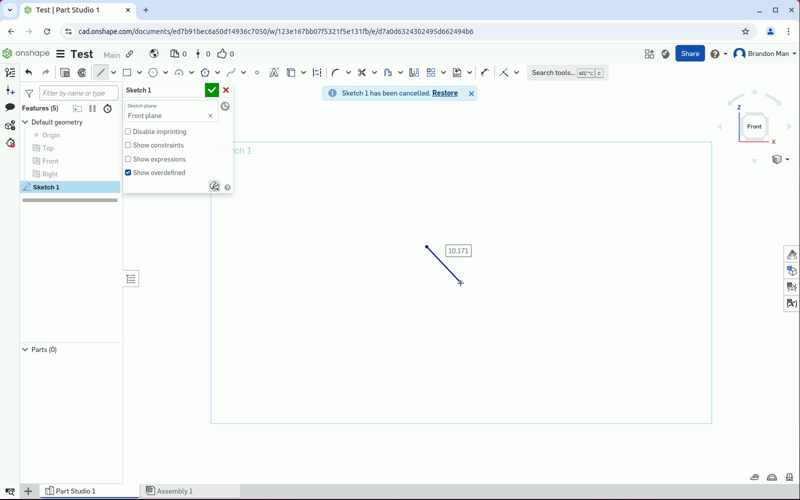
mouse_move(507, 239)
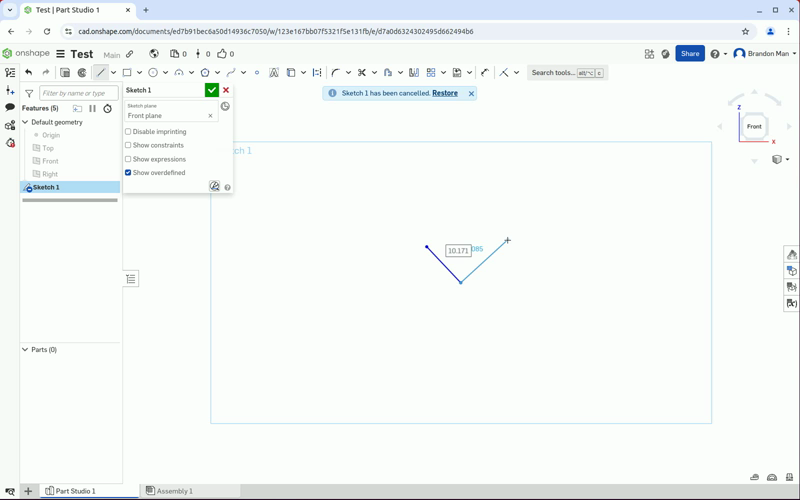
click(507, 239)
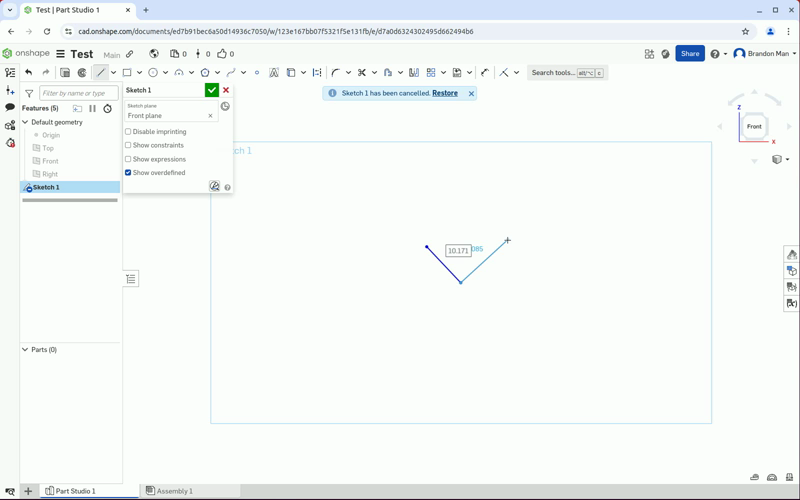
key_up(shift)
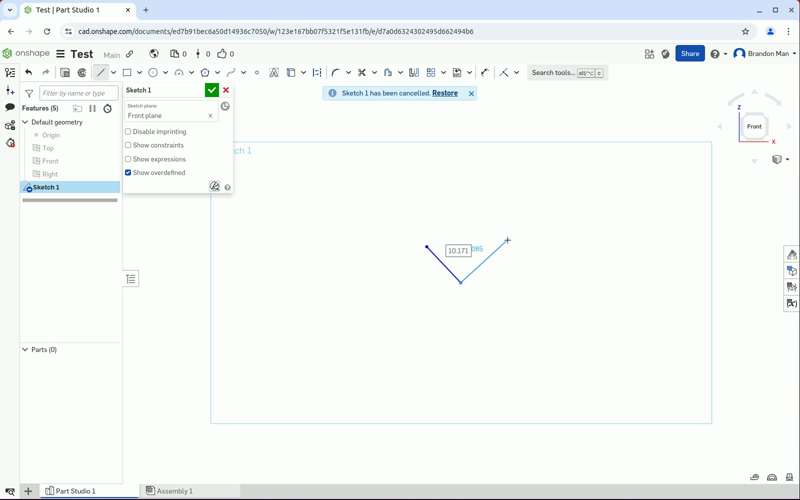
key_down(shift)
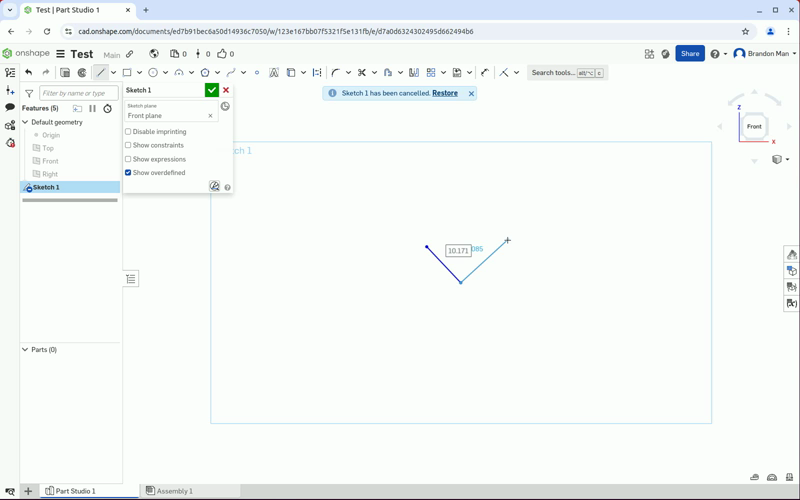
mouse_move(537, 239)
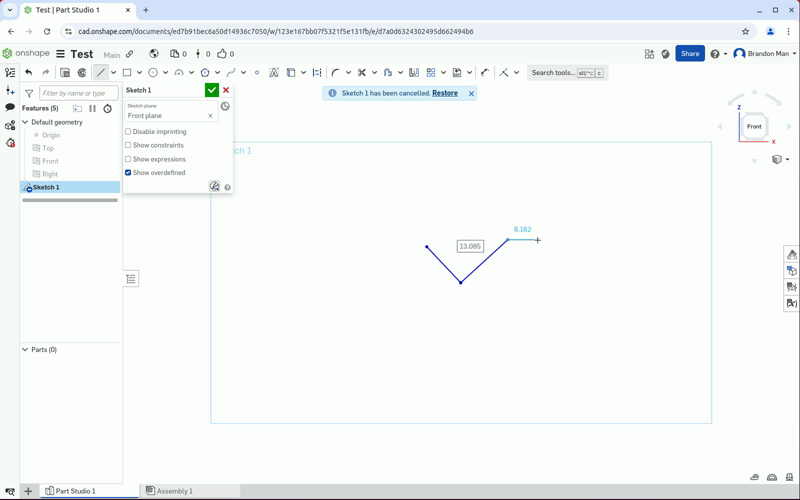
mouse_move(538, 258)
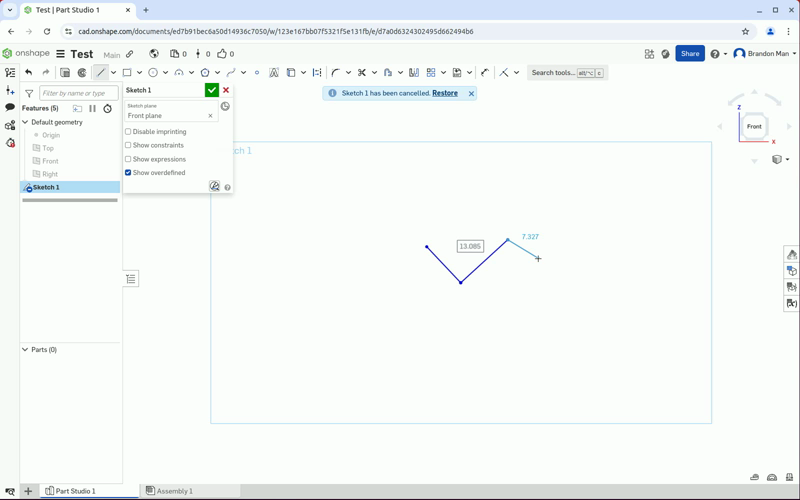
click(538, 258)
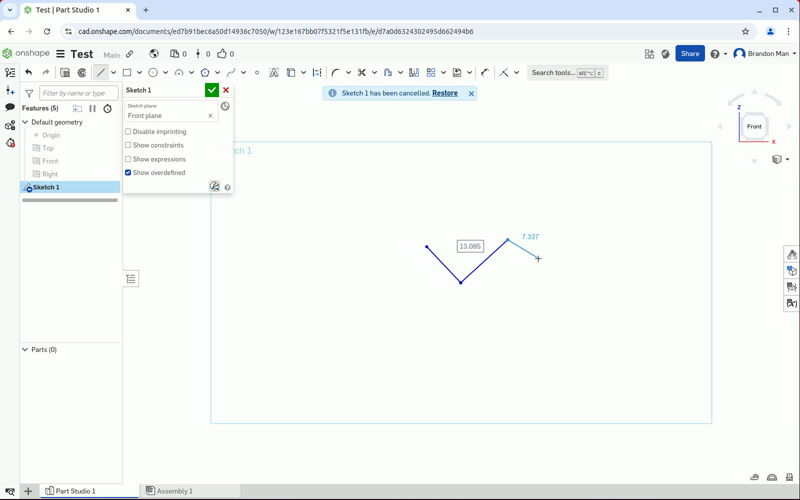
key_up(shift)
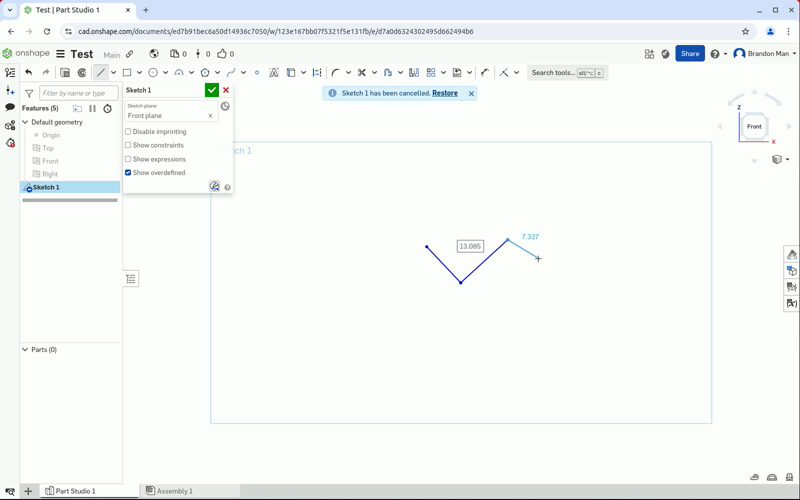
key_down(shift)
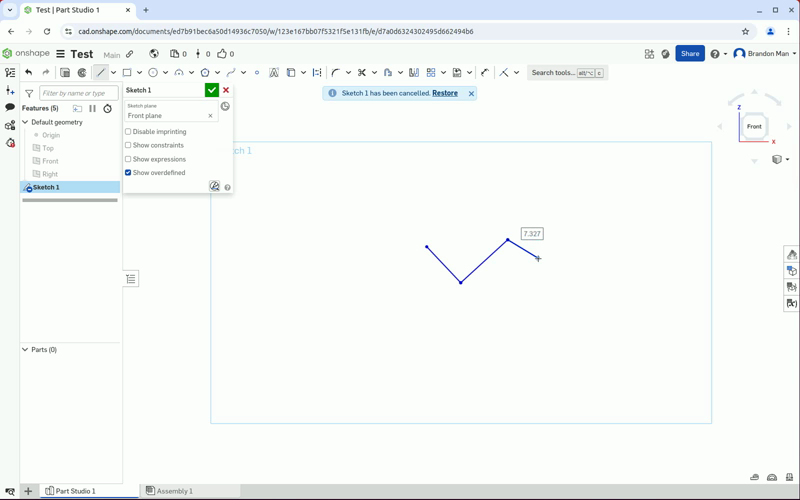
mouse_move(514, 191)
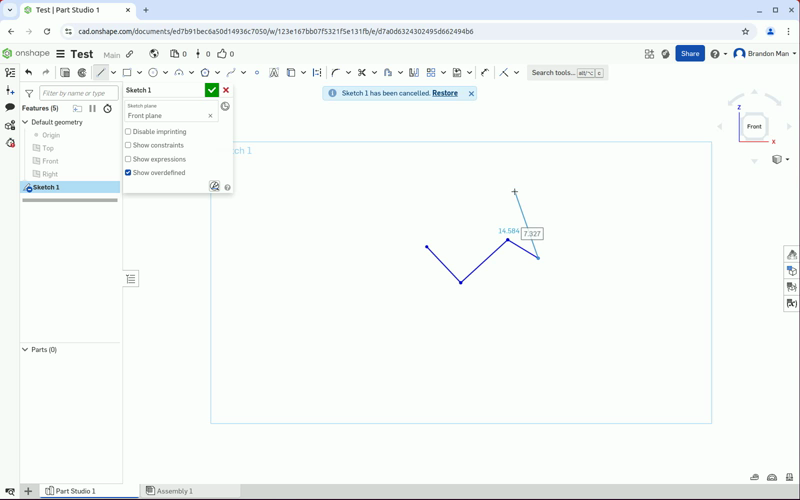
click(514, 191)
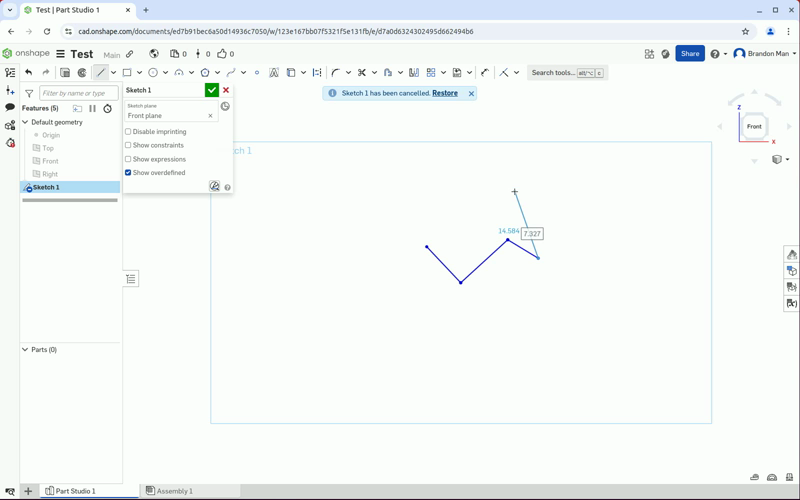
key_up(shift)
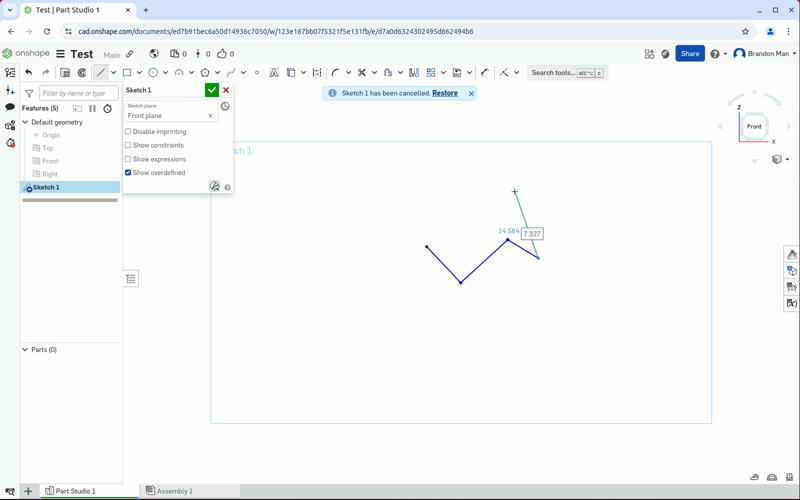
key_down(shift)
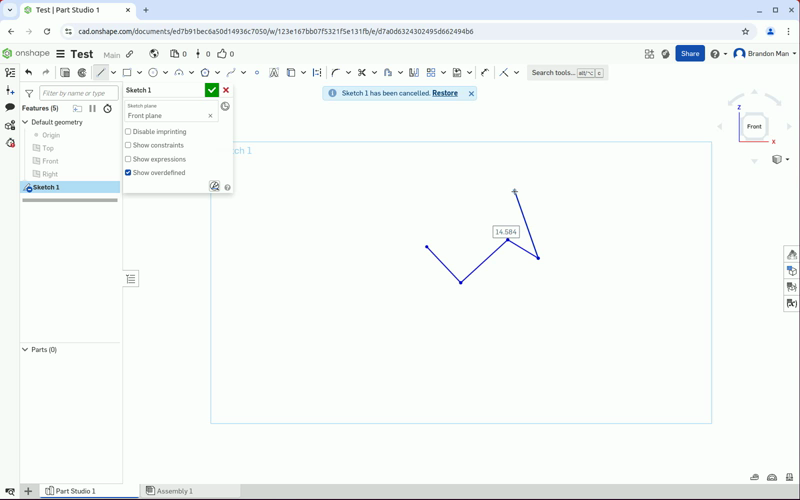
mouse_move(433, 195)
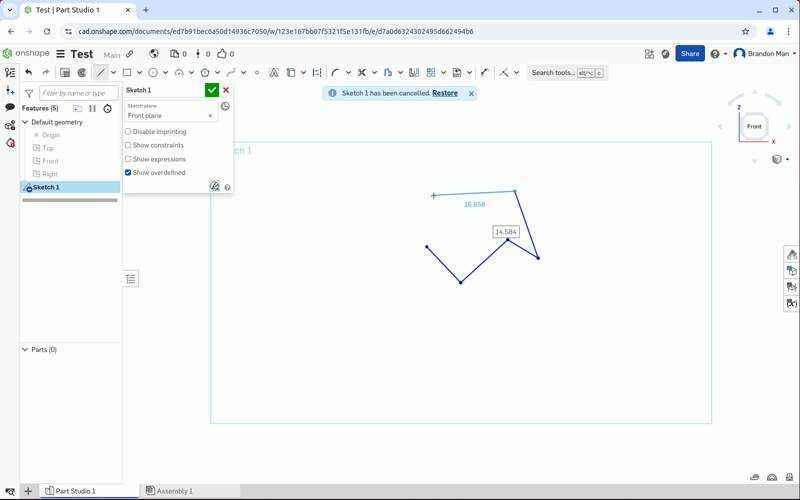
click(433, 195)
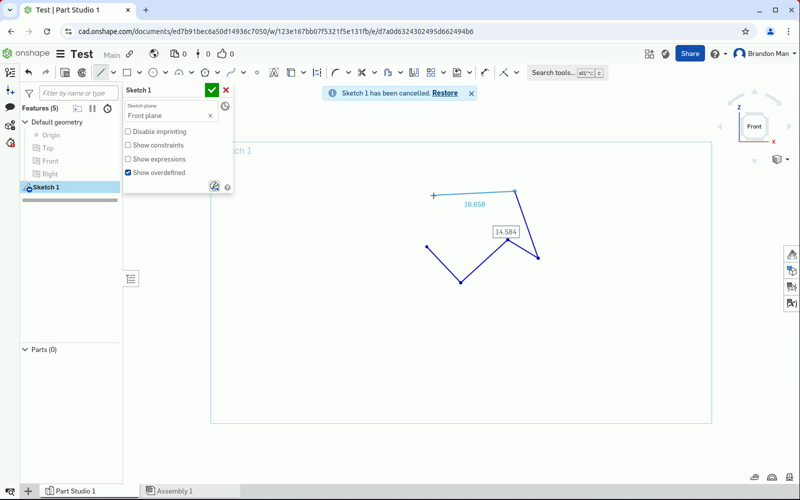
key_up(shift)
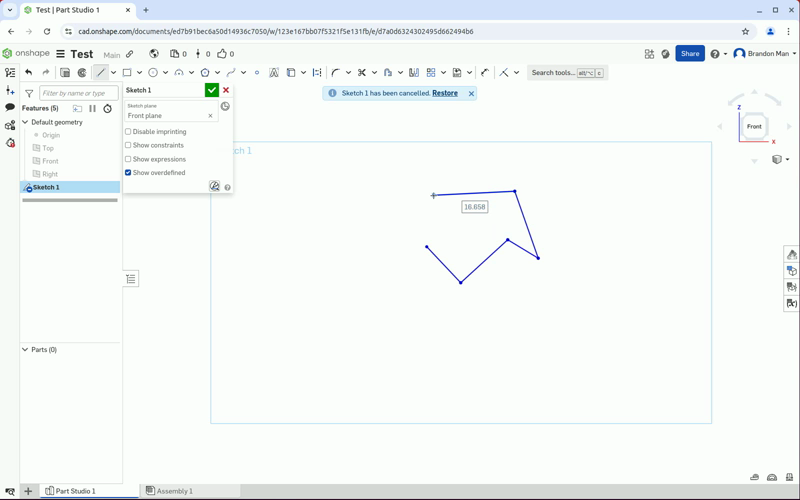
key_down(shift)
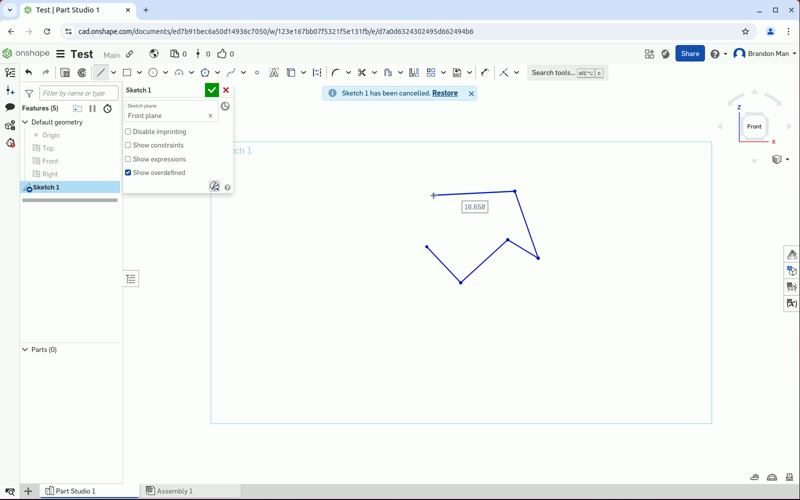
mouse_move(463, 195)
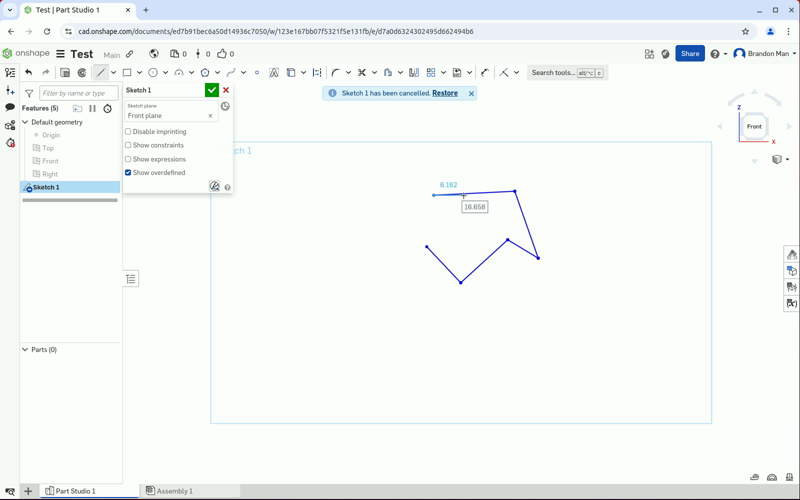
mouse_move(456, 212)
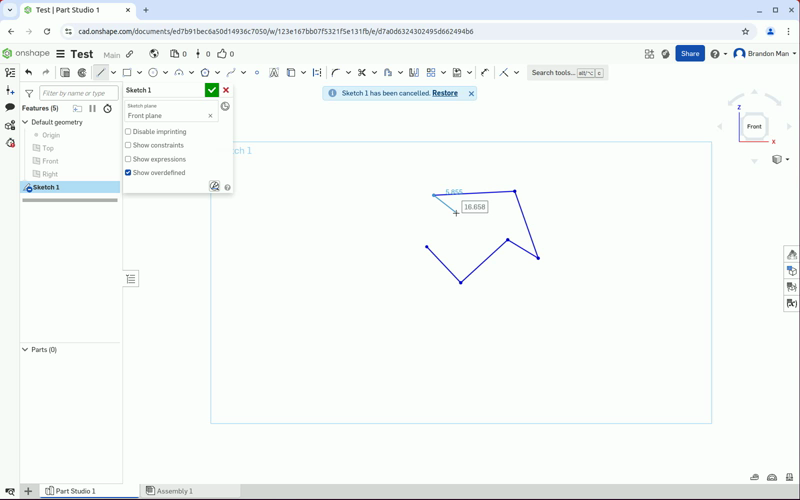
click(456, 212)
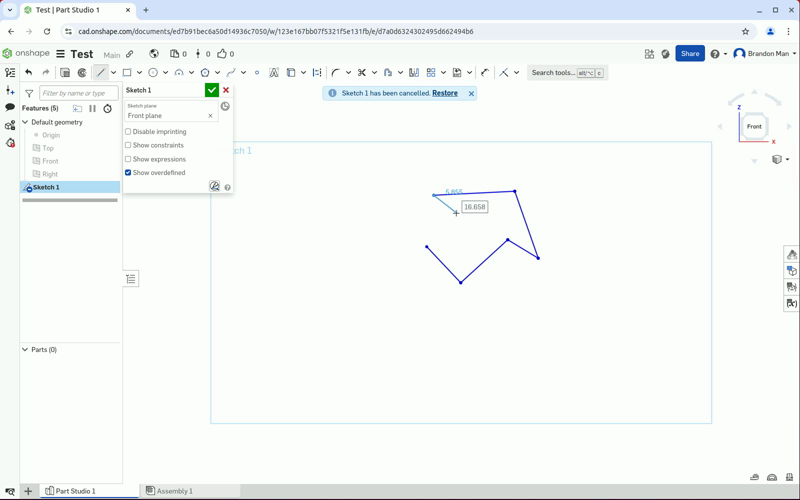
key_up(shift)
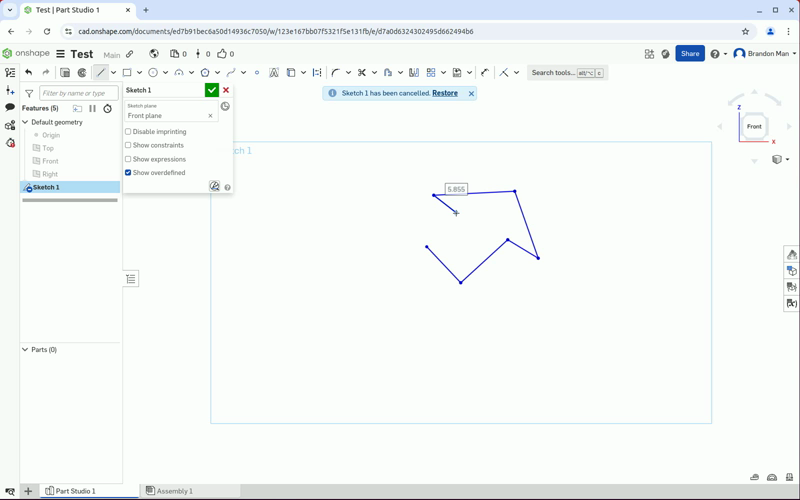
mouse_move(486, 212)
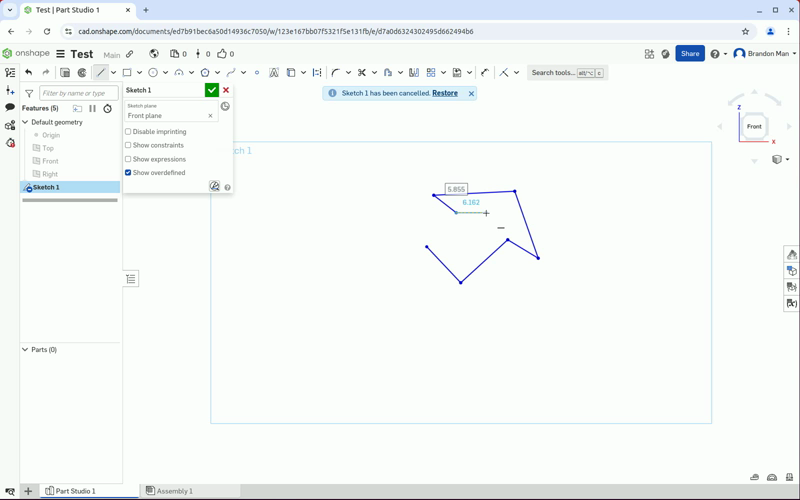
key_down(shift)
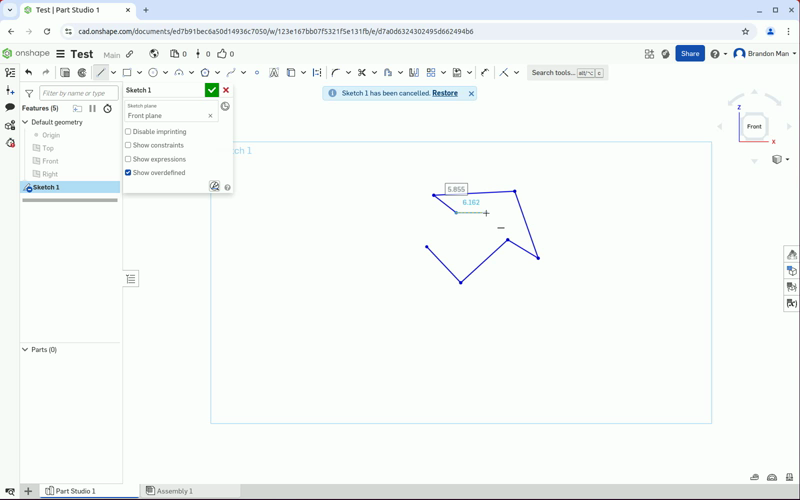
mouse_move(426, 246)
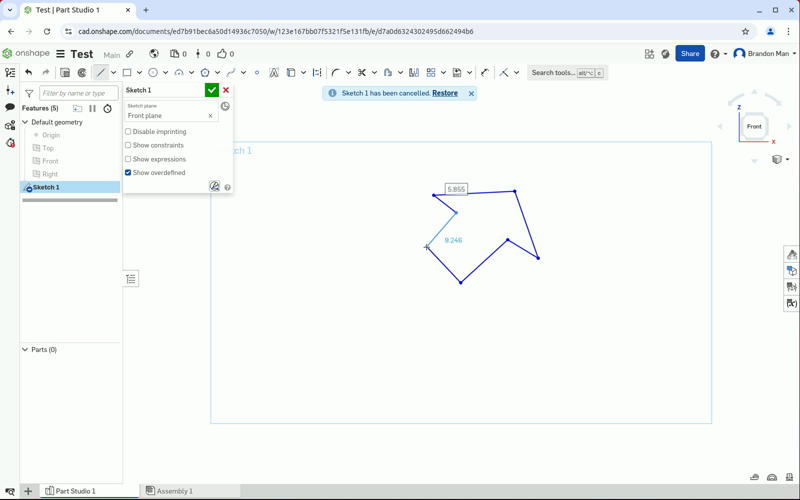
key_up(shift)
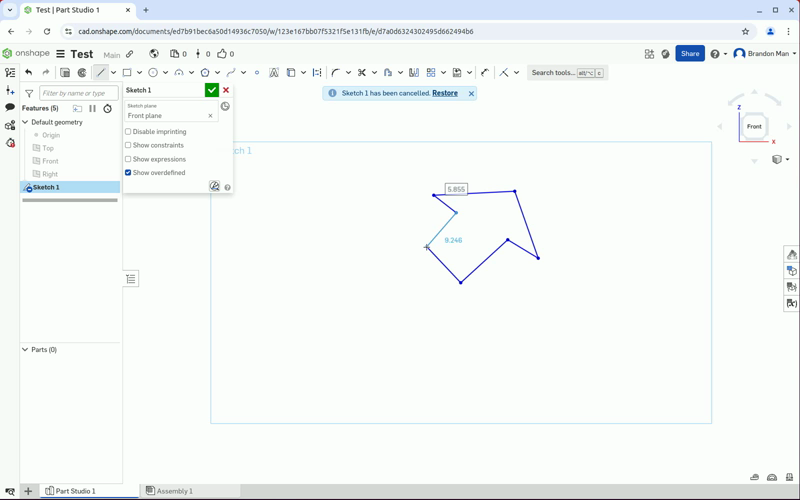
click(426, 246)
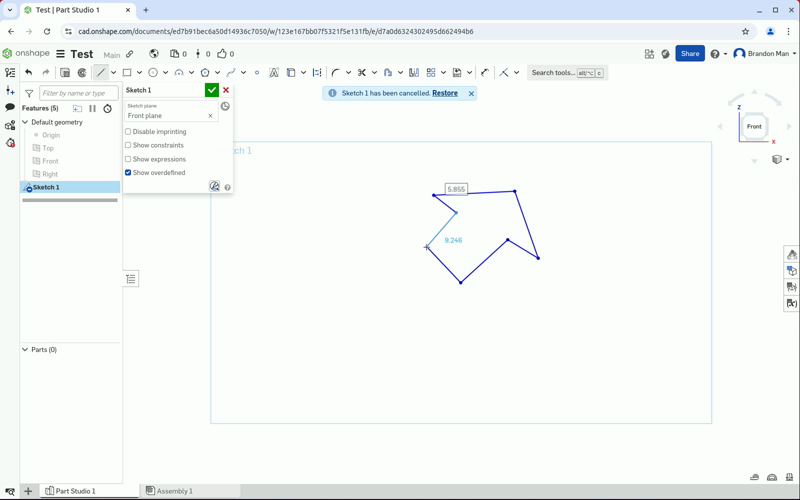
key(esc)
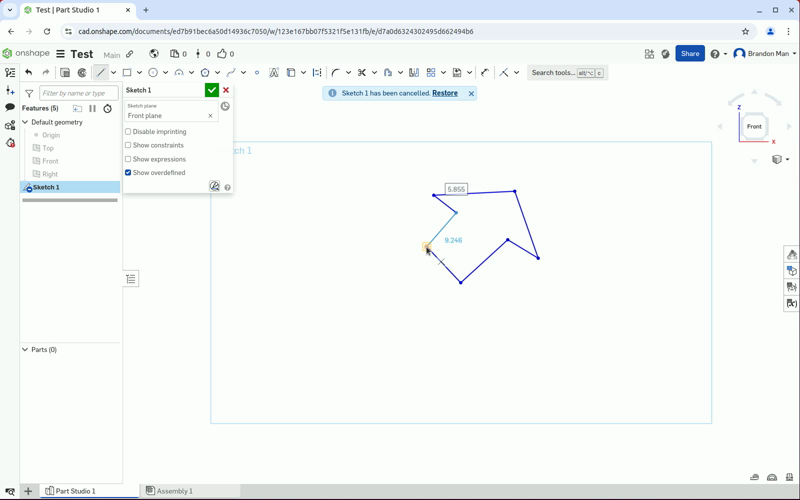
mouse_move(517, 234)
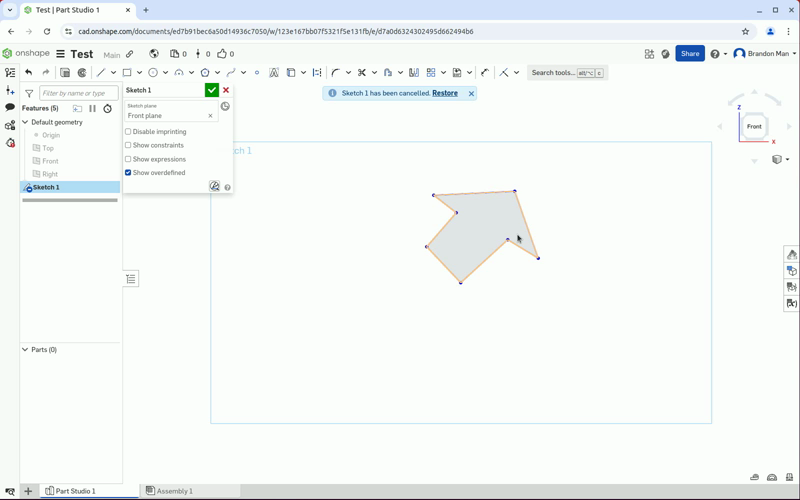
click(517, 234)
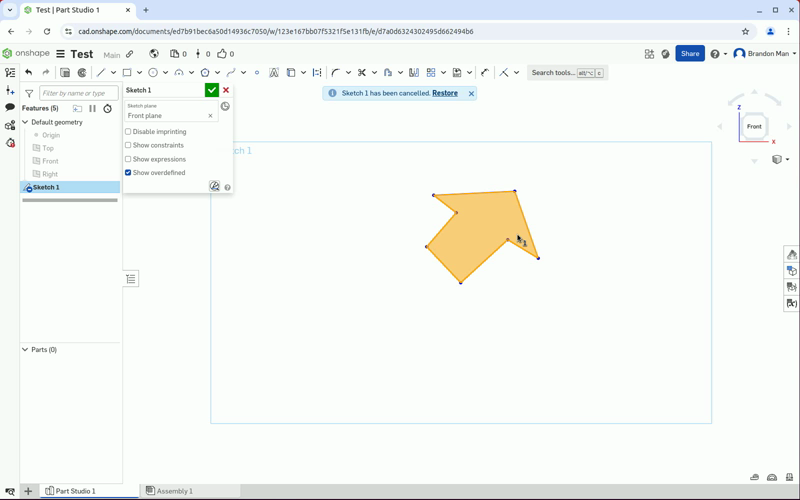
mouse_move(73, 352)
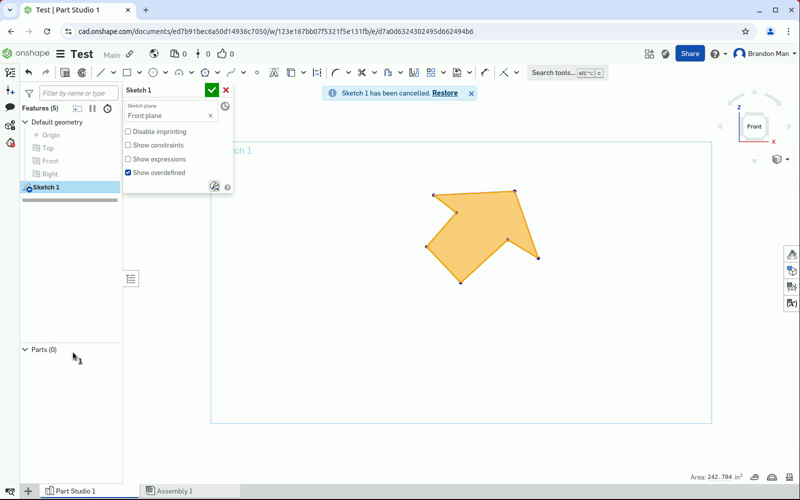
key(shift+y)
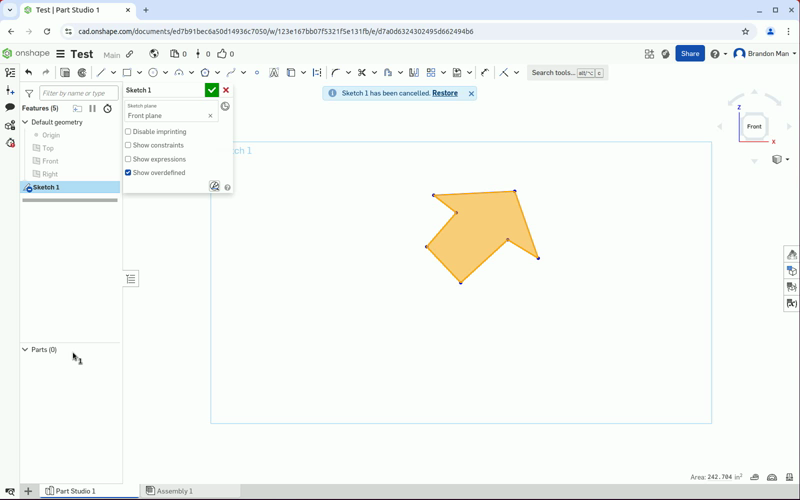
key(shift+e)
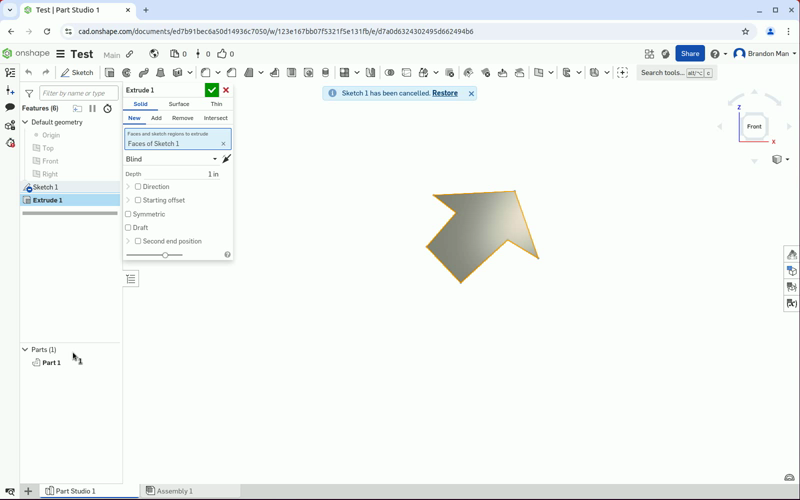
mouse_move(143, 106)
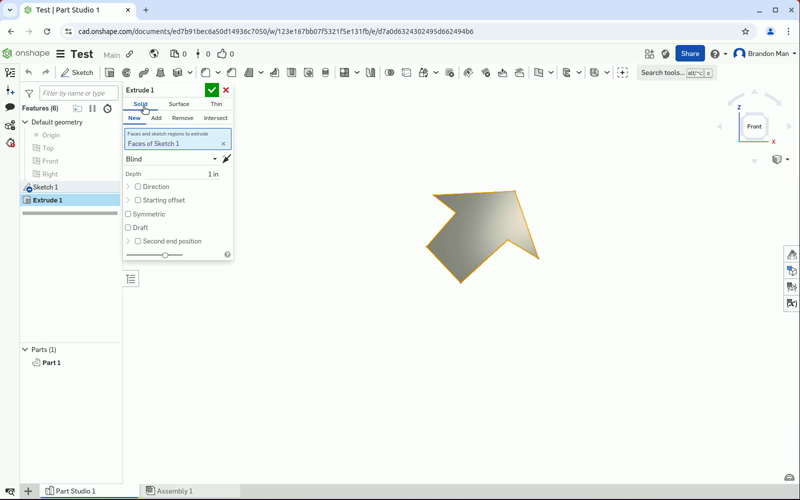
click(143, 106)
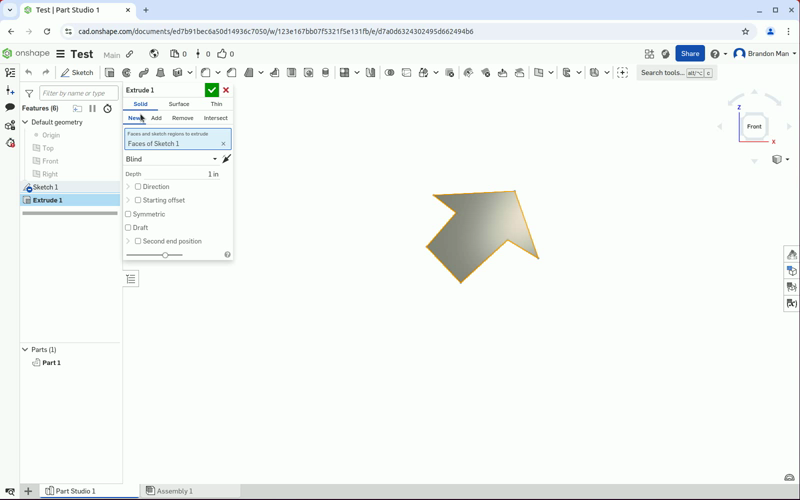
mouse_move(137, 120)
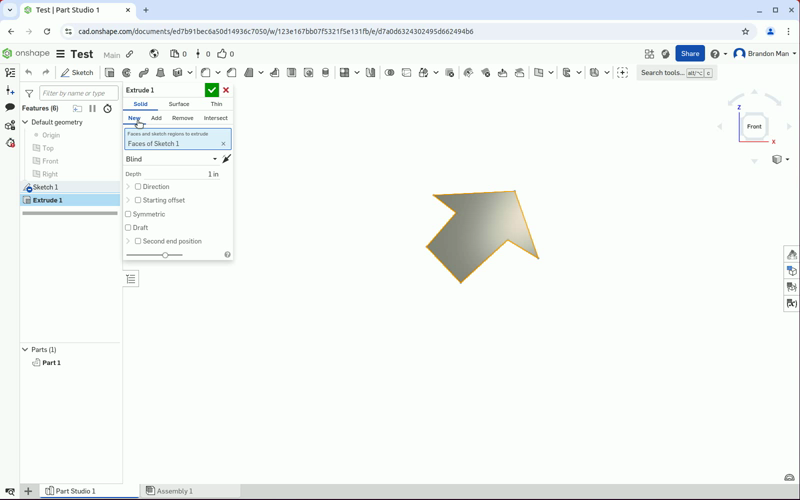
click(137, 120)
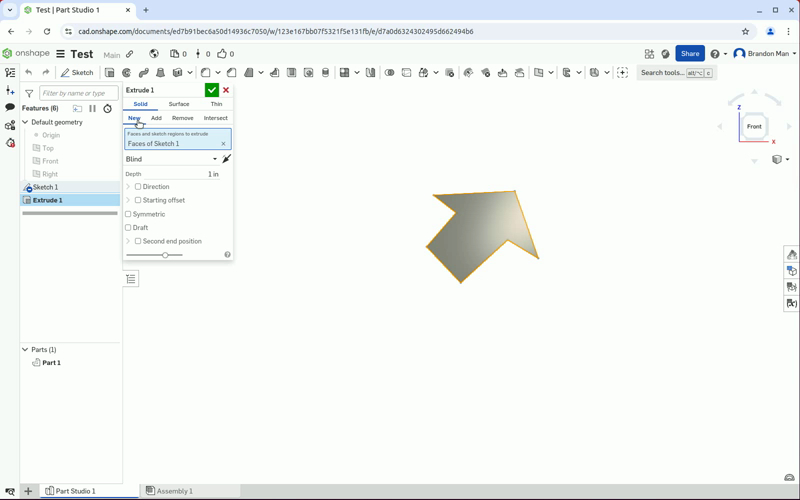
key(tab, 4)
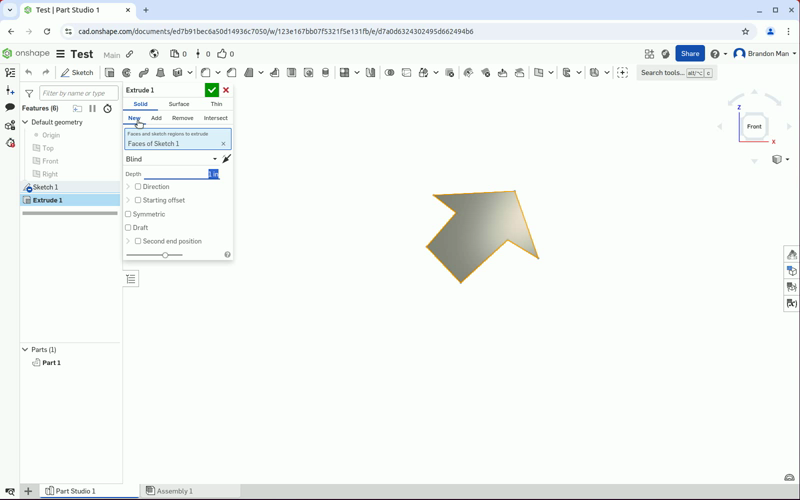
text(8.184)
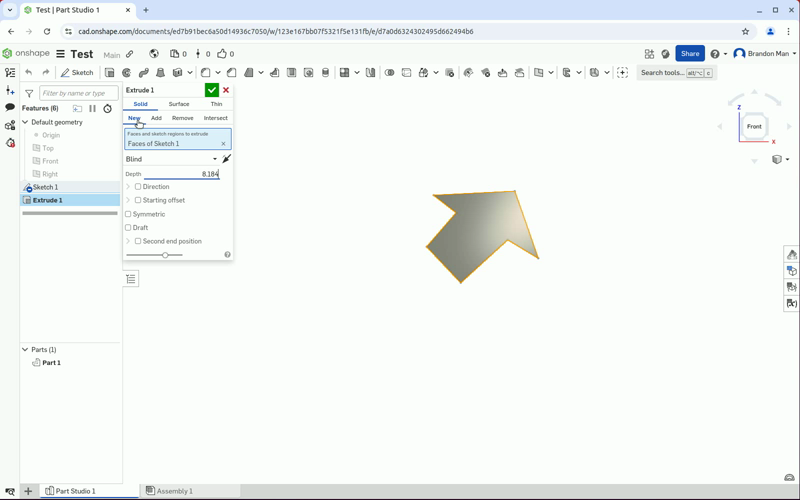
key(enter)
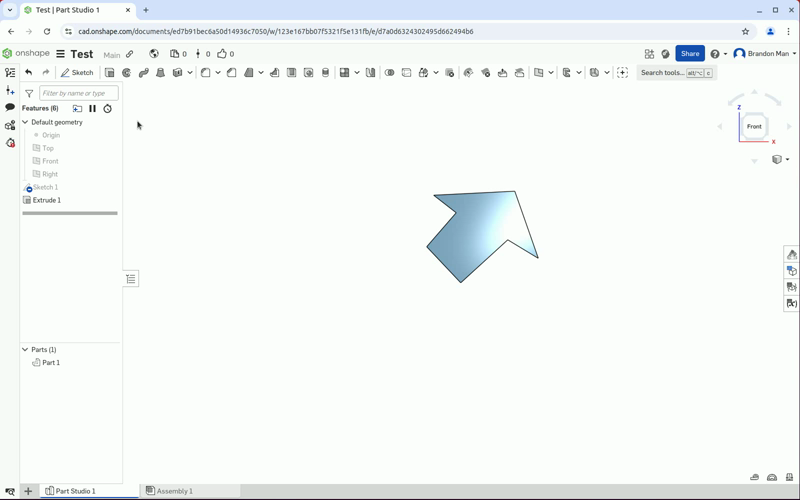
key(shift+h)
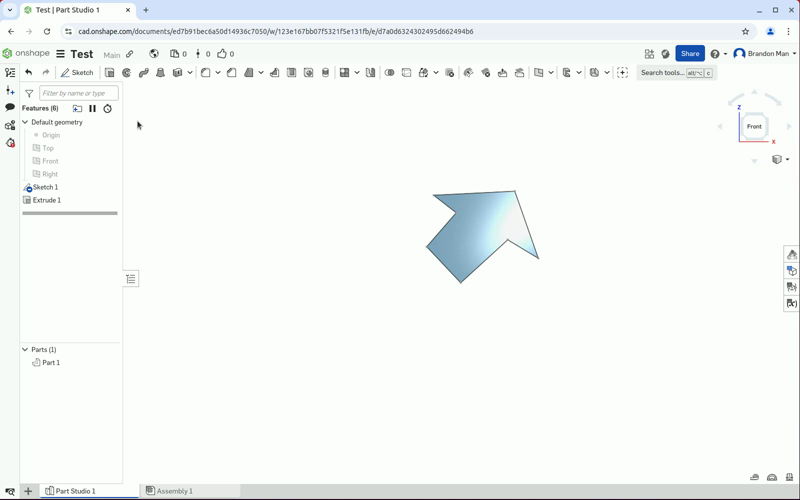
key(shift+h)
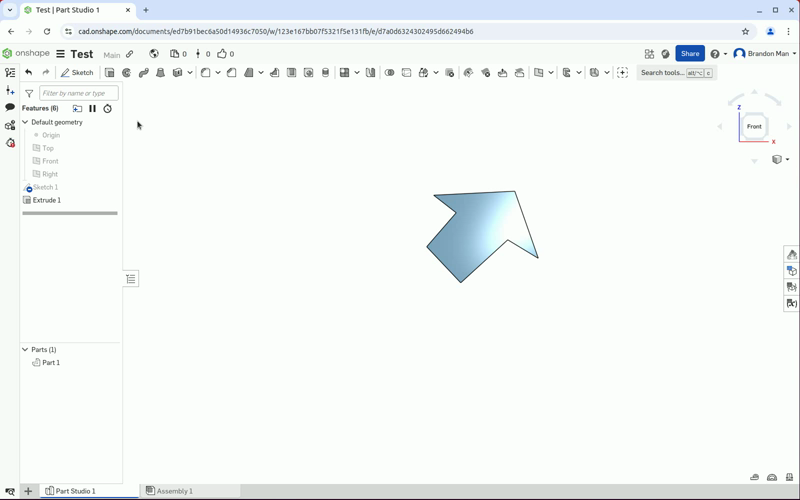
mouse_move(73, 189)
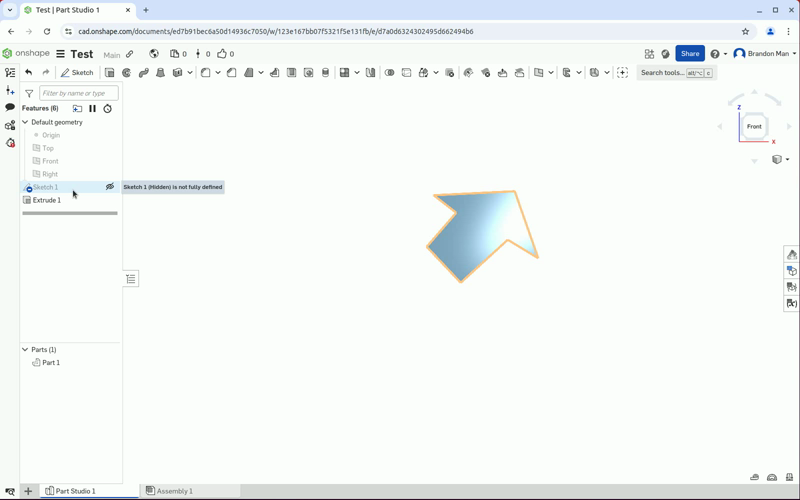
click(73, 189)
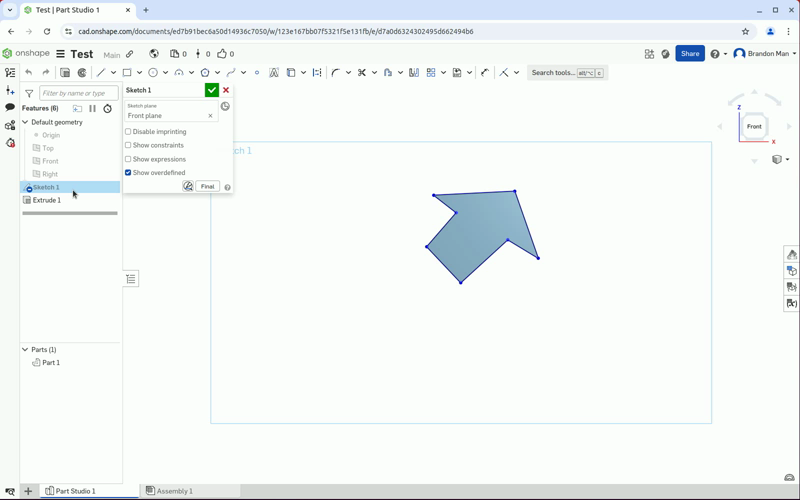
mouse_move(229, 92)
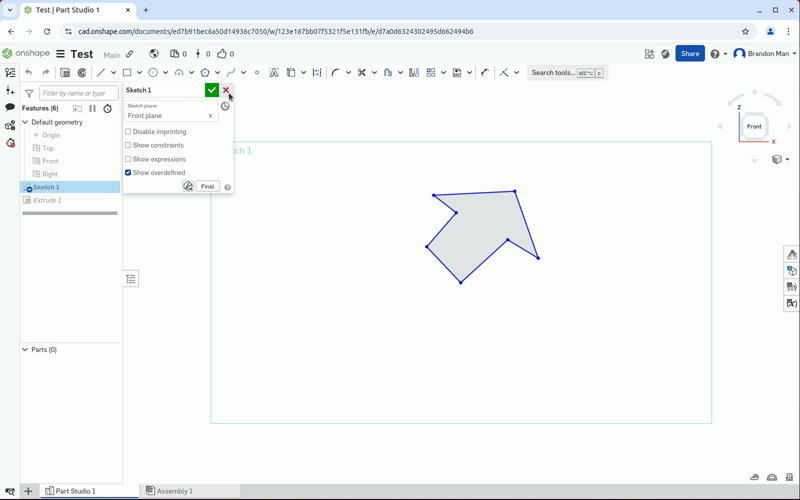
click(229, 92)
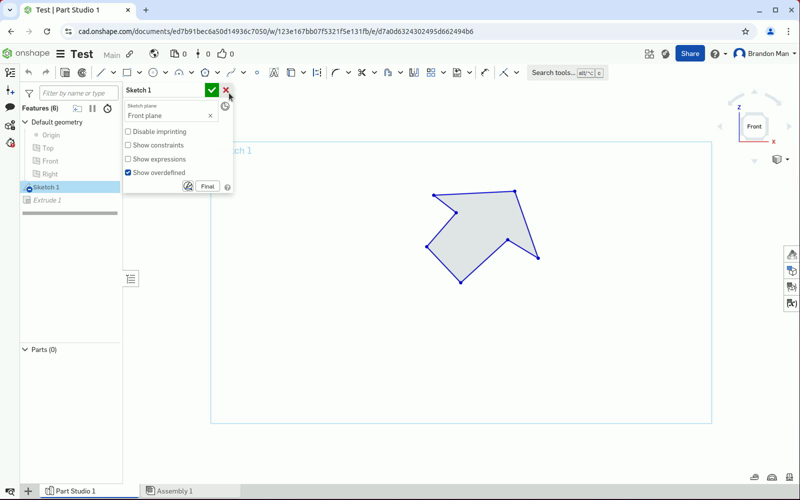
key(shift+s)
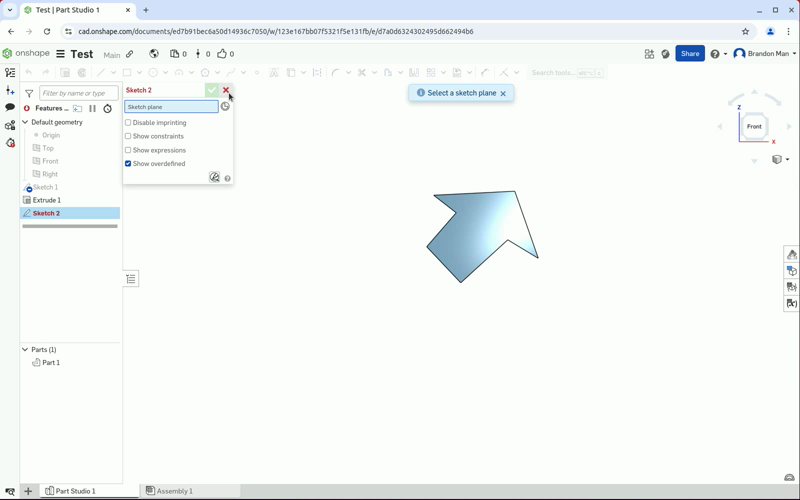
mouse_move(73, 163)
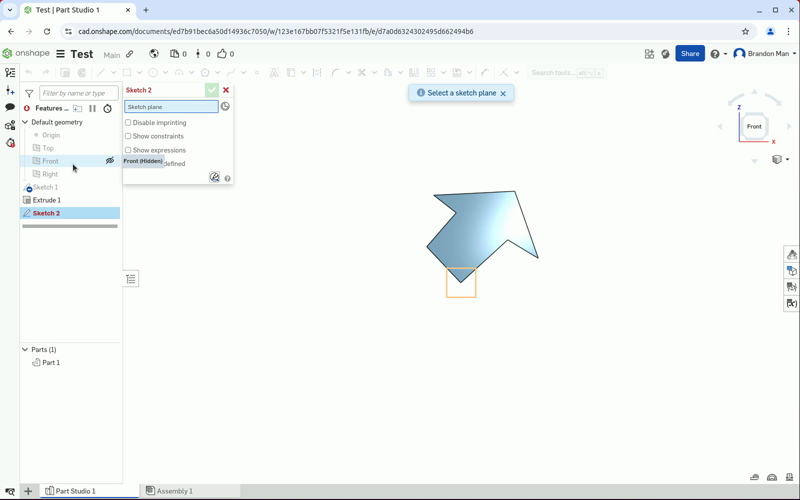
click(73, 163)
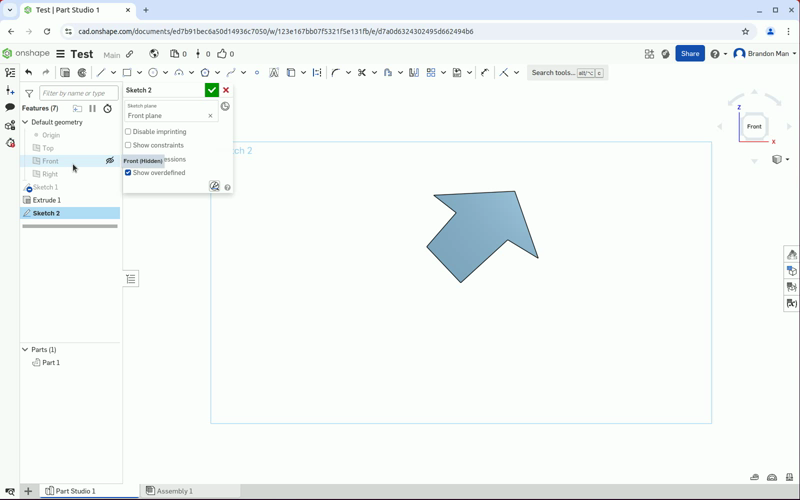
mouse_move(73, 352)
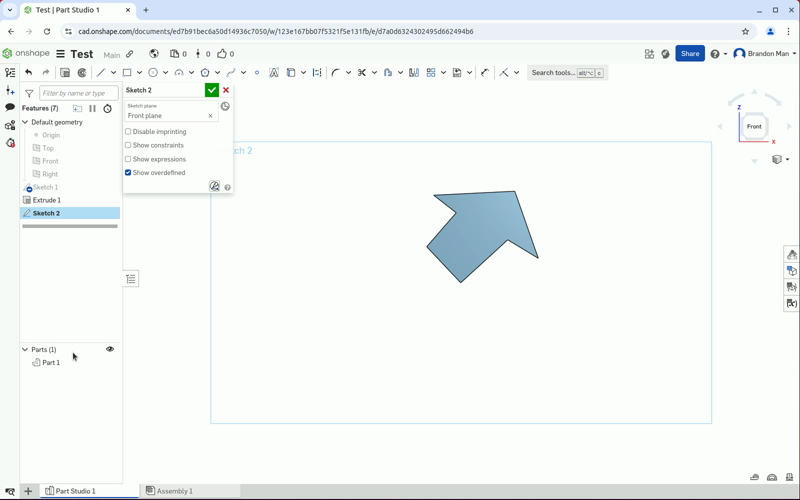
key(y)
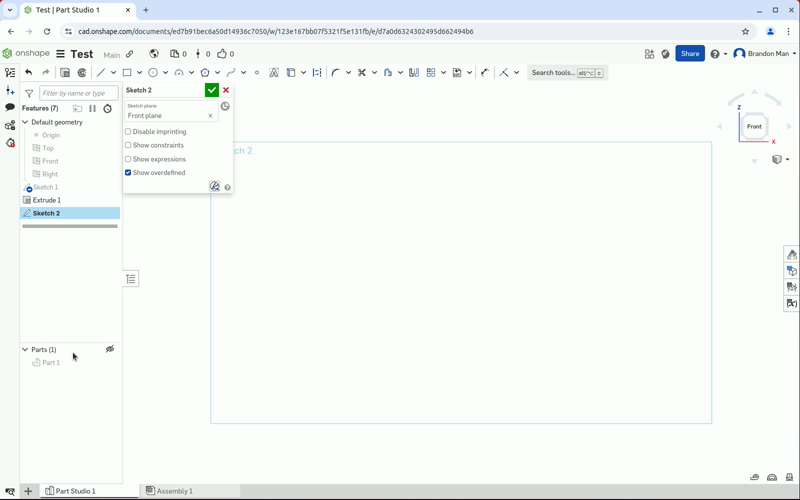
key(l)
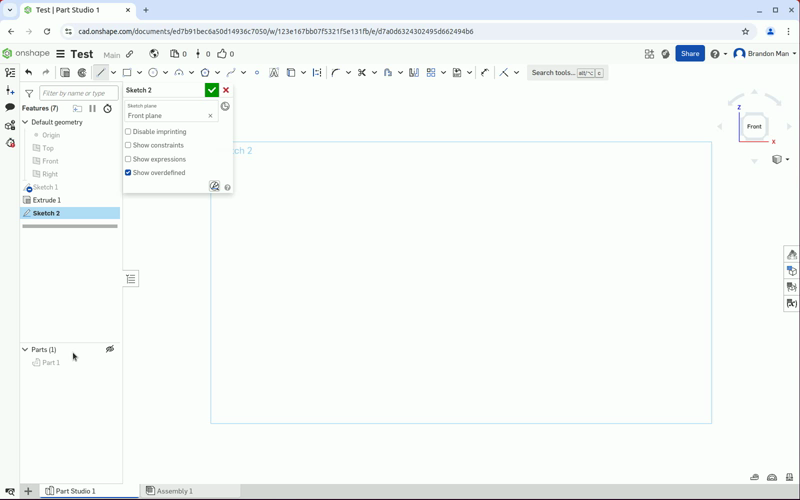
key_down(shift)
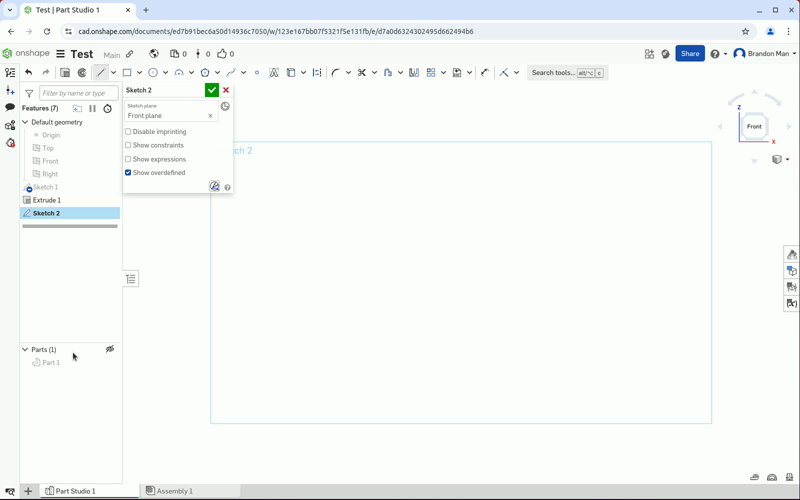
mouse_move(348, 282)
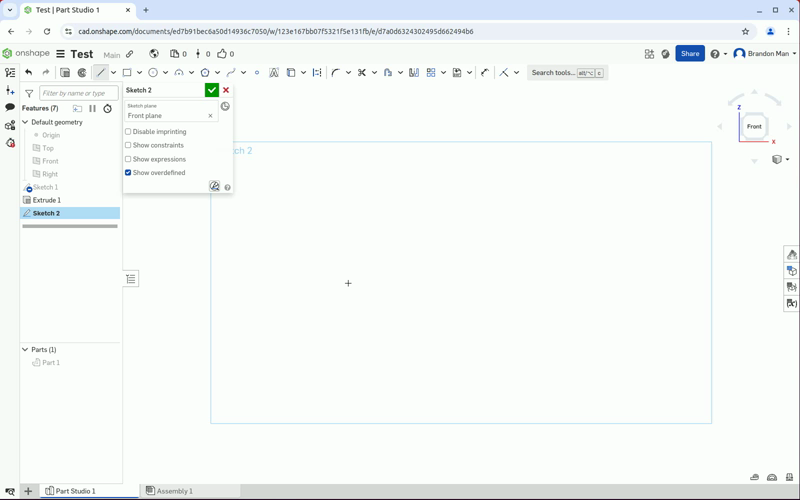
click(348, 282)
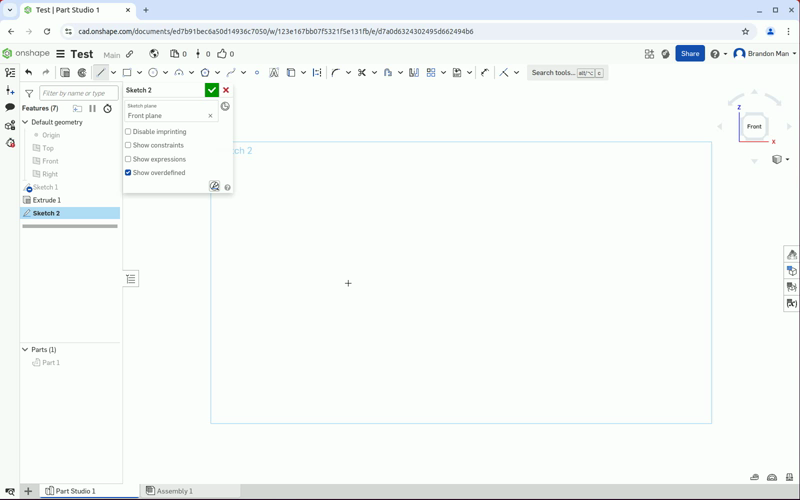
key_up(shift)
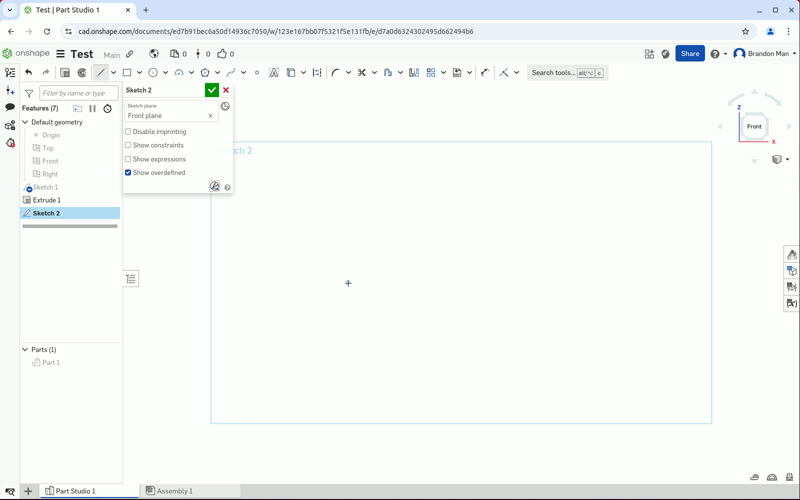
key_down(shift)
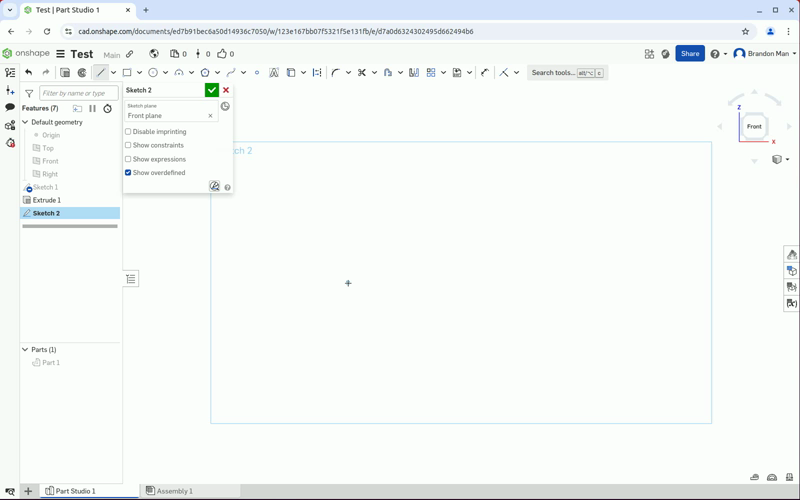
mouse_move(378, 282)
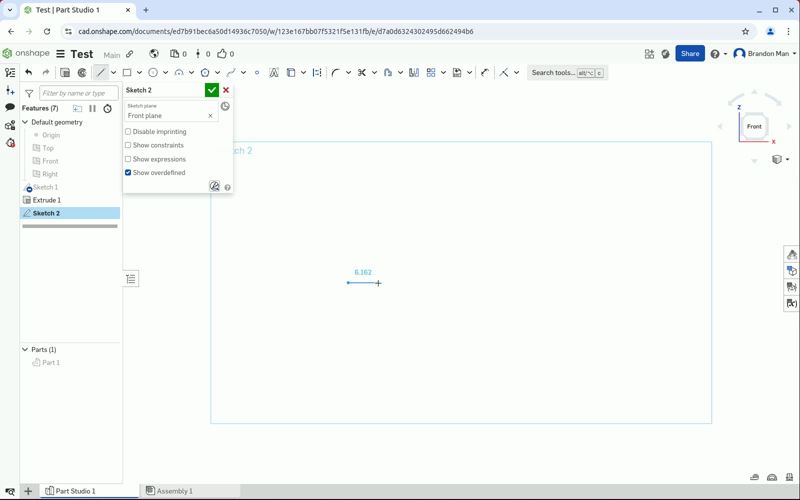
mouse_move(352, 268)
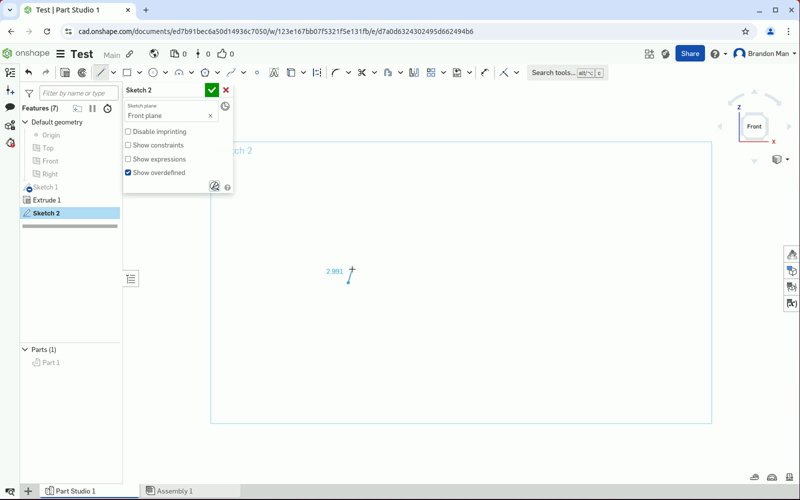
click(352, 268)
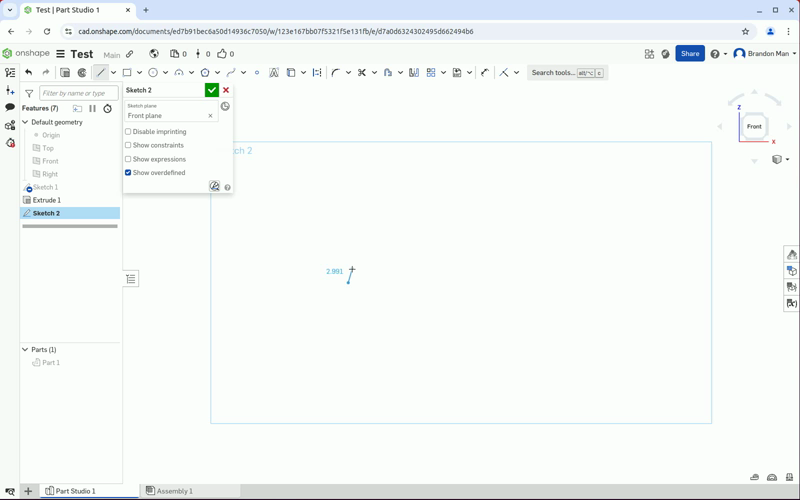
key_up(shift)
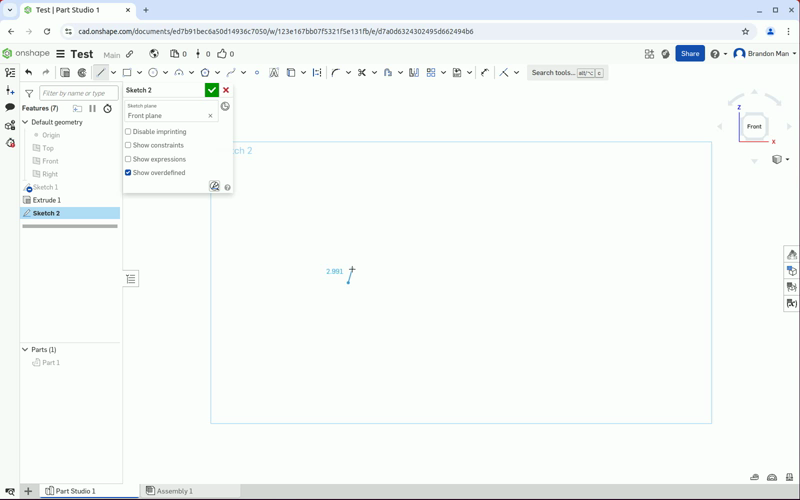
key_down(shift)
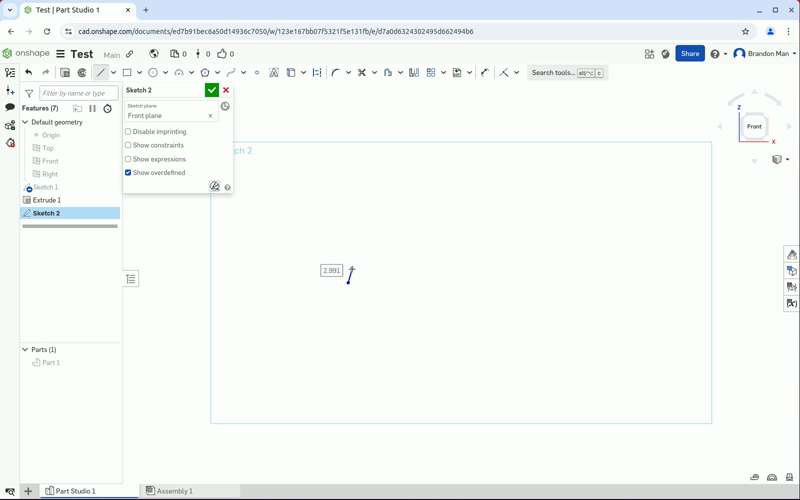
mouse_move(382, 268)
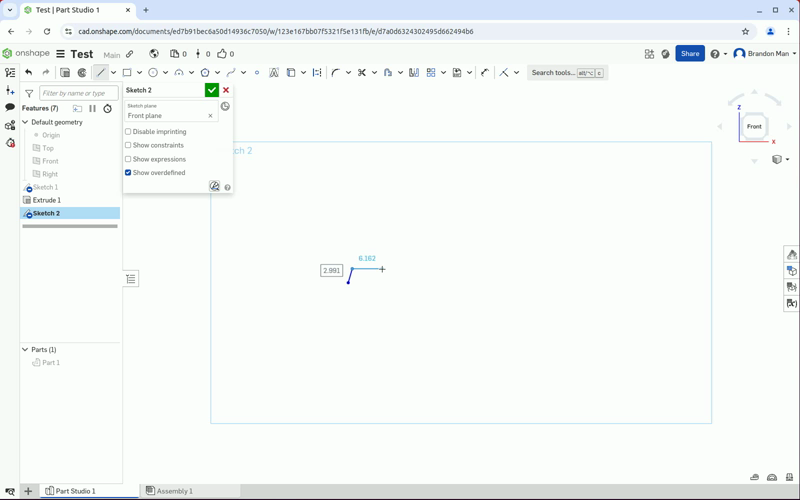
mouse_move(361, 277)
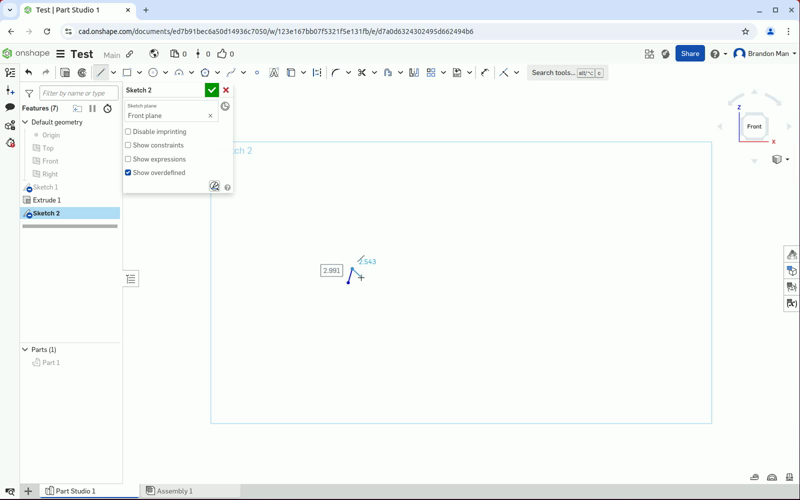
click(361, 277)
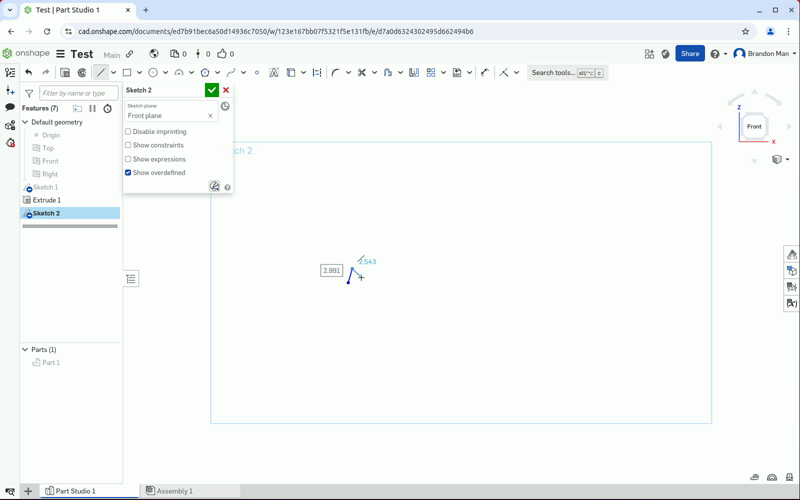
key_up(shift)
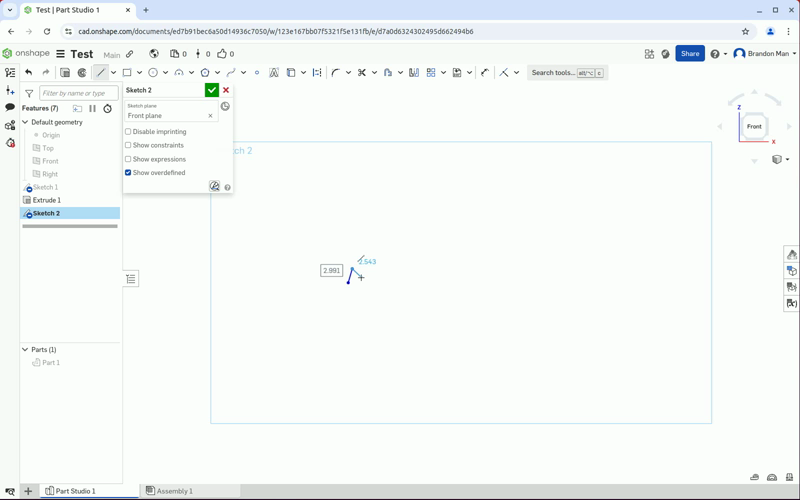
key_down(shift)
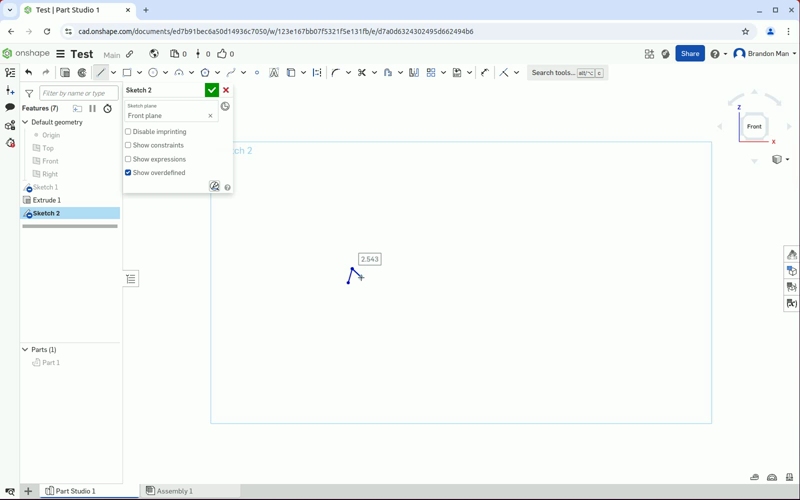
mouse_move(391, 277)
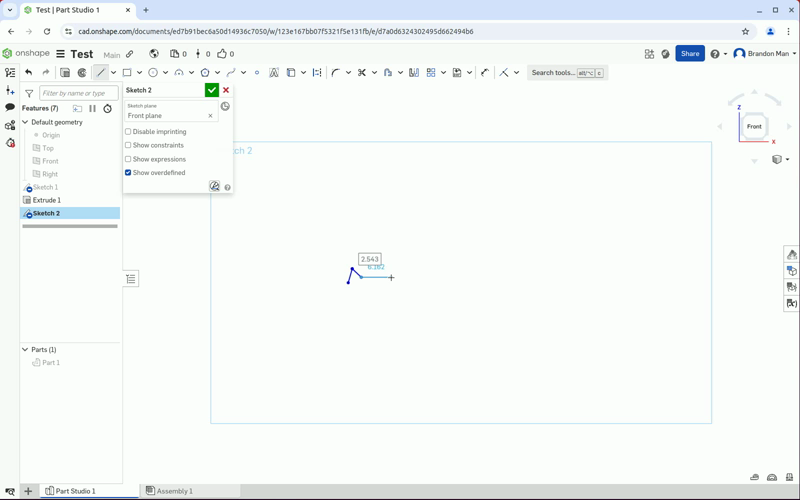
mouse_move(382, 295)
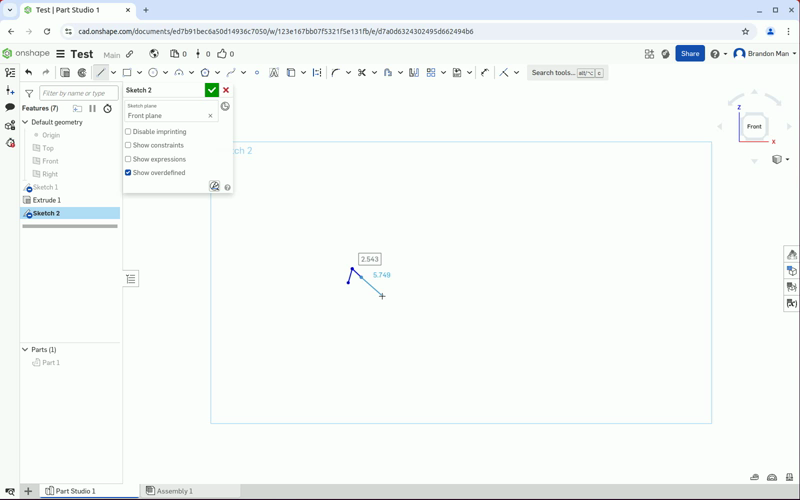
click(382, 295)
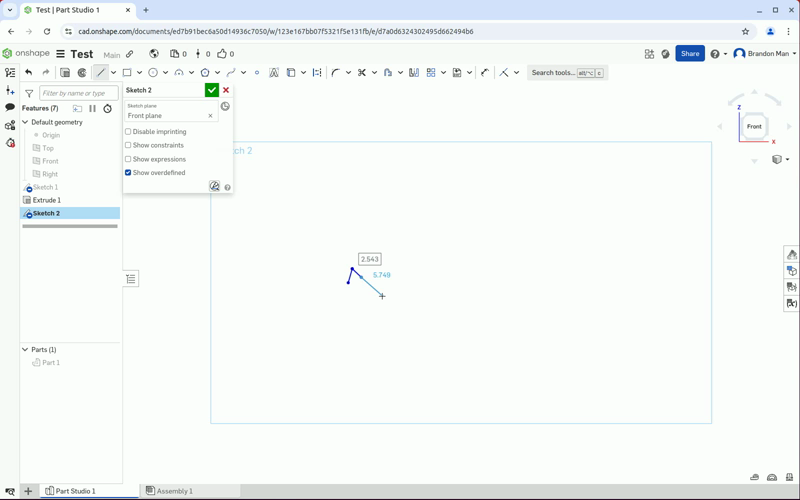
key_up(shift)
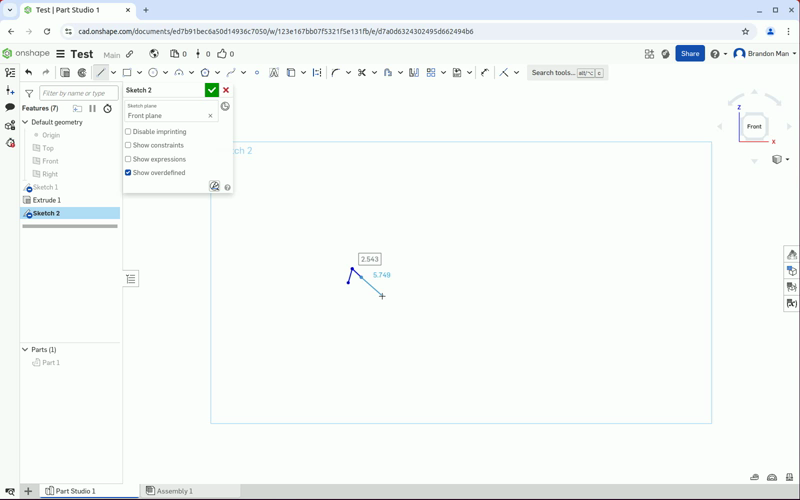
key_down(shift)
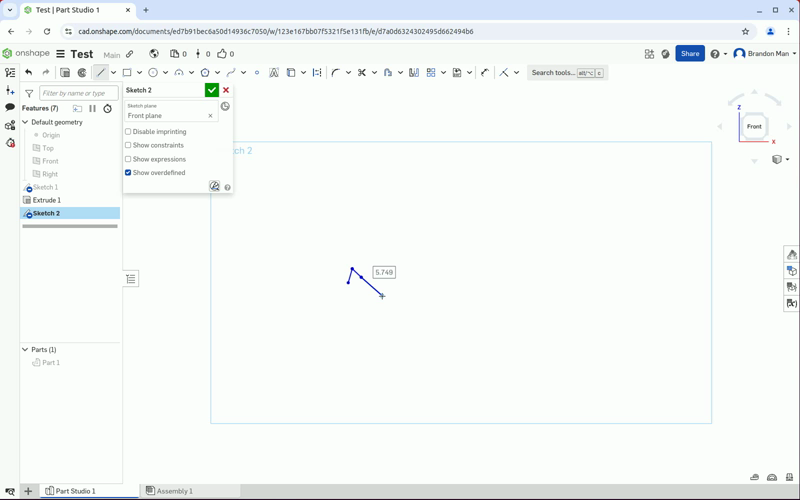
mouse_move(427, 245)
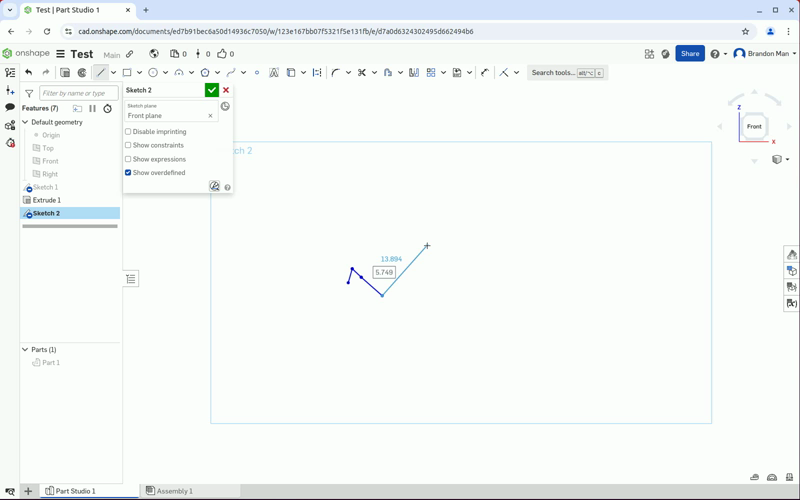
click(427, 245)
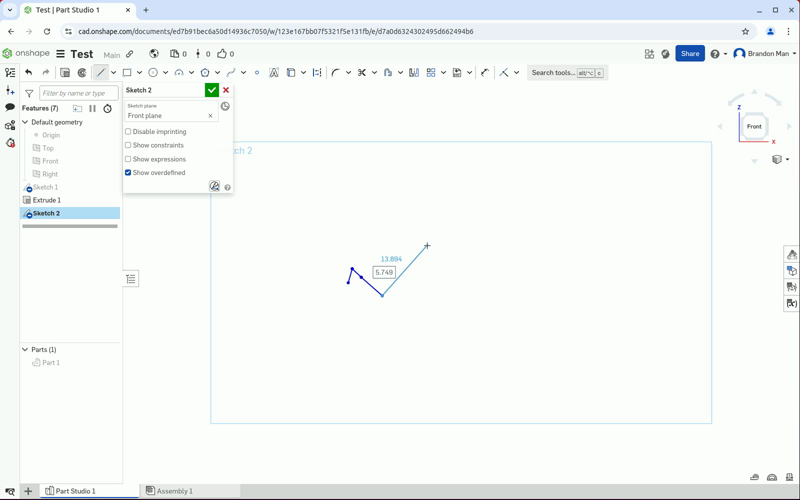
key_up(shift)
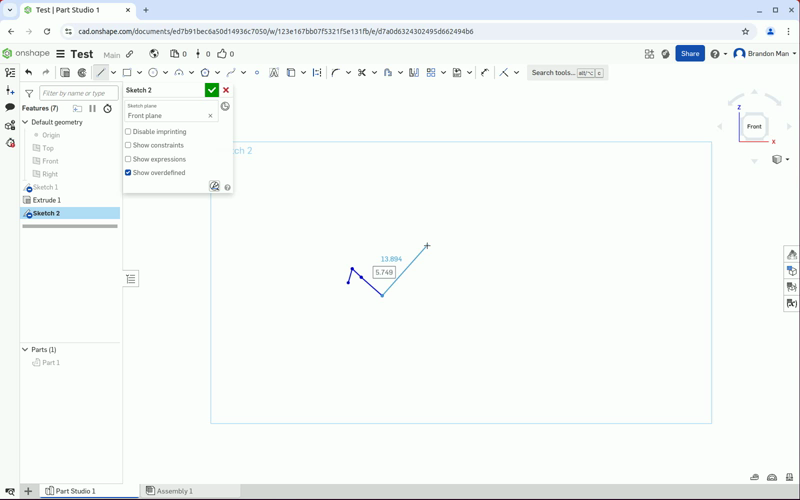
key_down(shift)
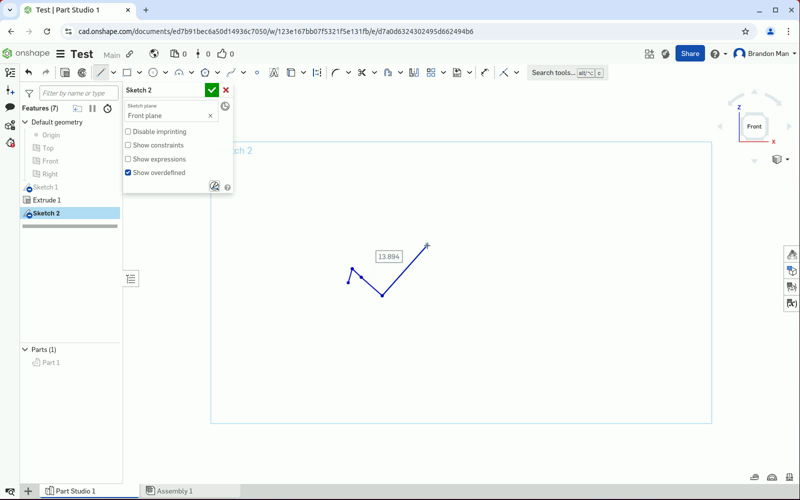
mouse_move(457, 245)
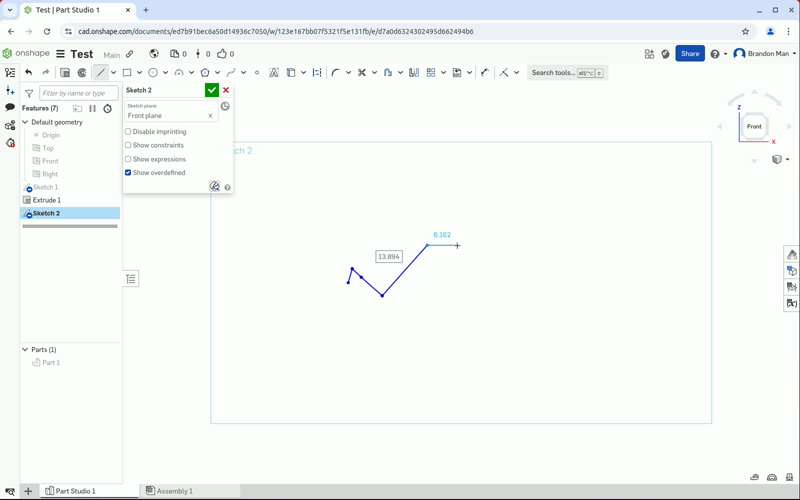
mouse_move(401, 225)
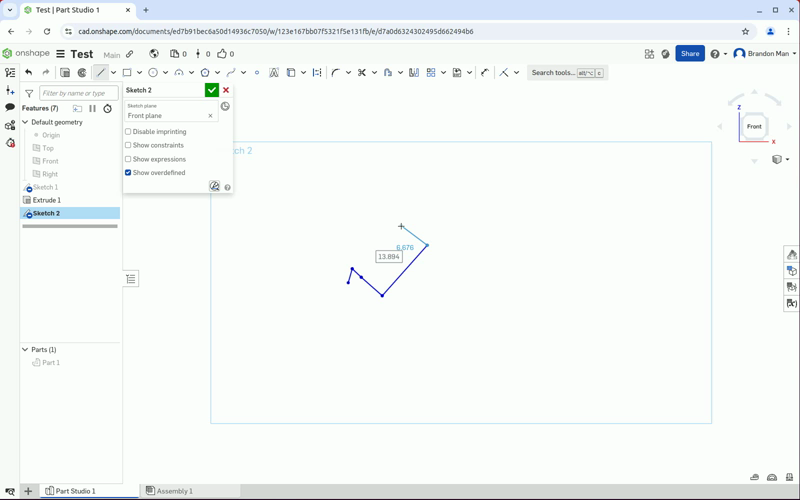
click(401, 225)
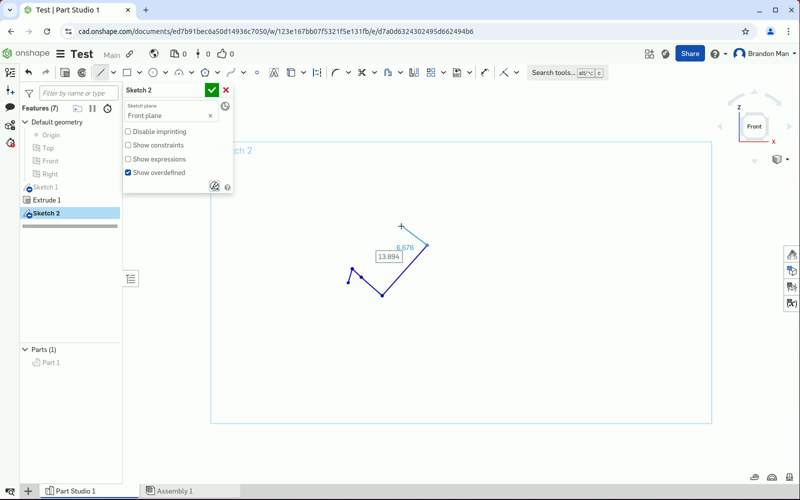
key_up(shift)
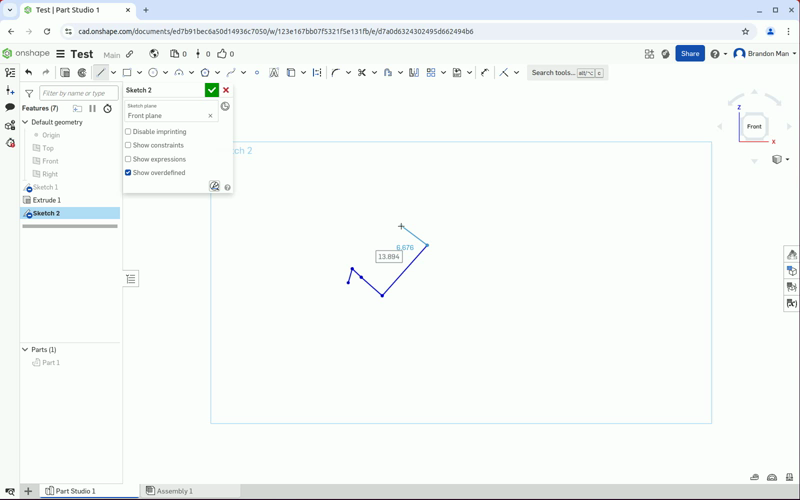
key_down(shift)
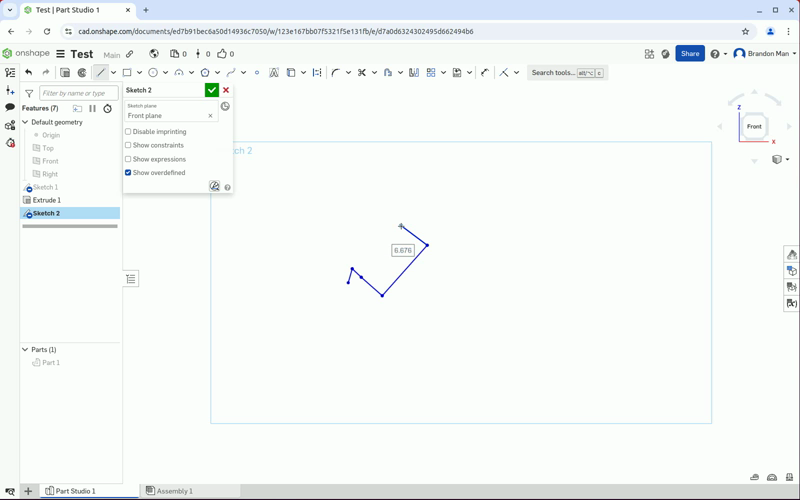
mouse_move(431, 225)
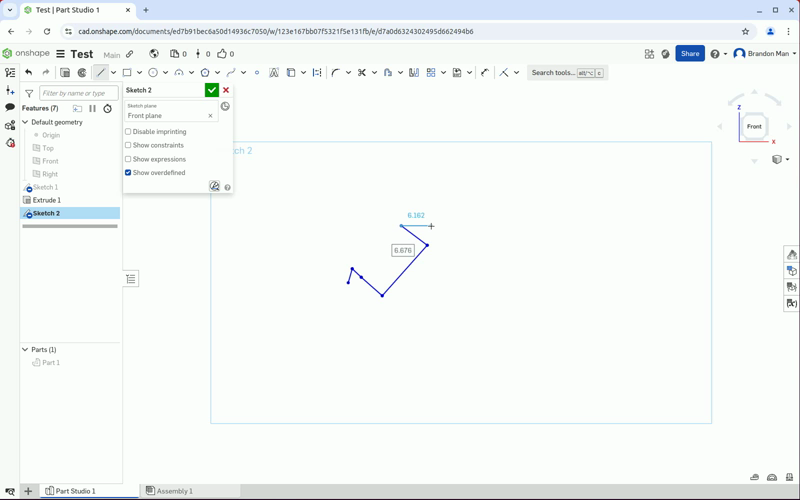
mouse_move(415, 207)
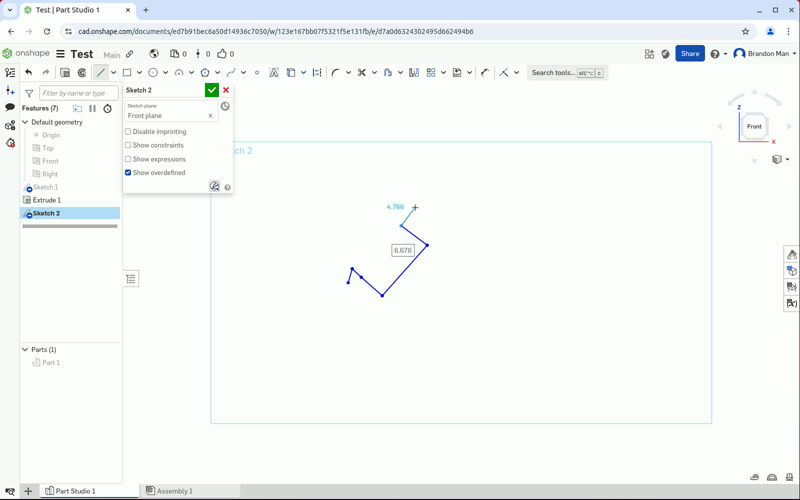
click(415, 207)
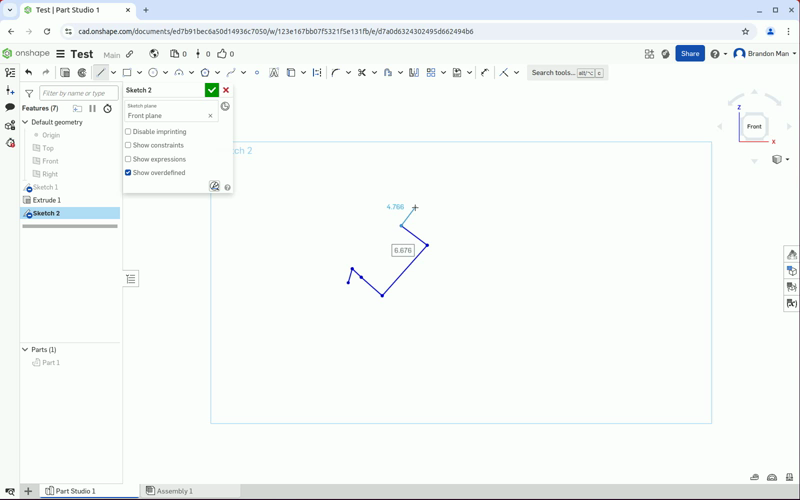
key_up(shift)
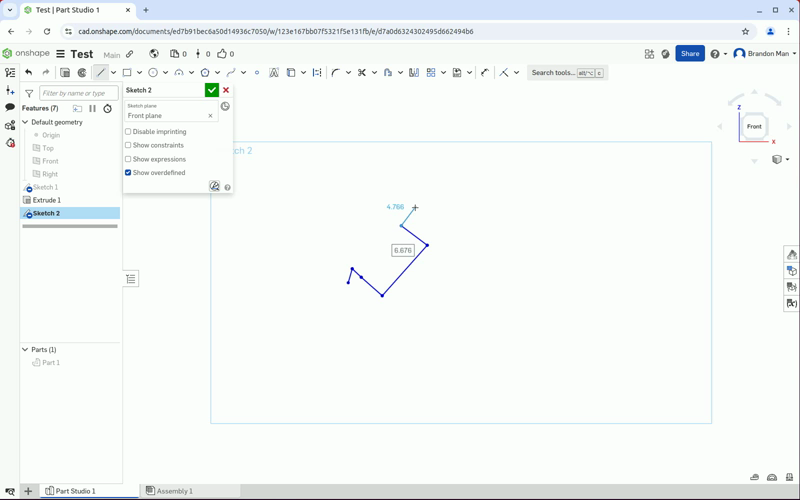
key_down(shift)
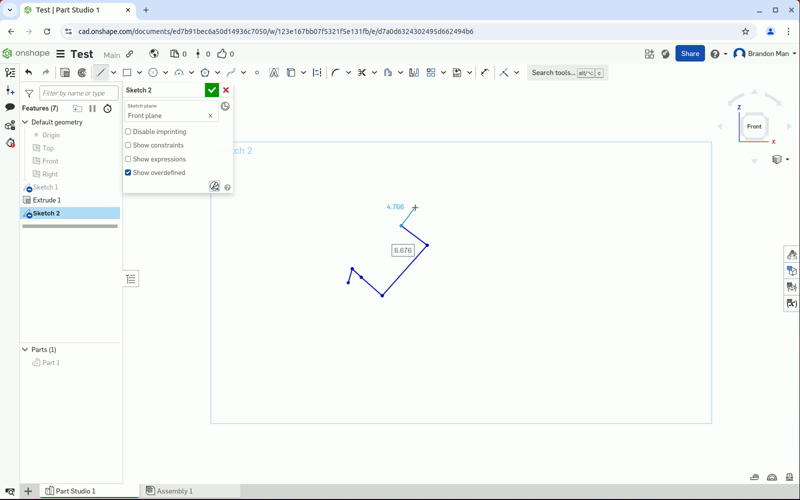
mouse_move(352, 221)
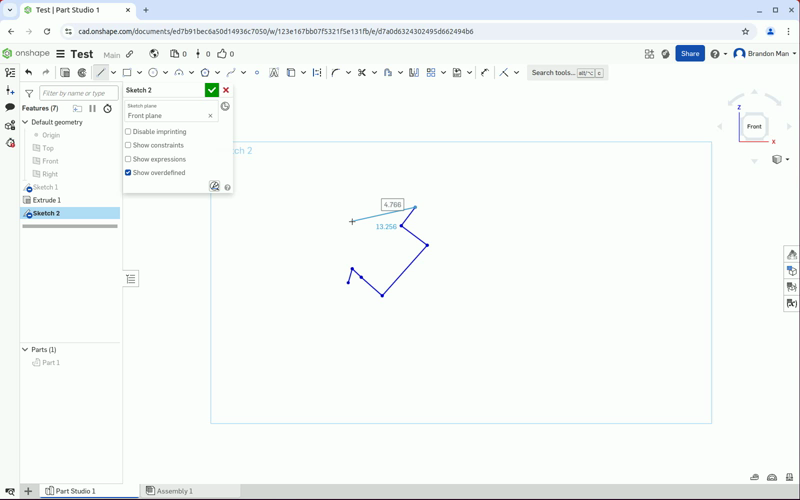
click(352, 221)
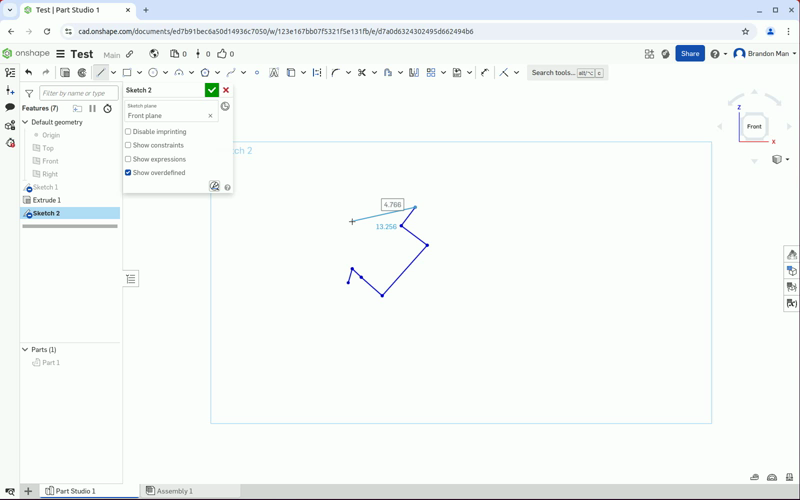
key_up(shift)
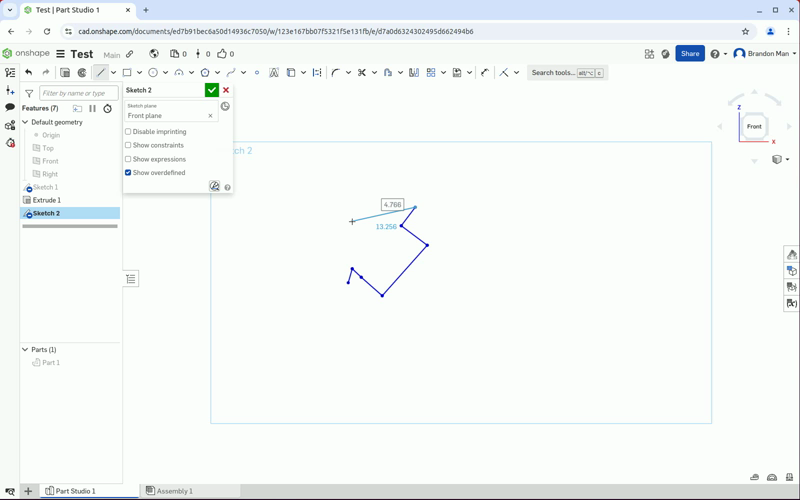
key_down(shift)
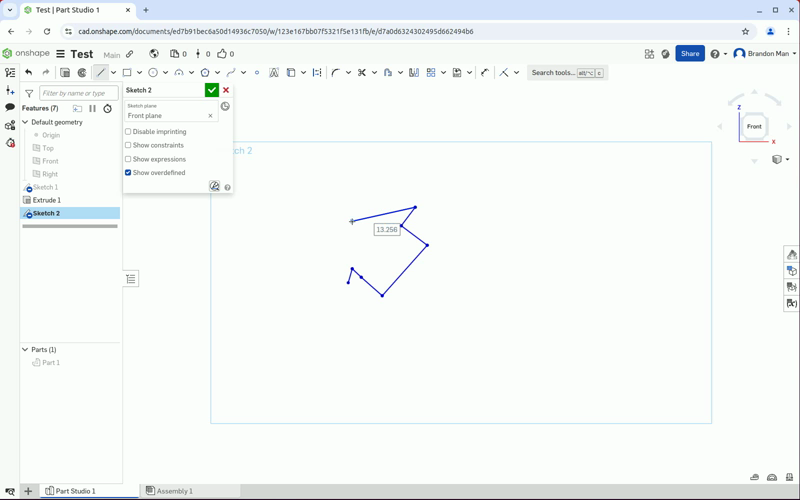
mouse_move(348, 282)
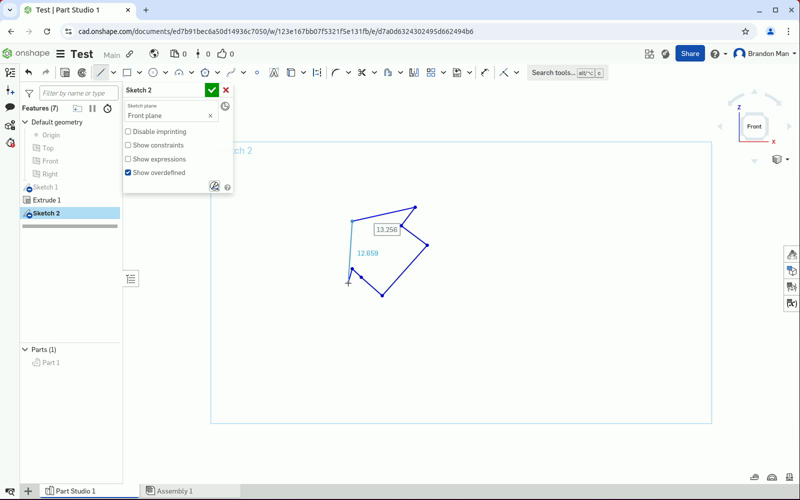
key_up(shift)
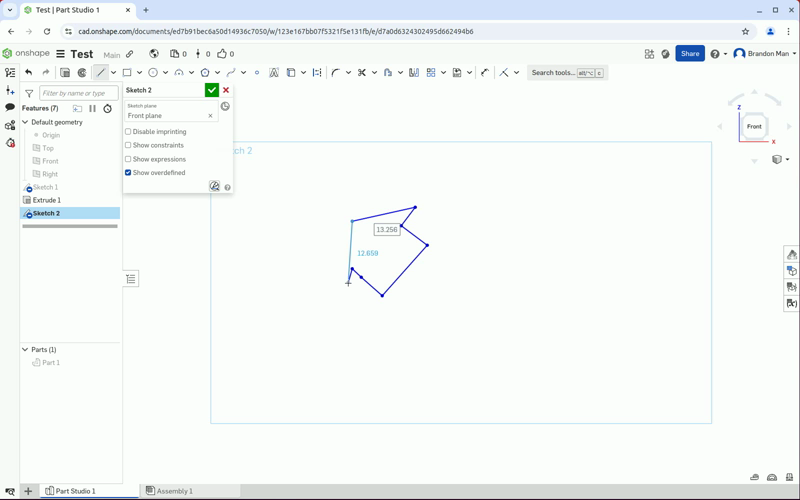
click(348, 282)
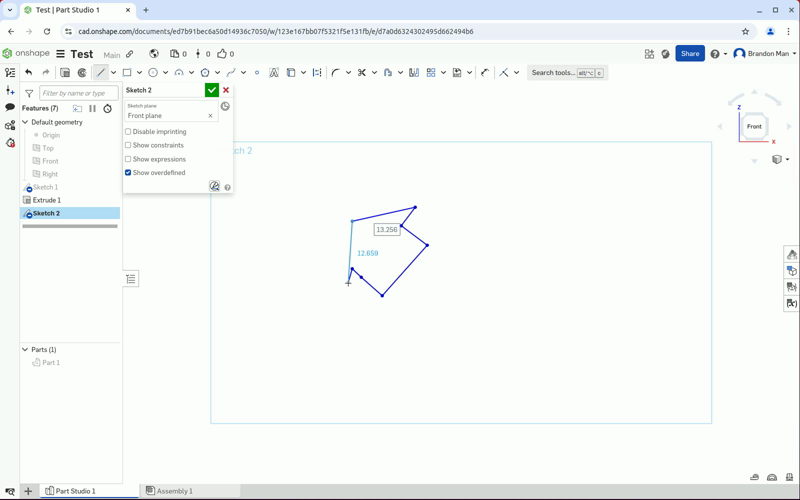
key(esc)
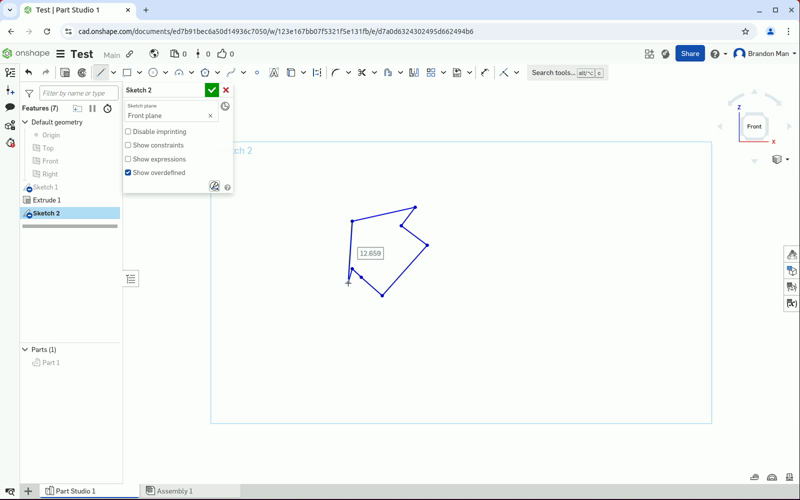
mouse_move(362, 259)
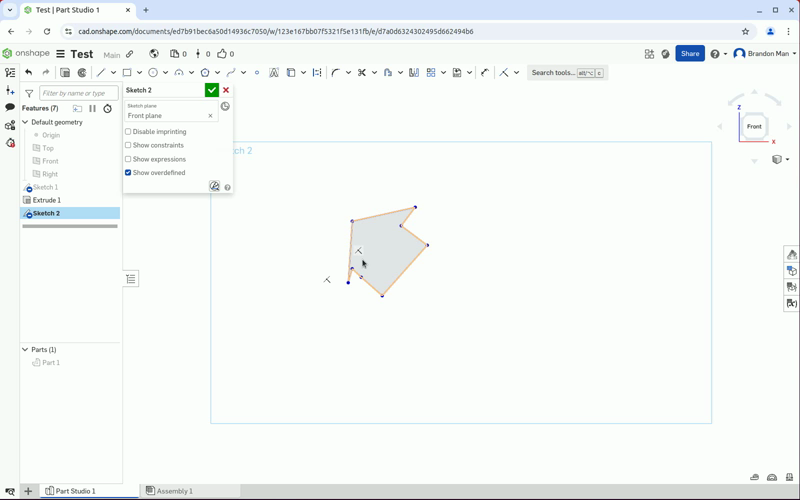
click(362, 259)
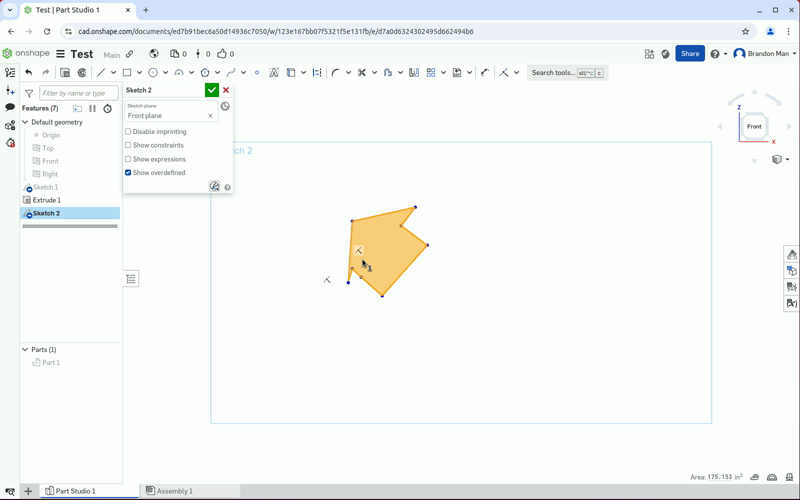
mouse_move(73, 352)
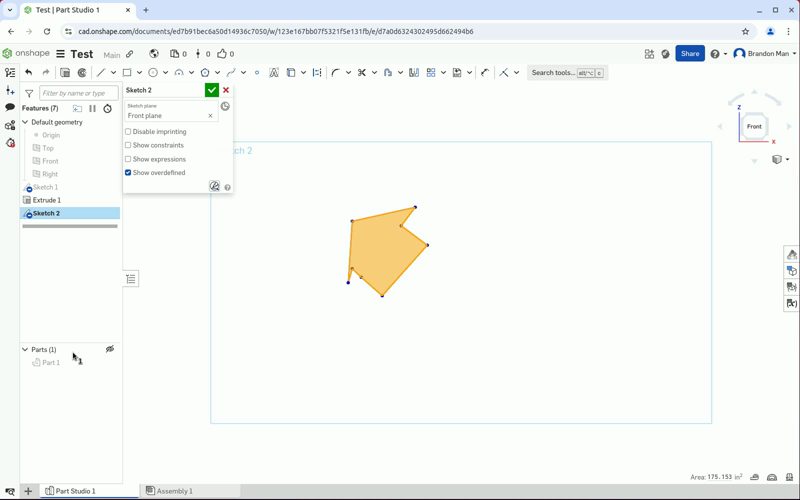
key(shift+y)
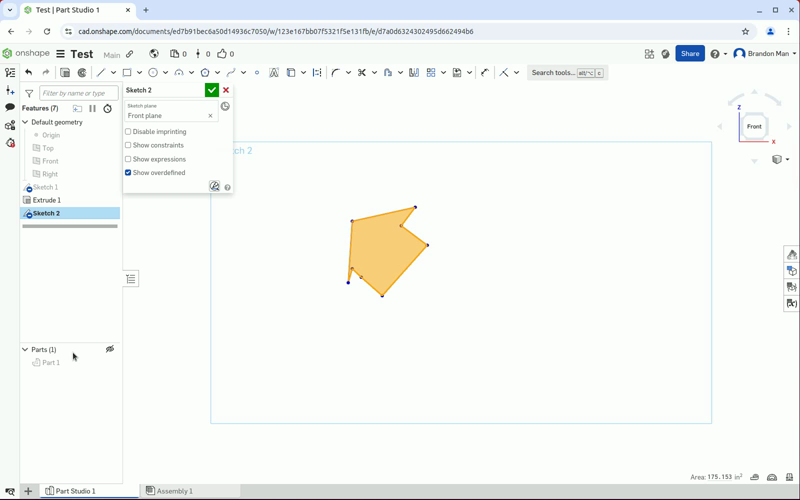
key(shift+e)
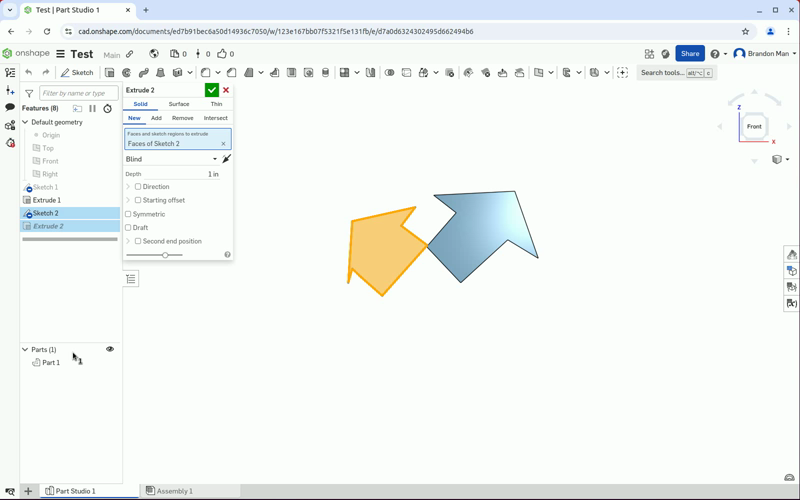
mouse_move(143, 106)
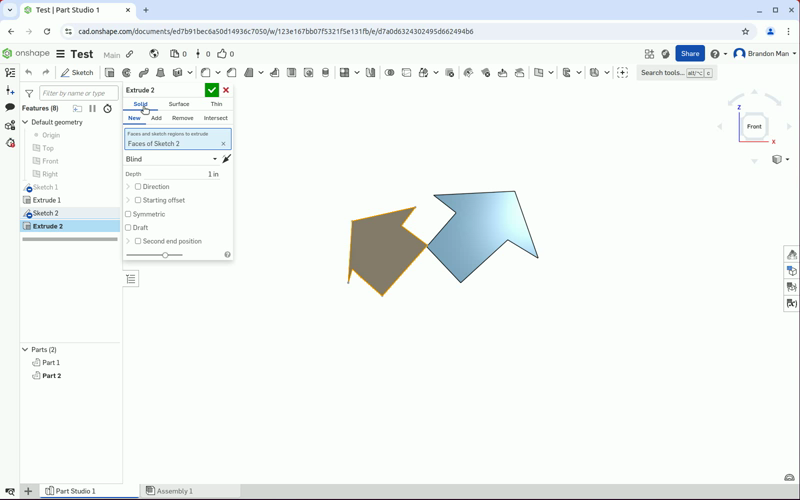
click(143, 106)
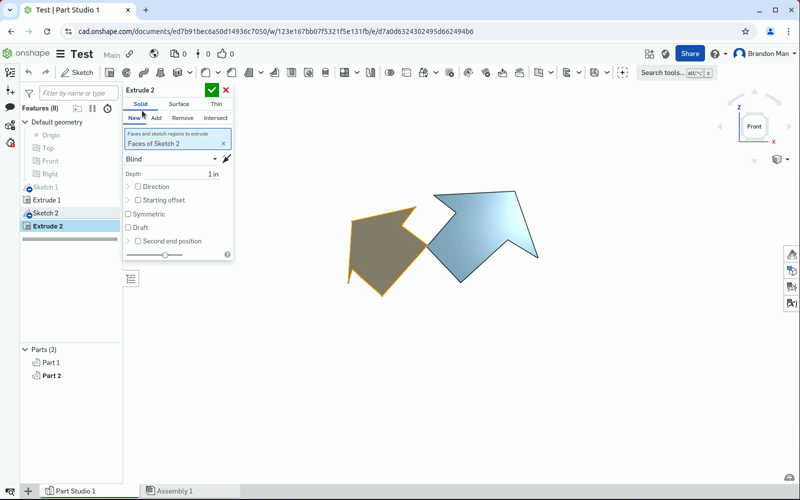
mouse_move(137, 120)
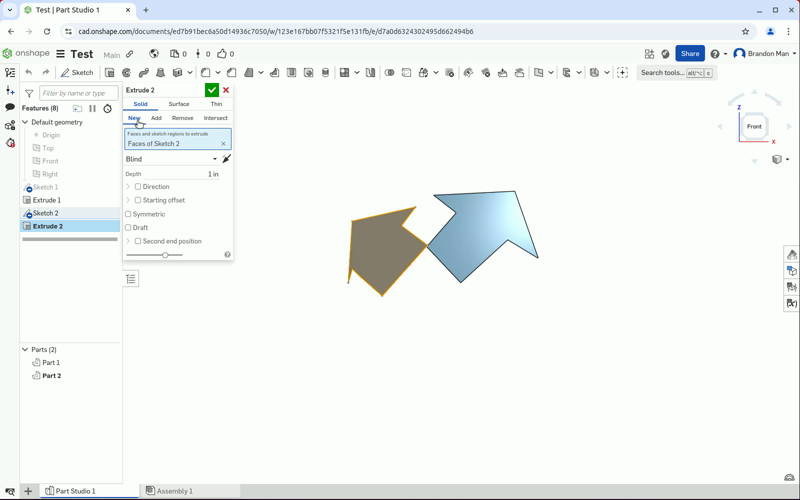
click(137, 120)
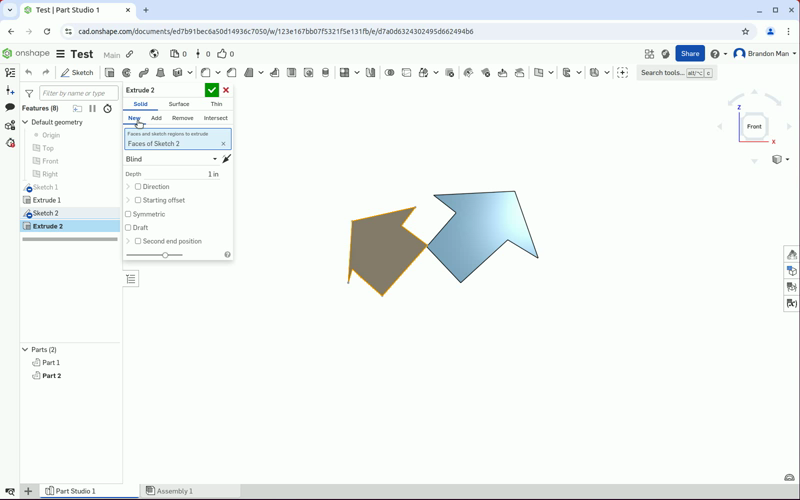
key(tab, 4)
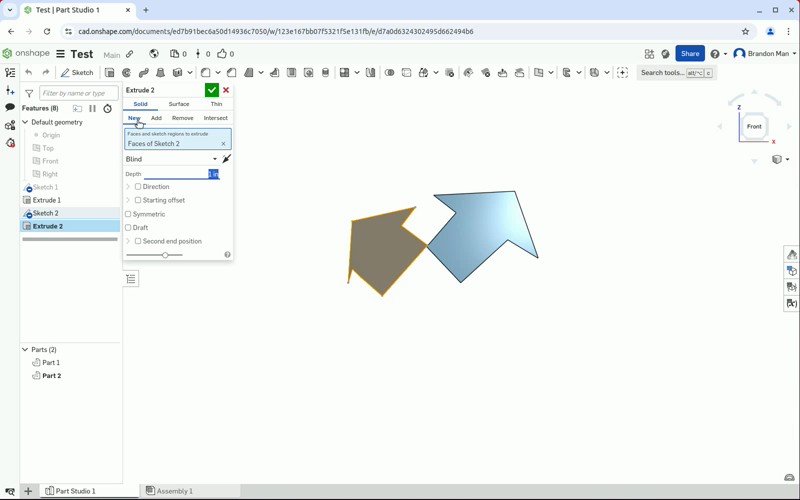
text(8.184)
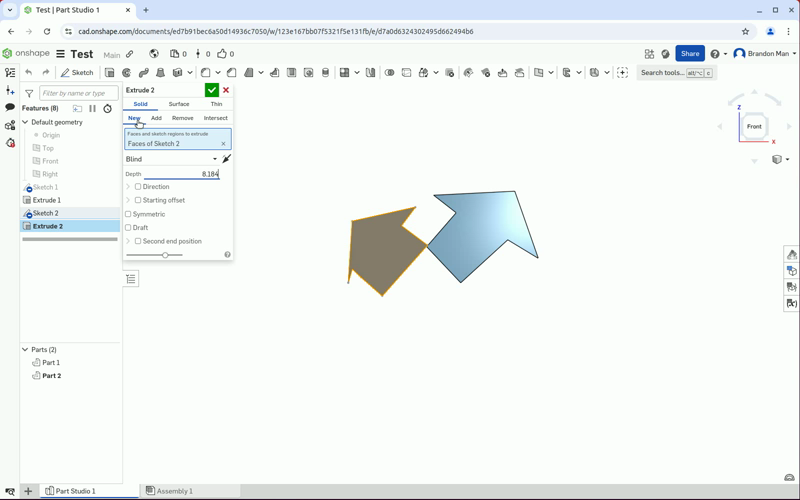
key(enter)
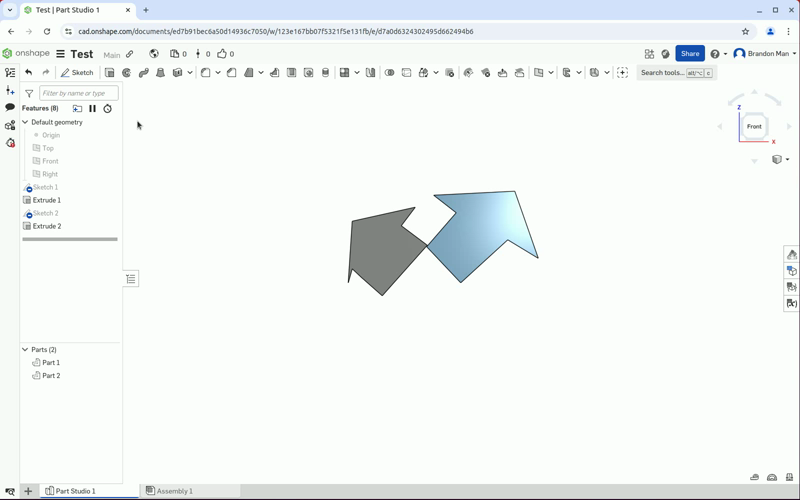
key(shift+h)
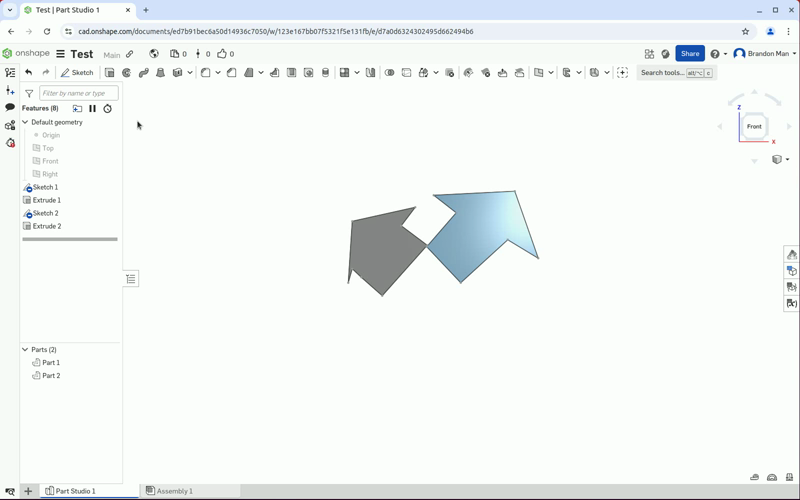
key(shift+h)
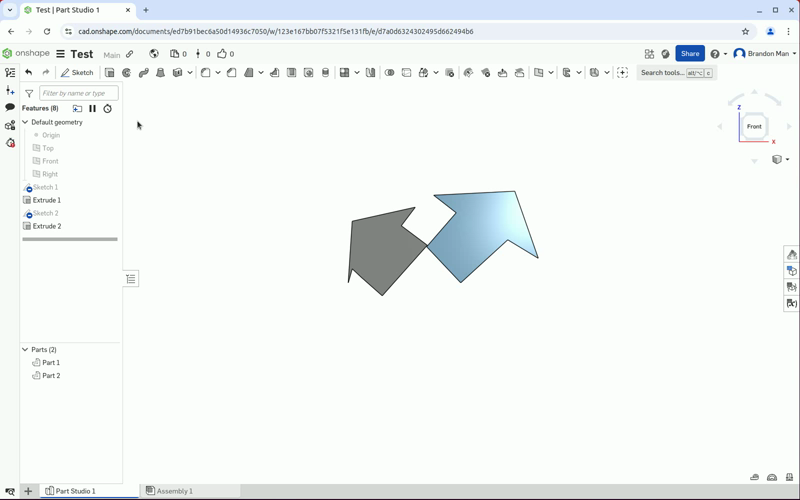
mouse_move(73, 189)
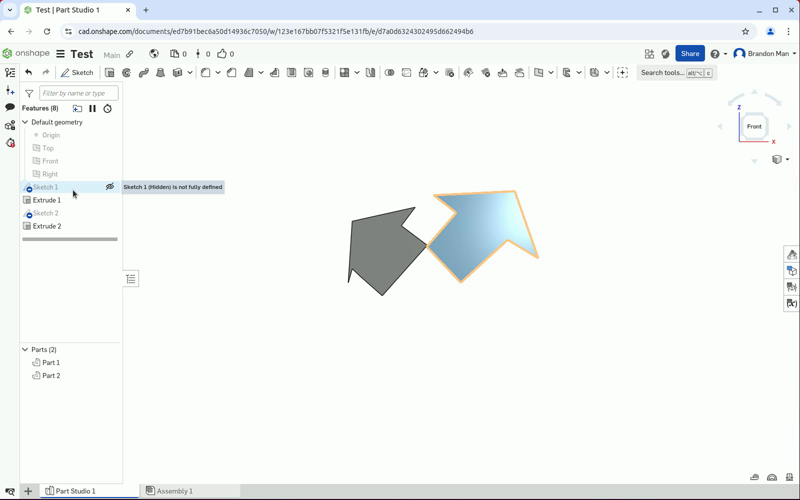
click(73, 189)
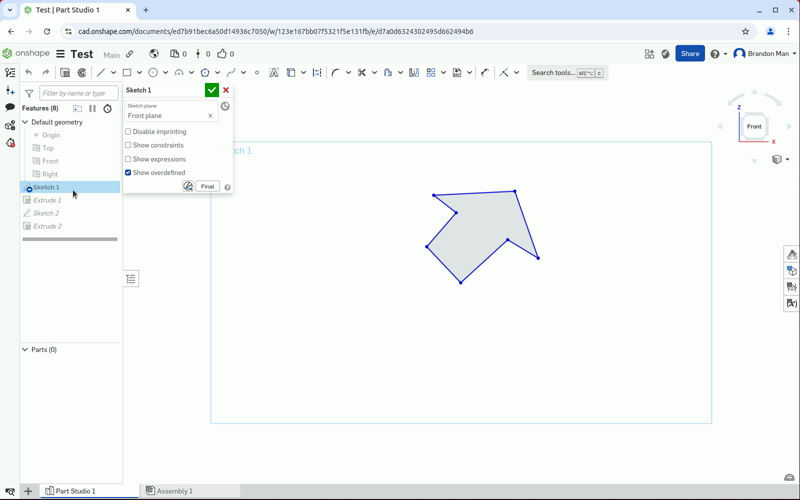
mouse_move(229, 92)
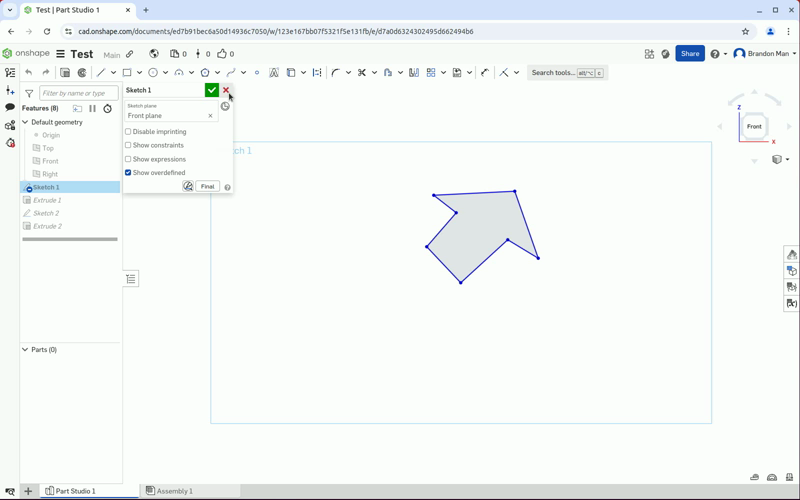
click(229, 92)
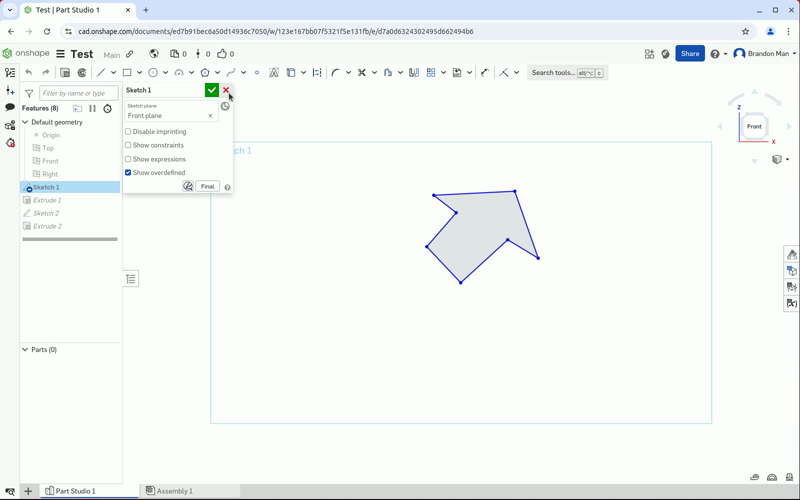
key(shift+s)
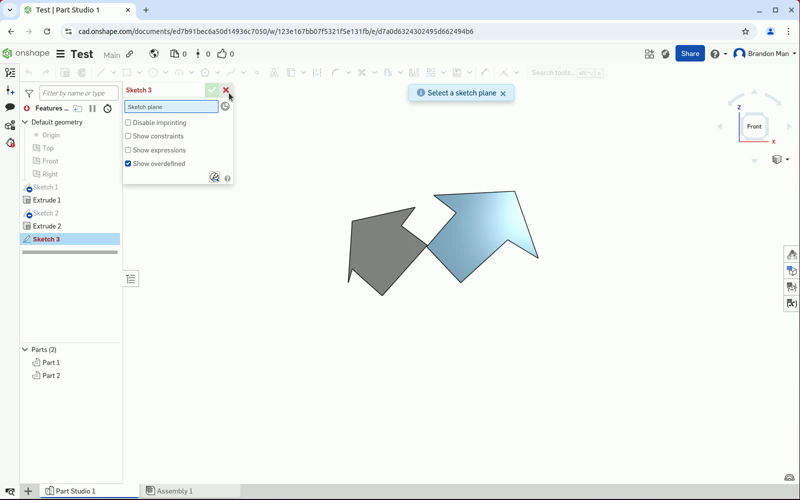
mouse_move(73, 163)
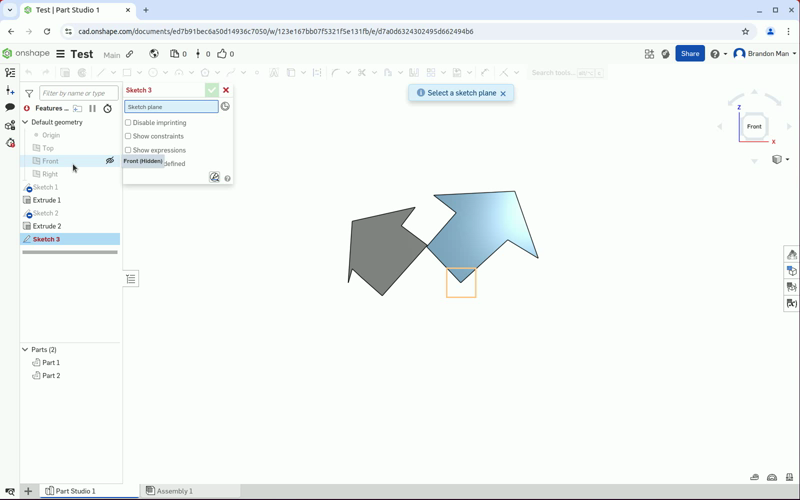
click(73, 163)
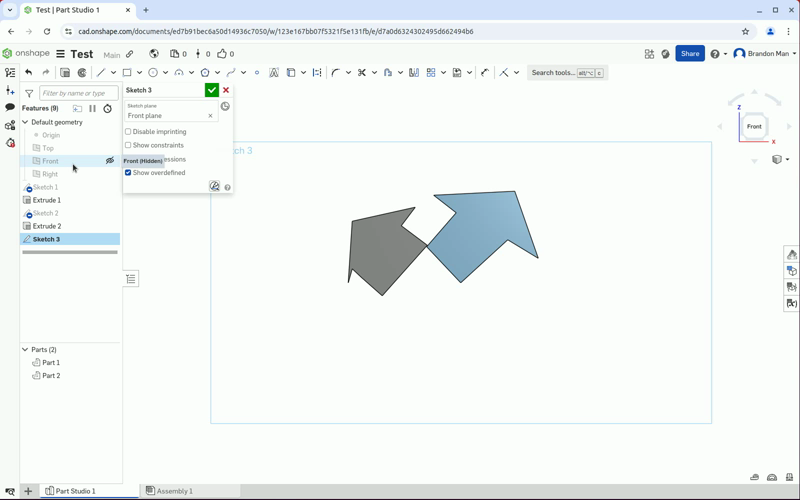
mouse_move(73, 352)
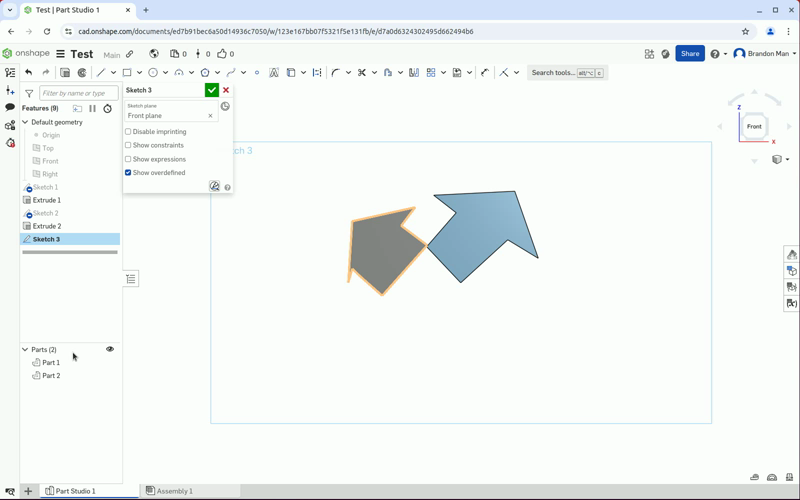
key(y)
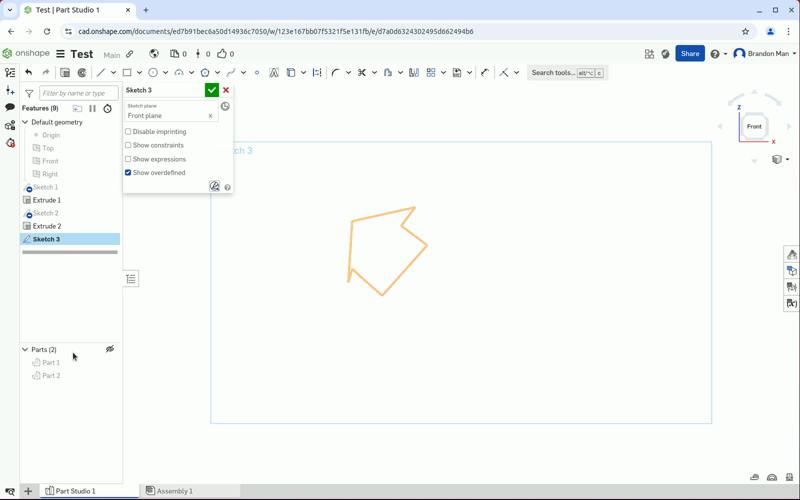
key(l)
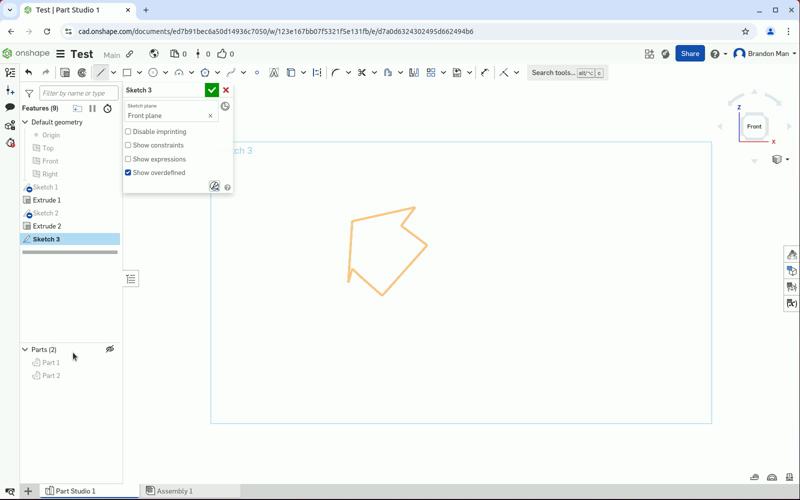
key_down(shift)
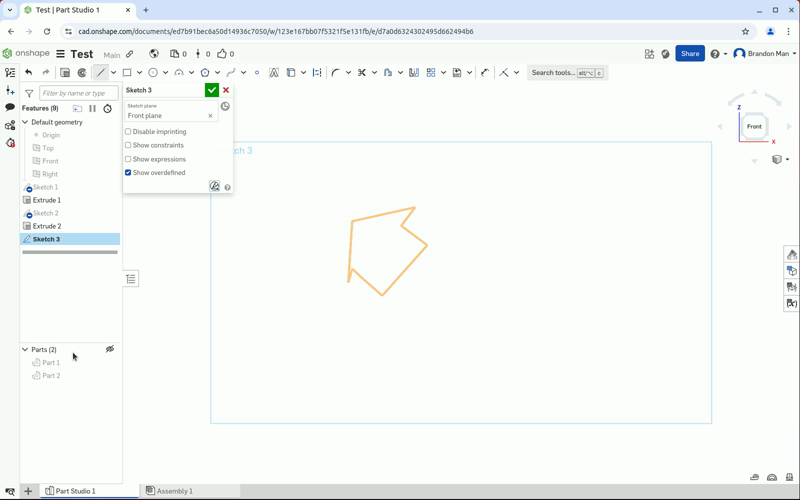
mouse_move(361, 276)
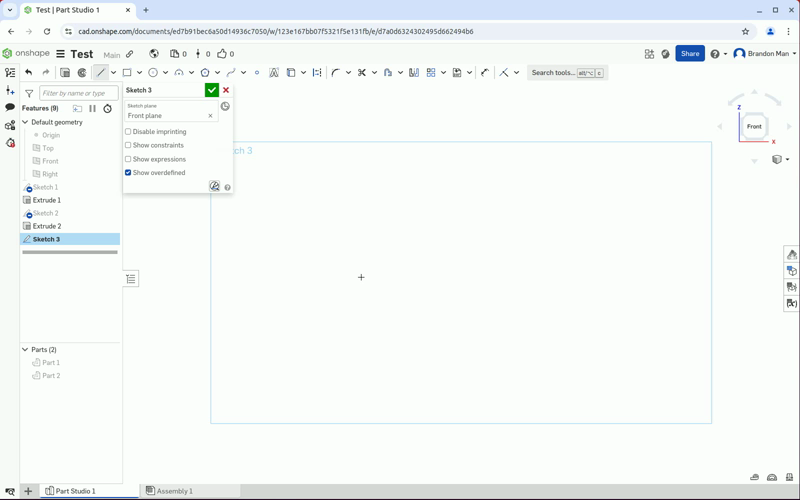
click(361, 276)
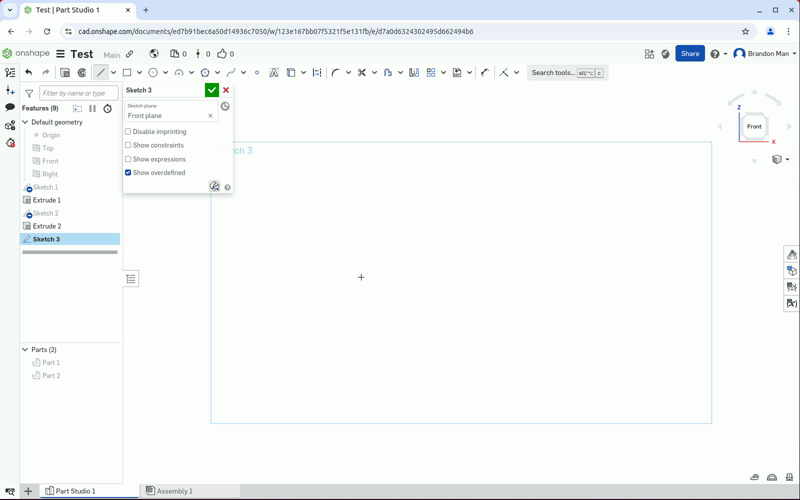
key_up(shift)
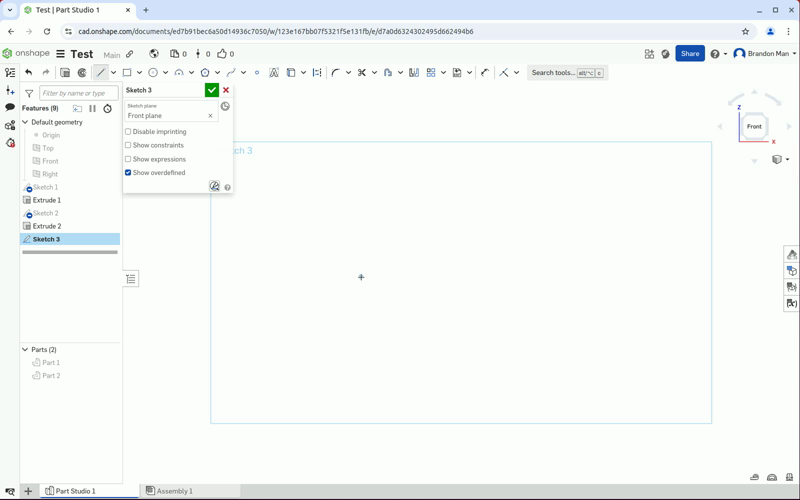
key_down(shift)
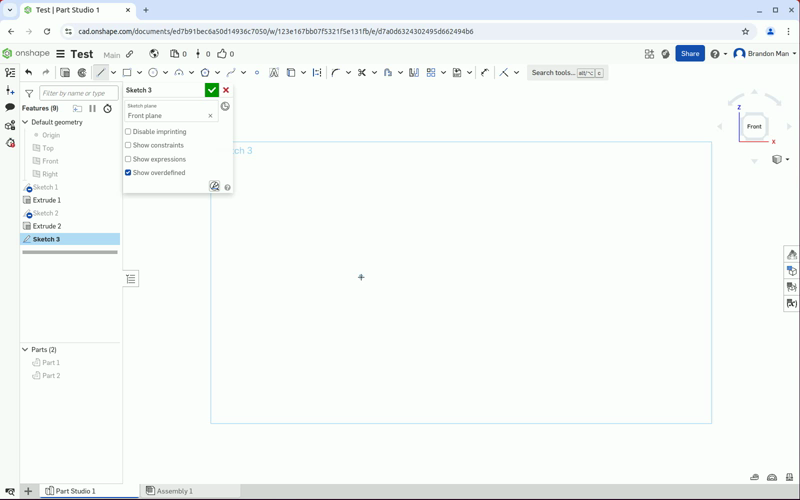
mouse_move(388, 351)
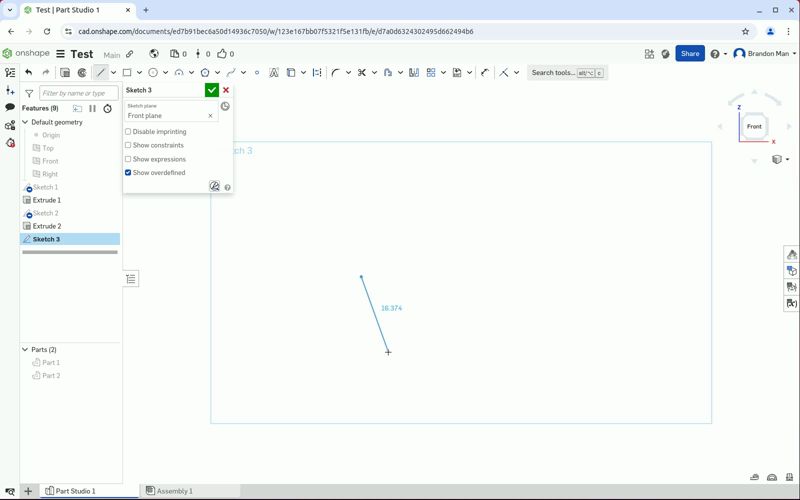
click(388, 351)
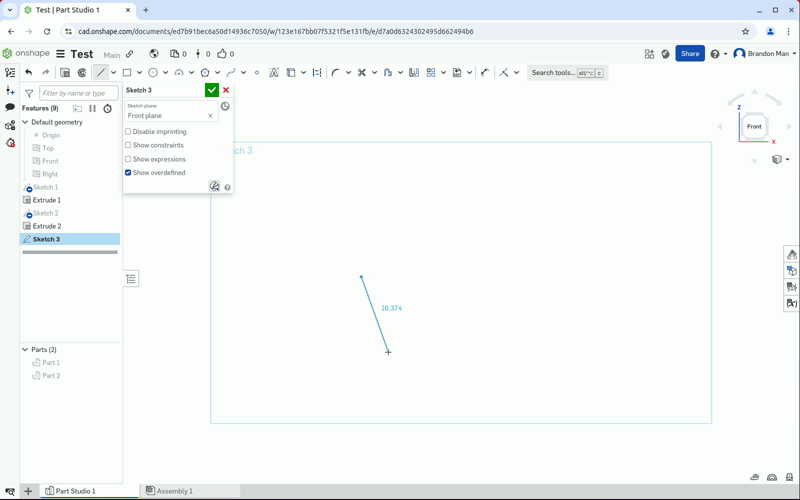
key_up(shift)
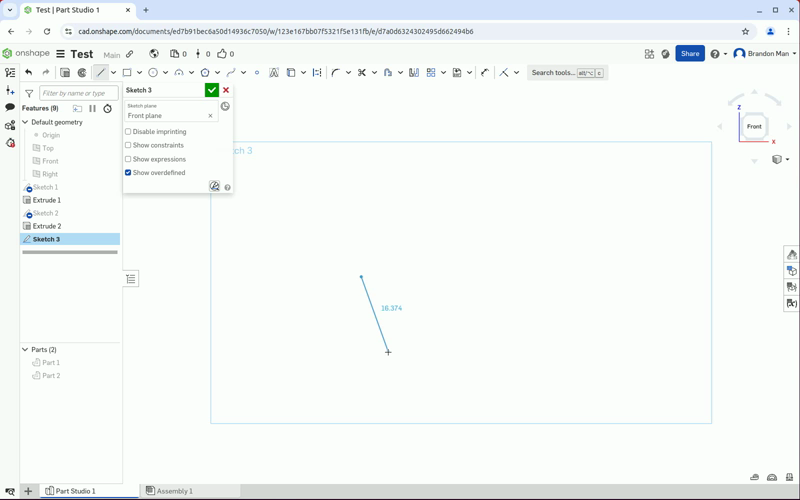
key_down(shift)
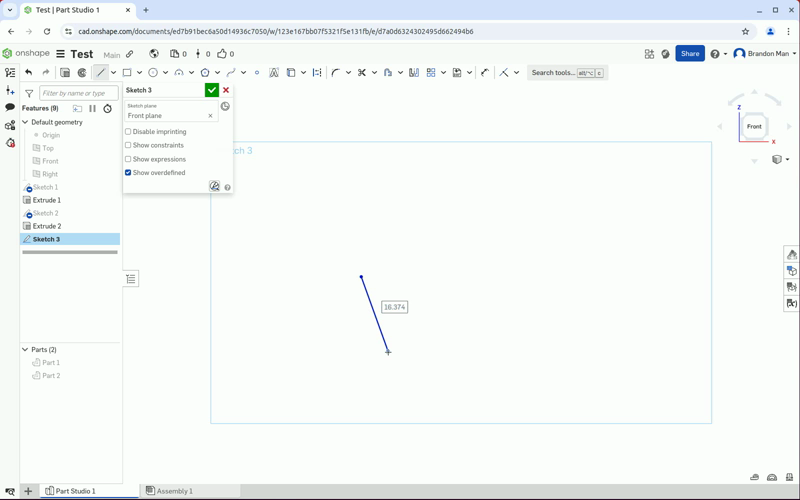
mouse_move(455, 327)
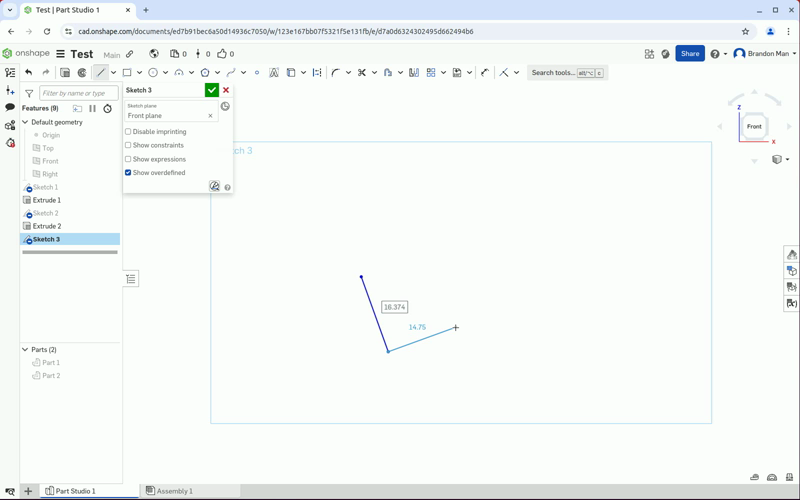
click(455, 327)
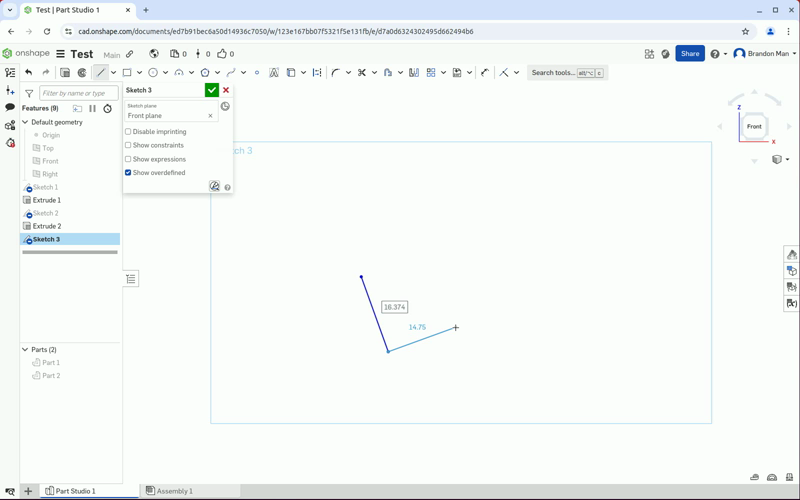
key_up(shift)
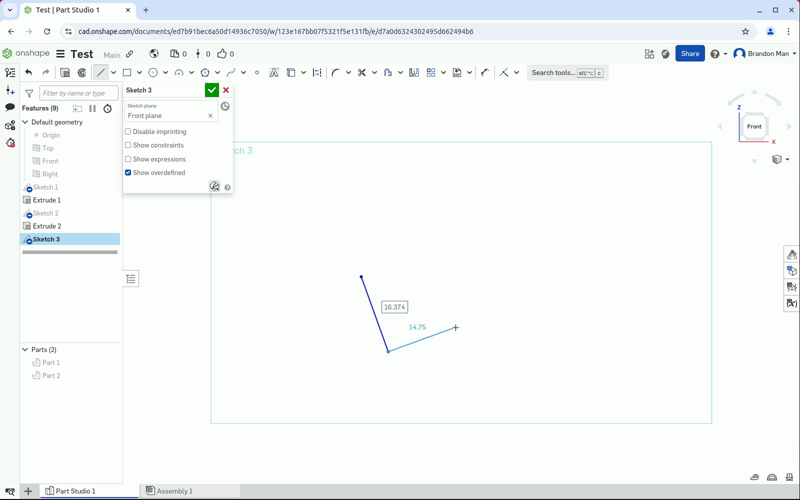
key_down(shift)
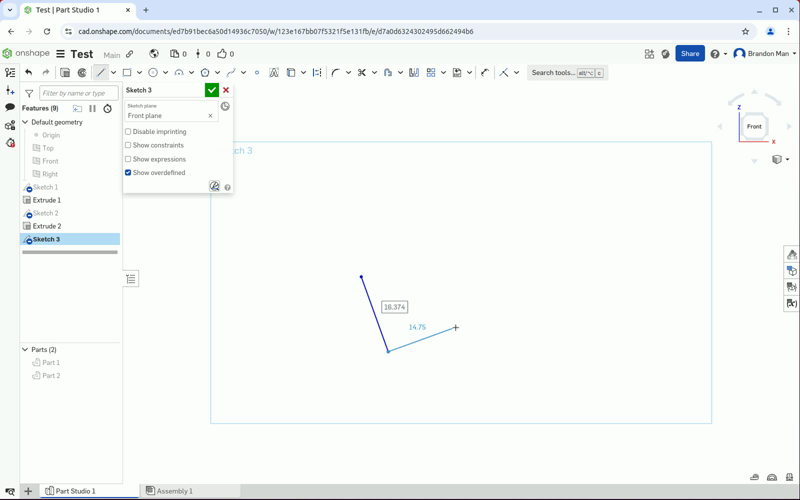
mouse_move(485, 327)
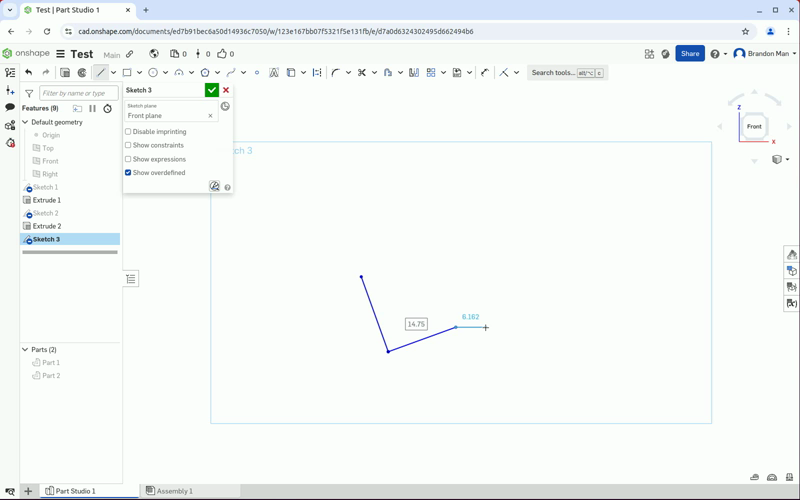
mouse_move(422, 321)
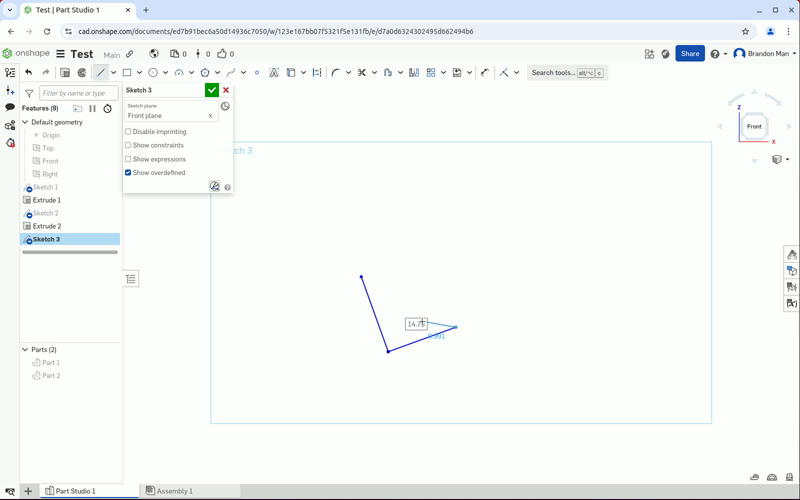
click(422, 321)
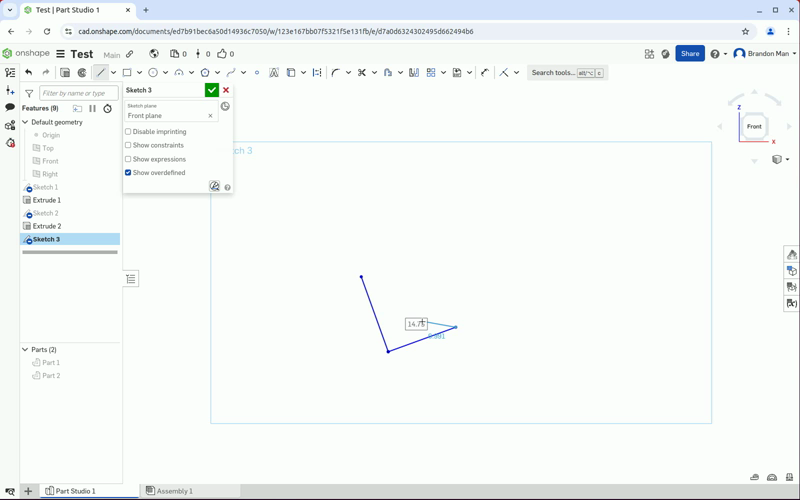
key_up(shift)
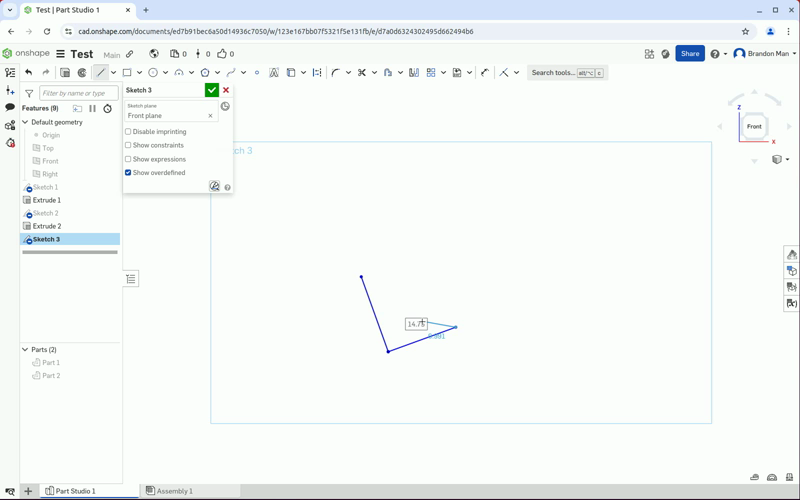
key_down(shift)
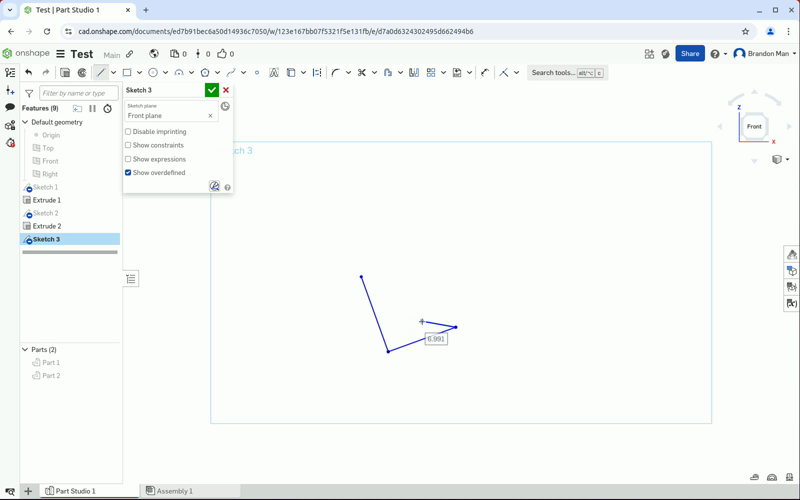
mouse_move(452, 321)
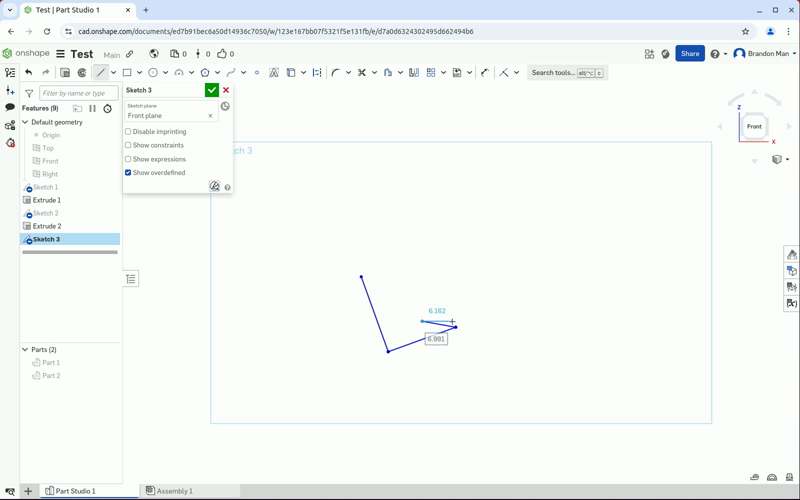
mouse_move(460, 282)
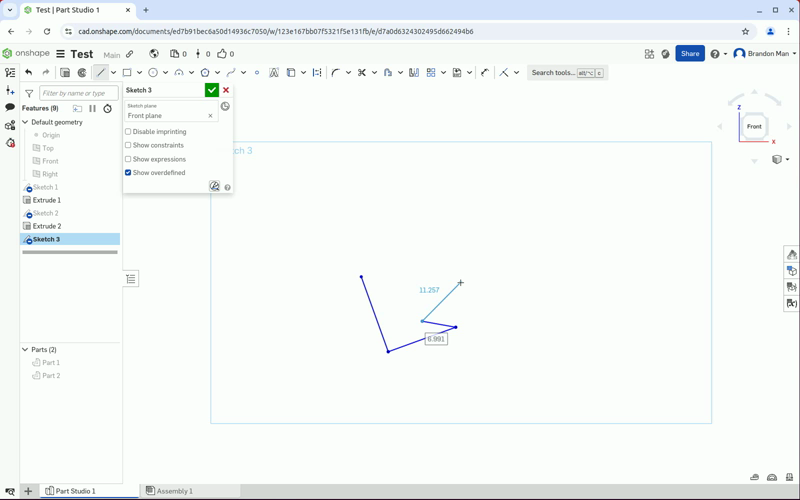
click(460, 282)
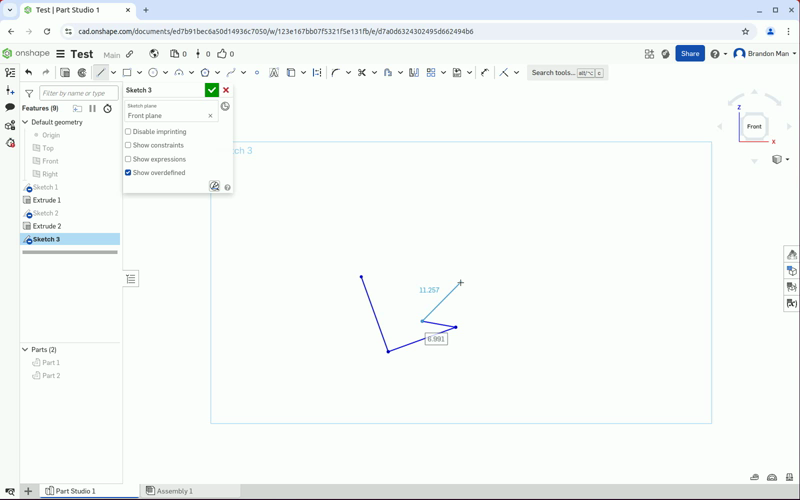
key_up(shift)
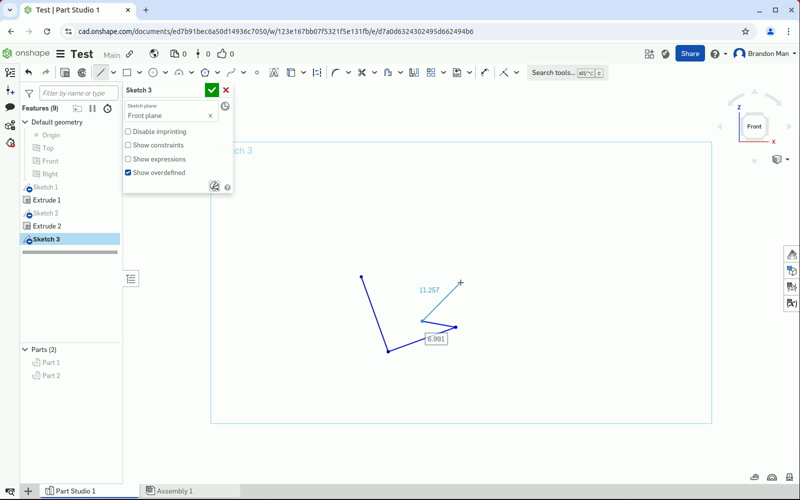
key_down(shift)
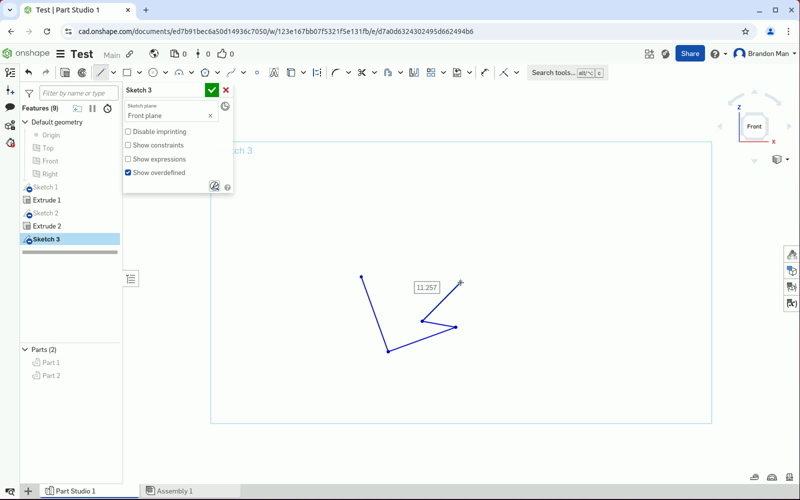
mouse_move(490, 282)
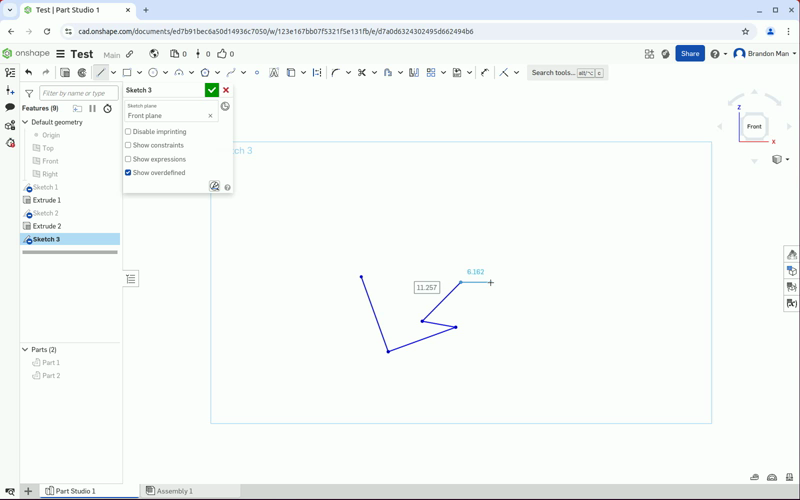
mouse_move(426, 245)
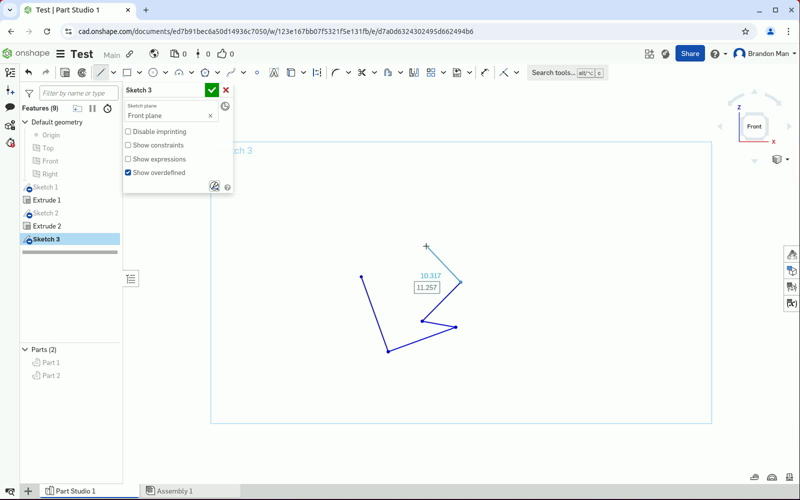
click(426, 245)
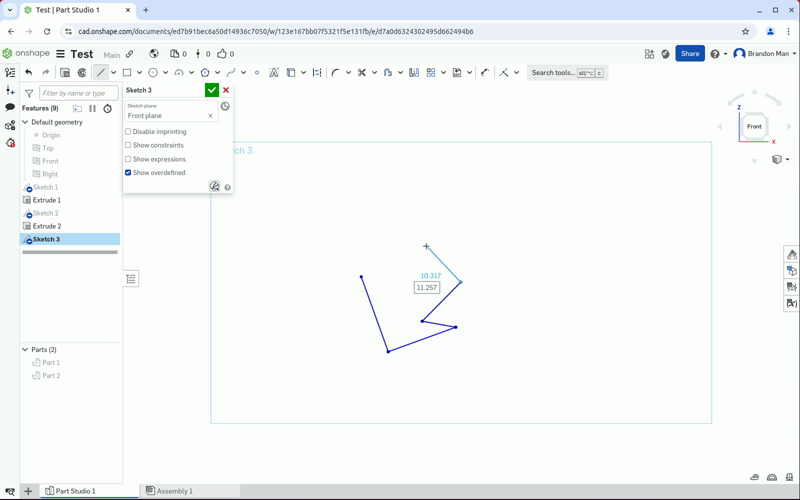
key_up(shift)
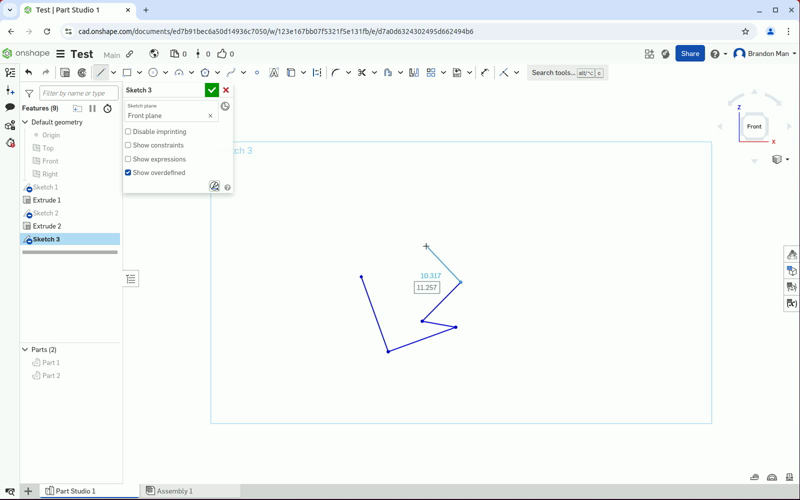
key_down(shift)
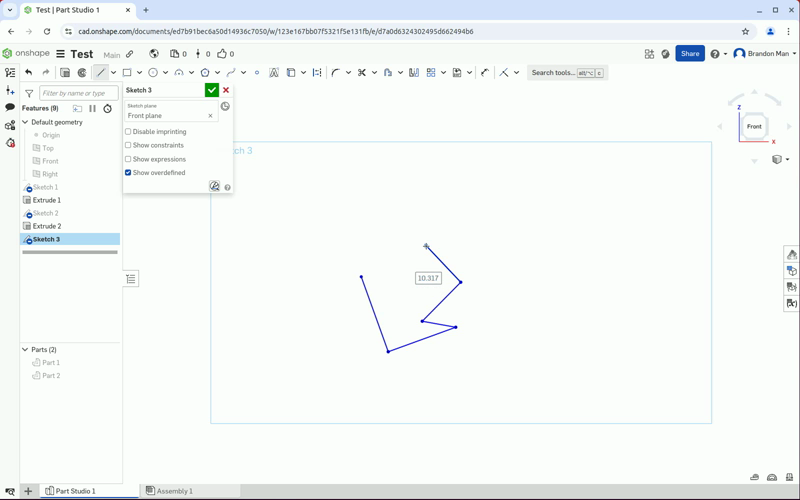
mouse_move(380, 294)
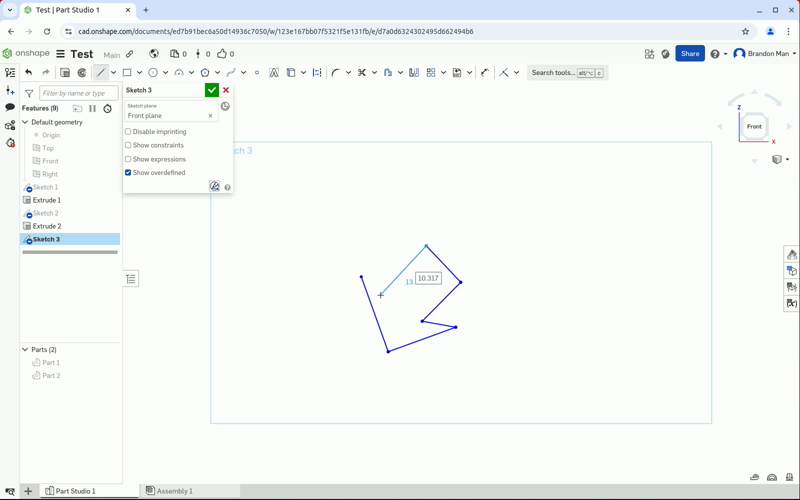
click(380, 294)
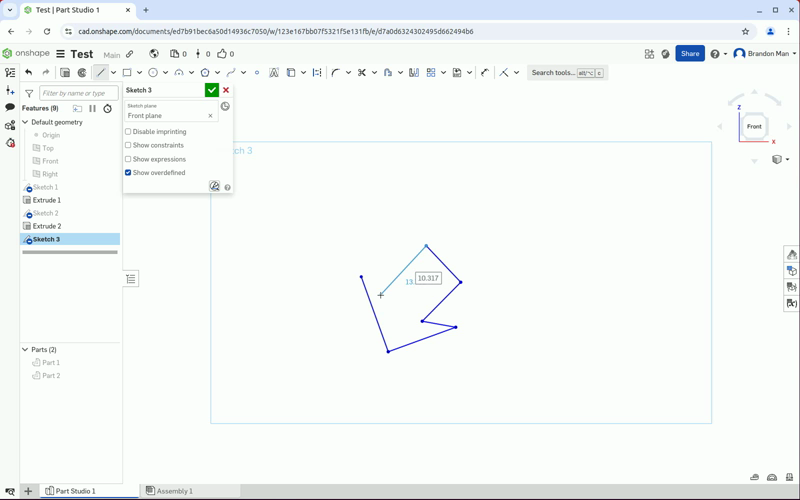
key_up(shift)
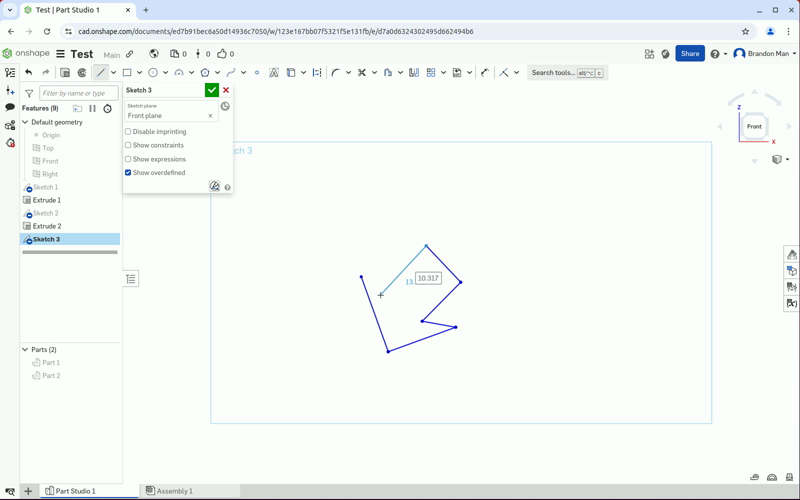
mouse_move(410, 294)
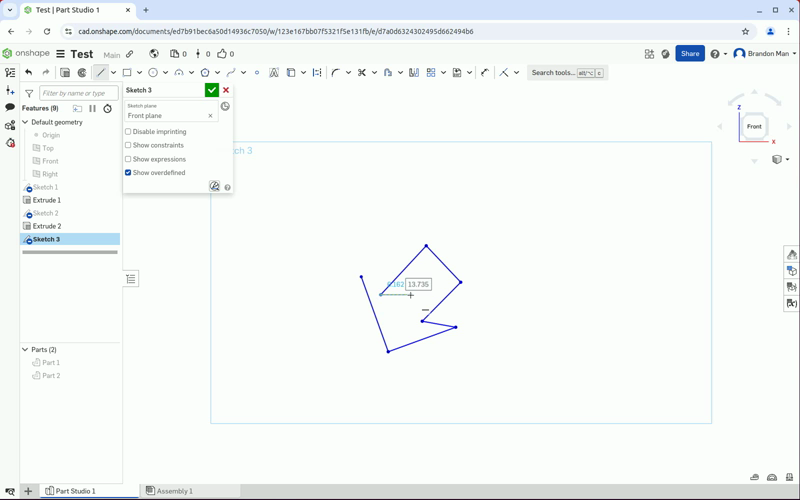
key_down(shift)
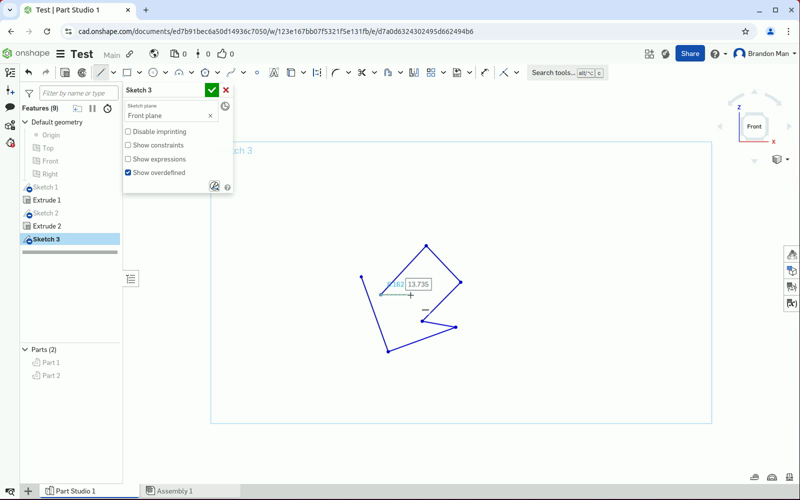
mouse_move(361, 276)
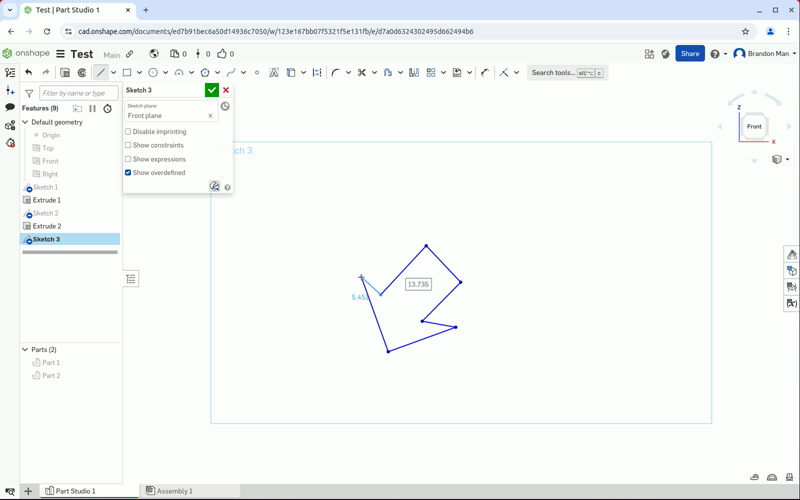
key_up(shift)
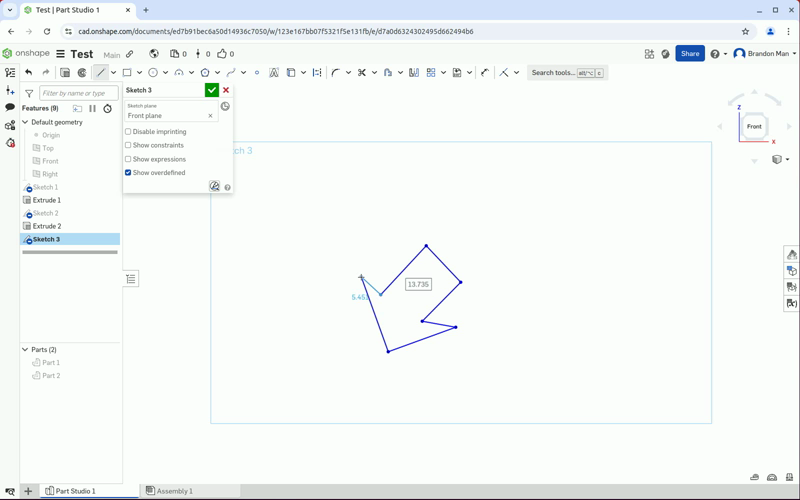
click(361, 276)
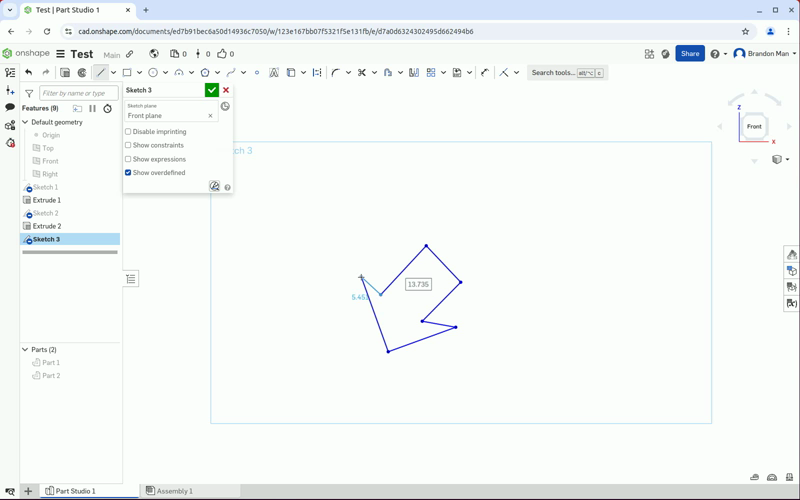
key(esc)
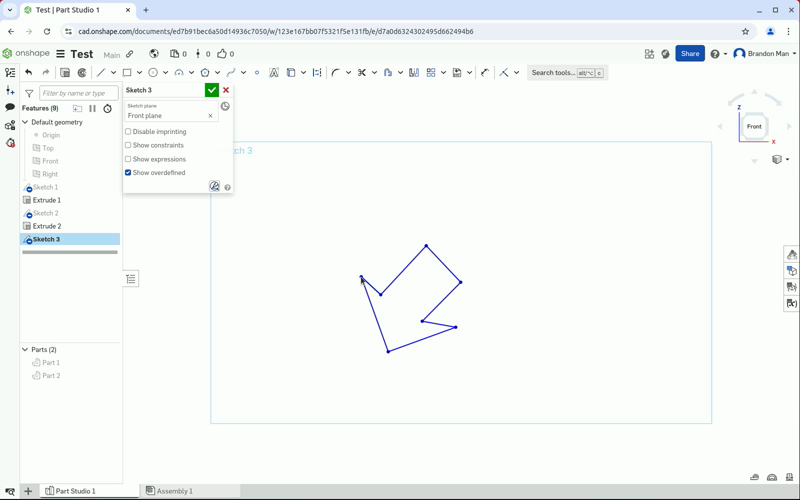
mouse_move(411, 327)
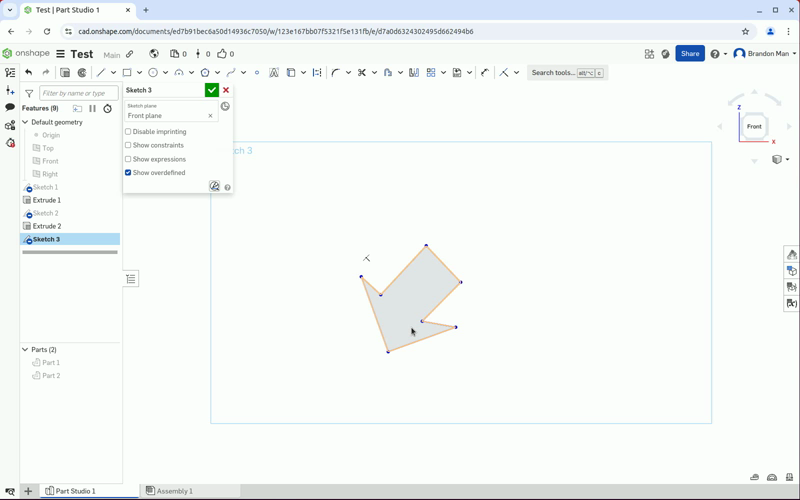
click(411, 327)
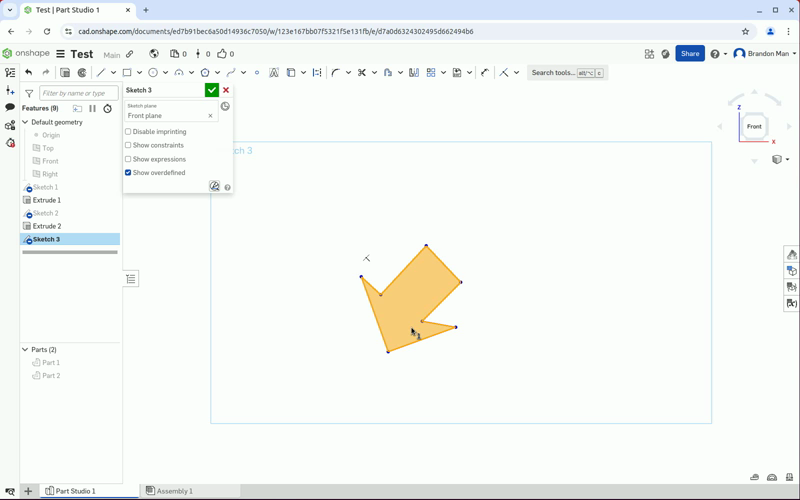
mouse_move(73, 352)
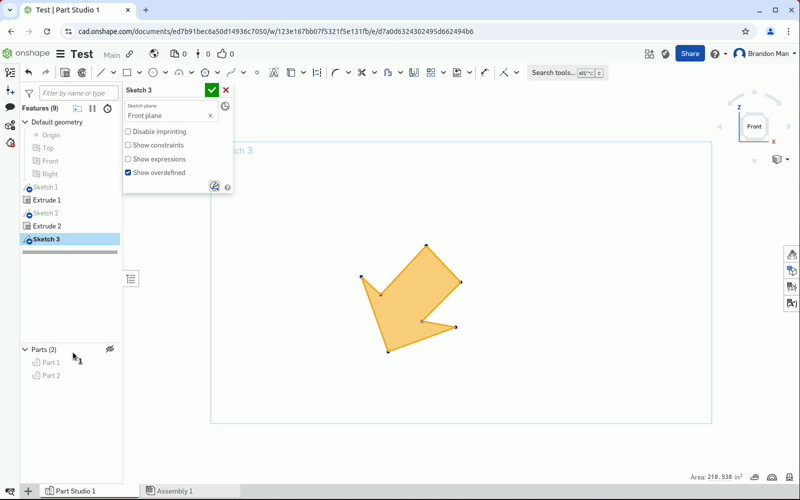
key(shift+y)
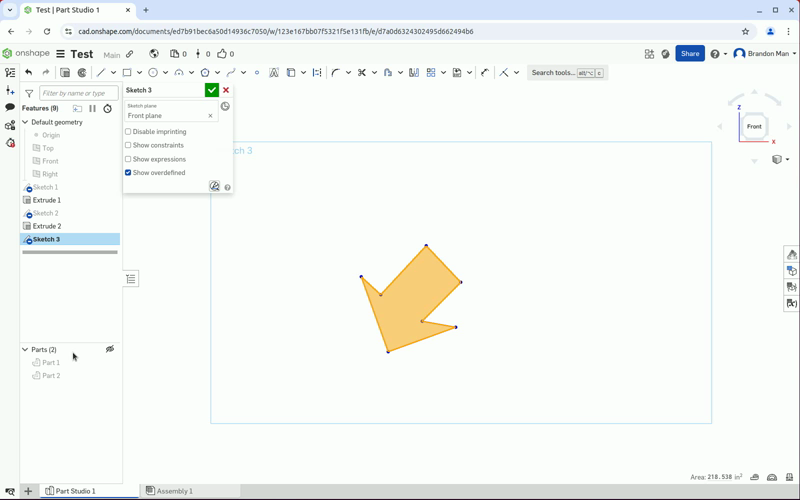
key(shift+e)
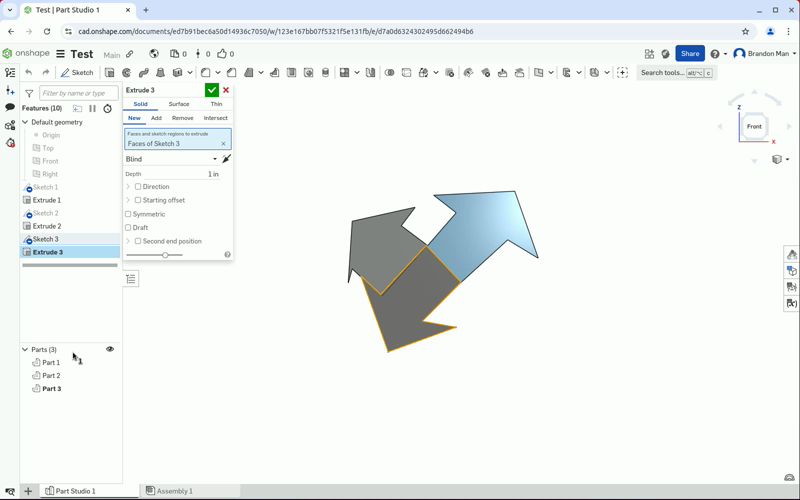
mouse_move(143, 106)
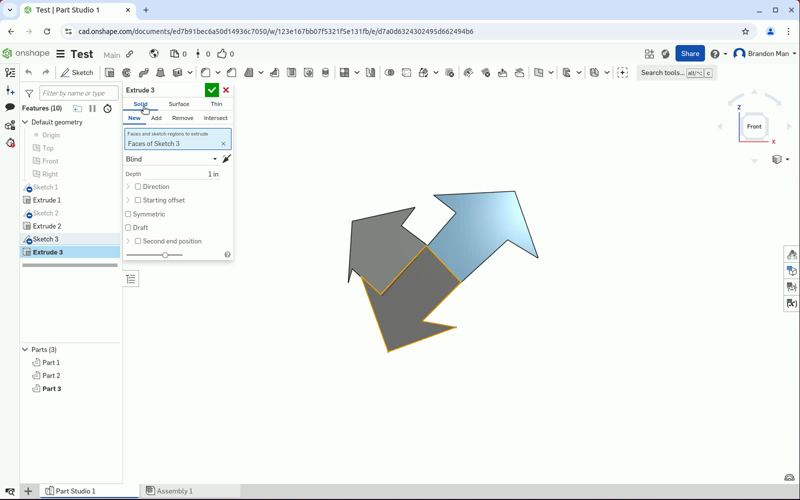
click(143, 106)
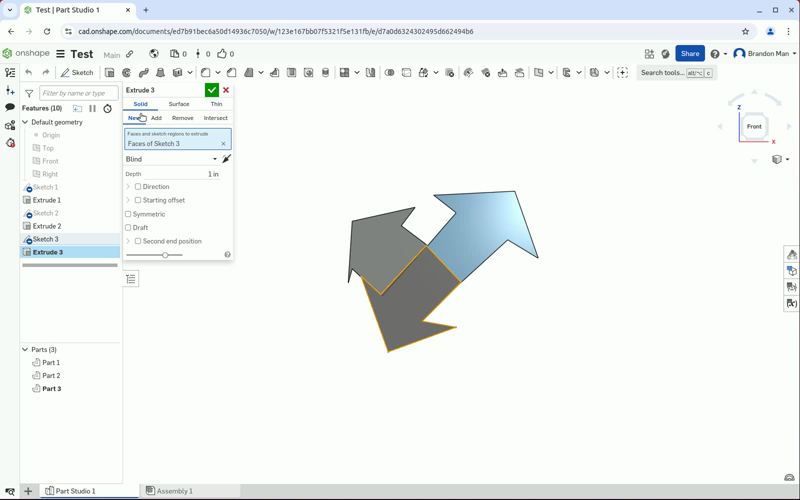
mouse_move(137, 120)
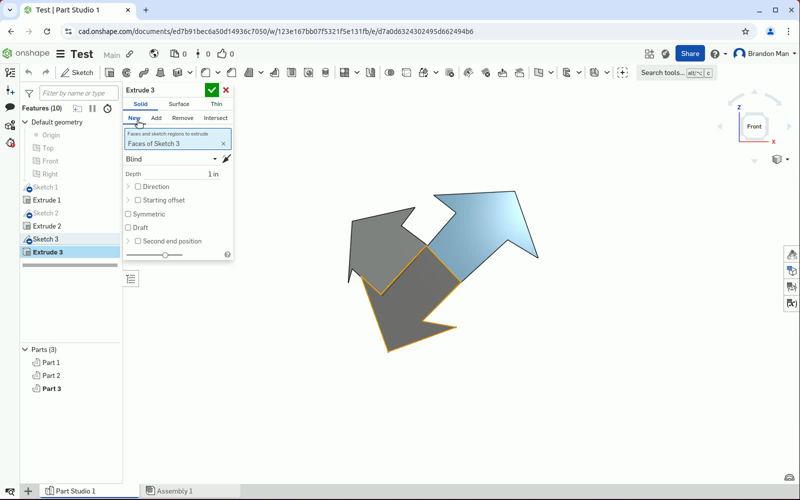
click(137, 120)
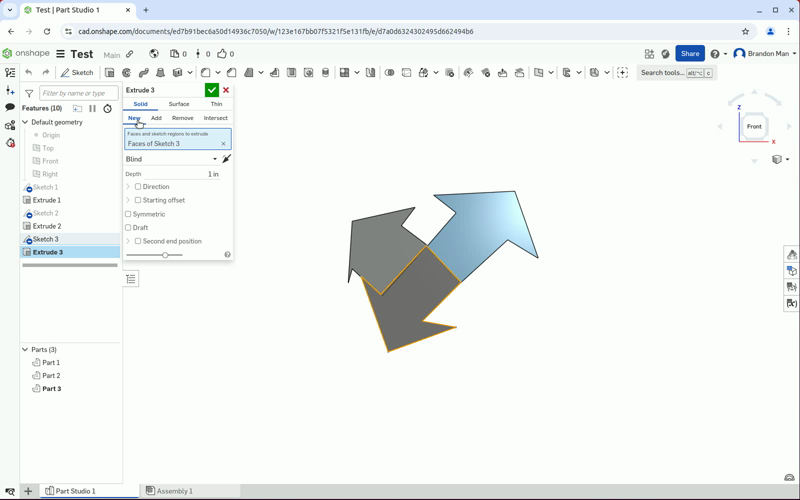
key(tab, 4)
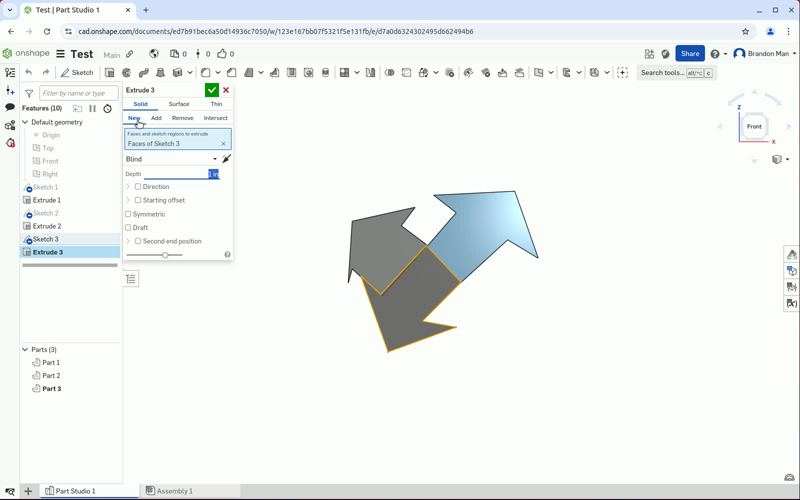
text(8.184)
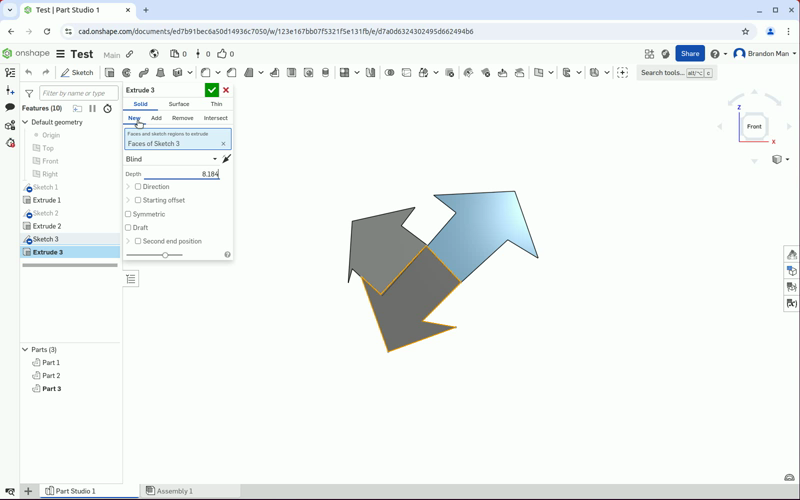
key(enter)
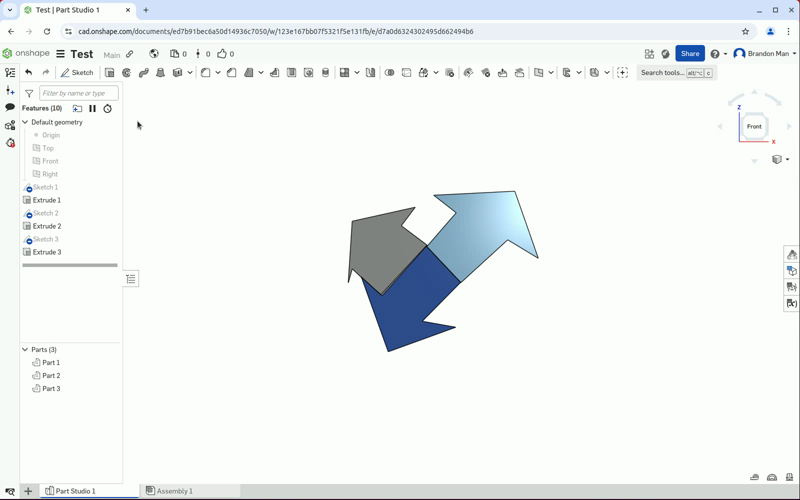
key(shift+h)
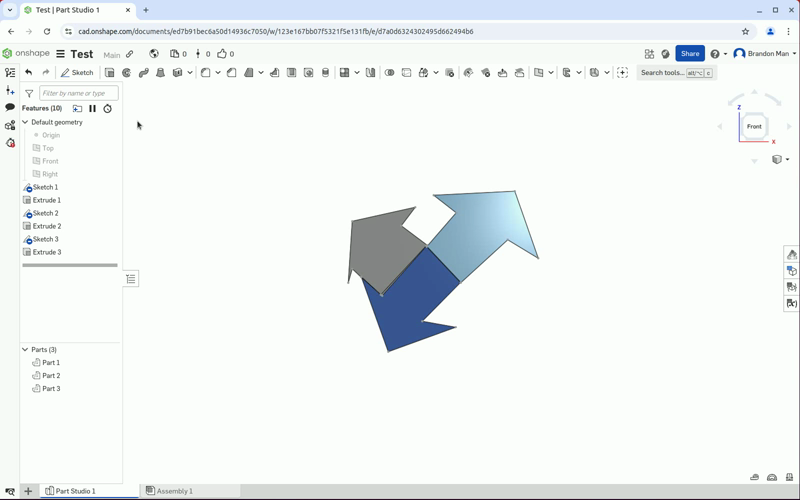
key(shift+h)
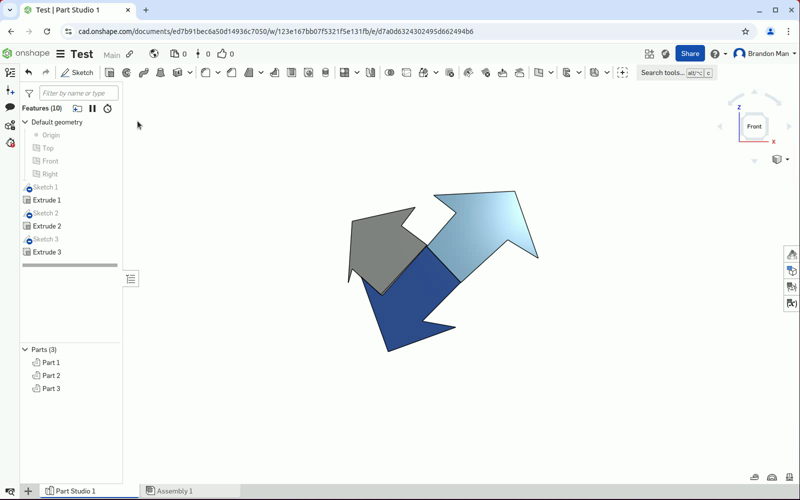
mouse_move(73, 189)
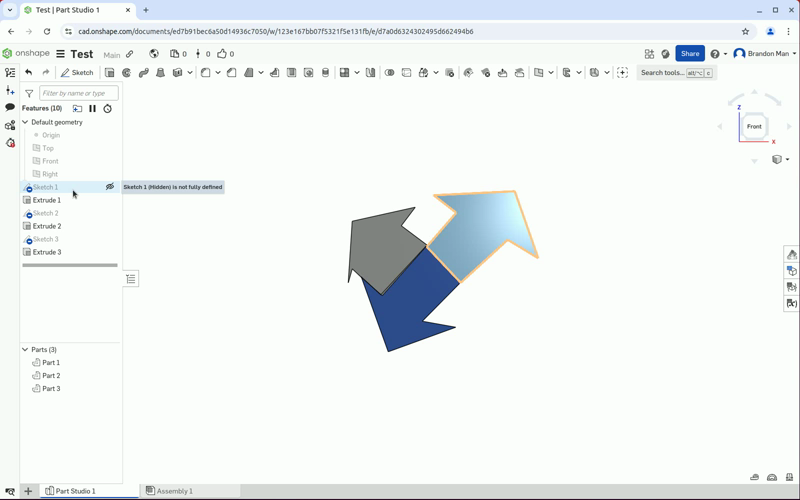
click(73, 189)
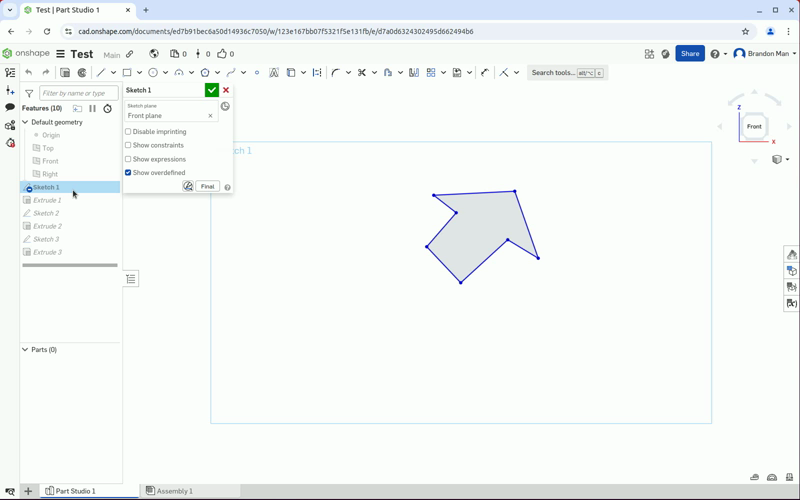
mouse_move(229, 92)
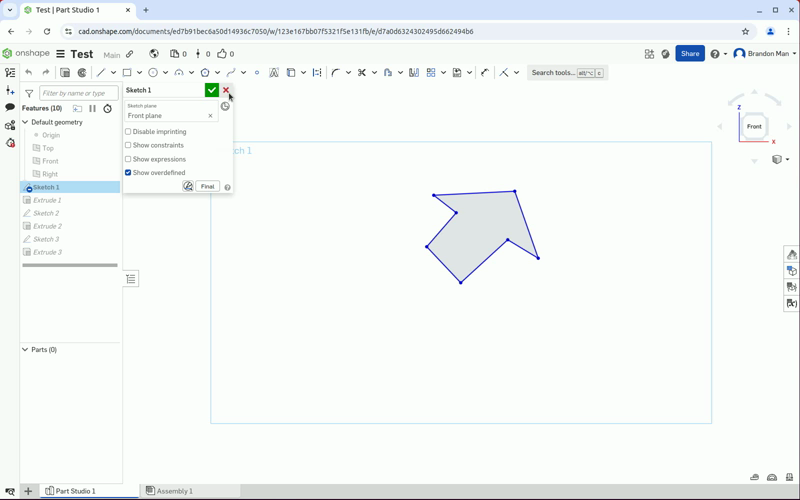
click(229, 92)
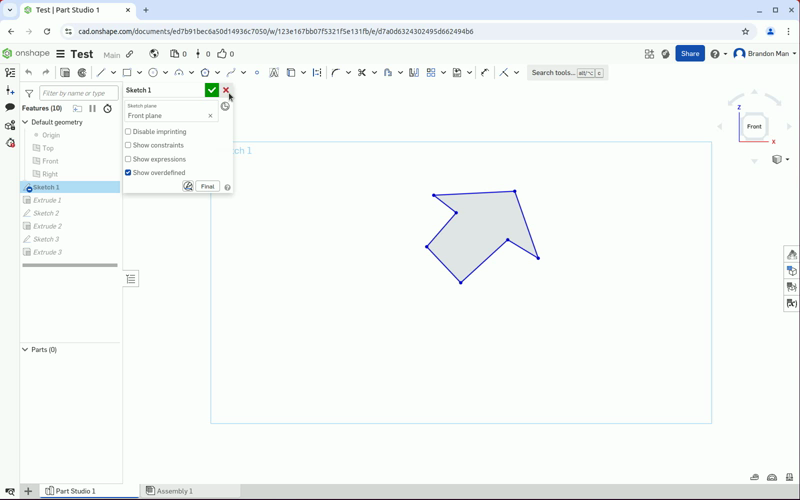
key(shift+s)
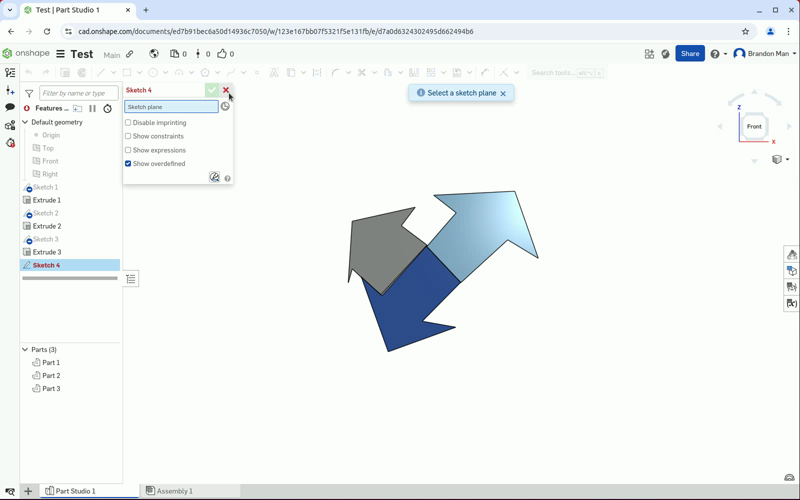
mouse_move(73, 163)
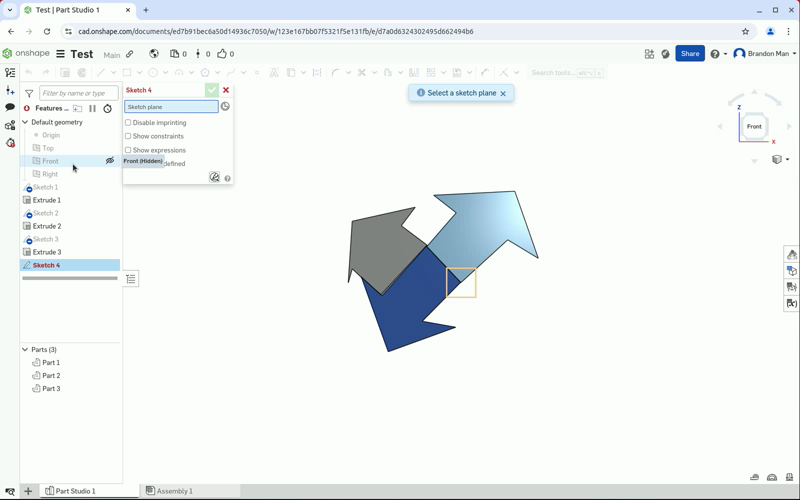
click(73, 163)
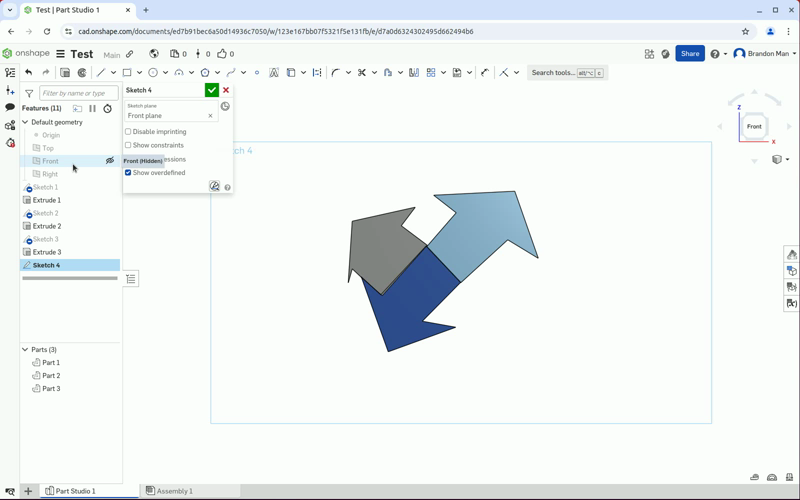
mouse_move(73, 352)
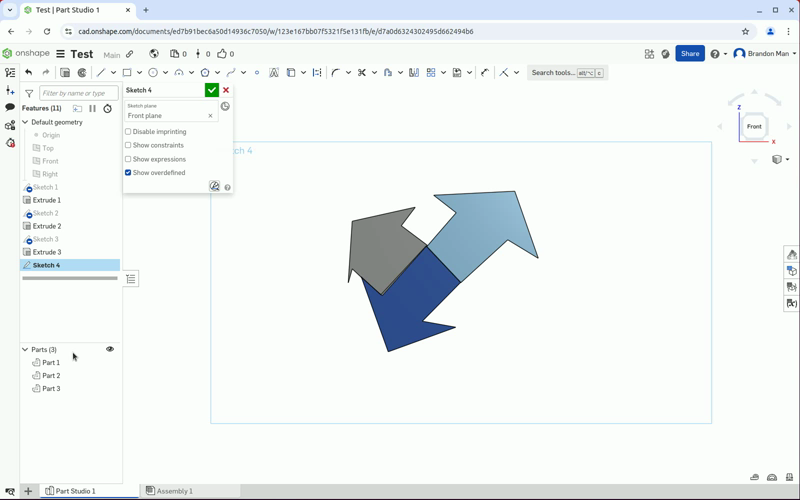
key(y)
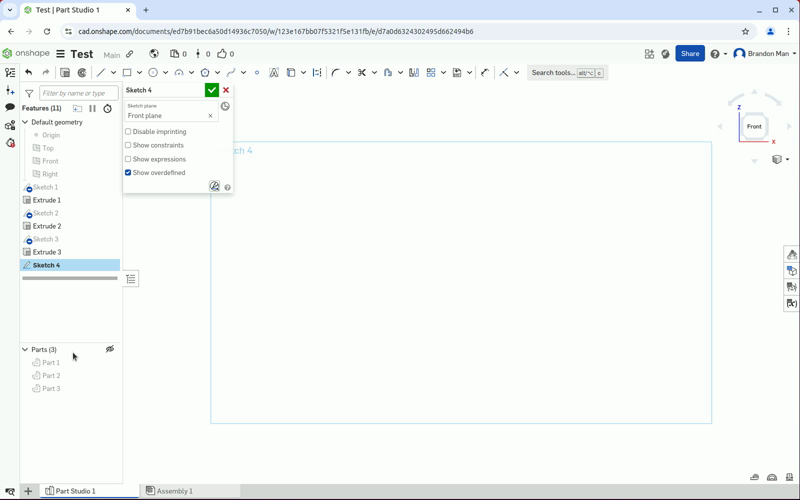
key(l)
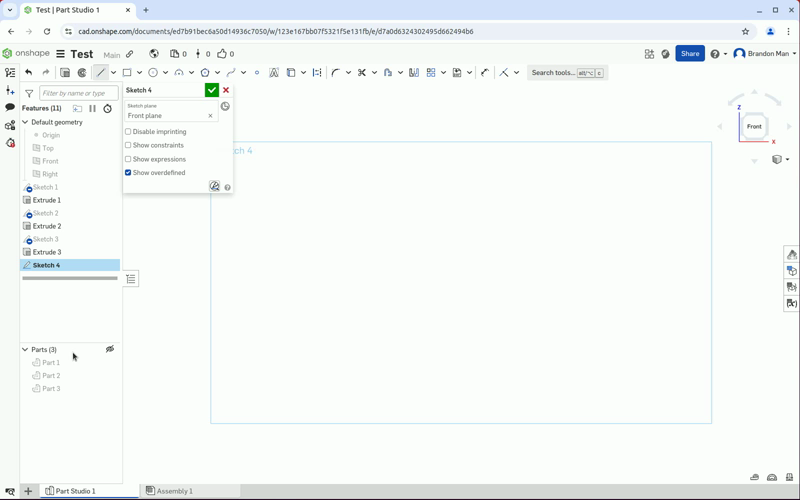
key_down(shift)
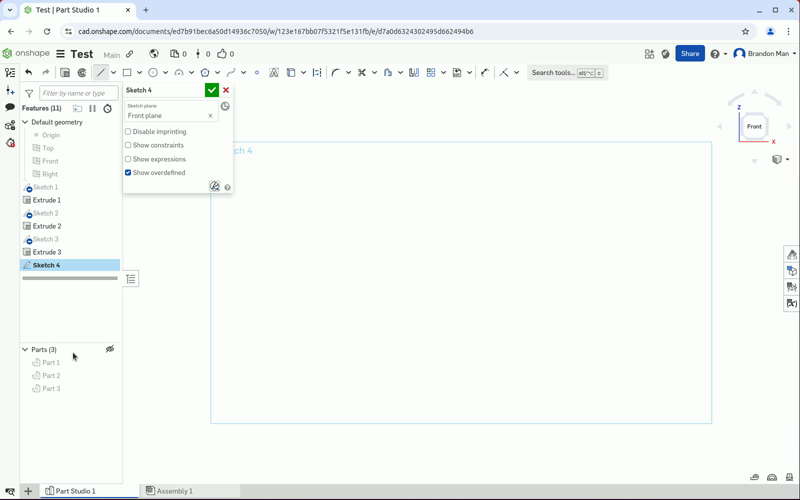
mouse_move(422, 321)
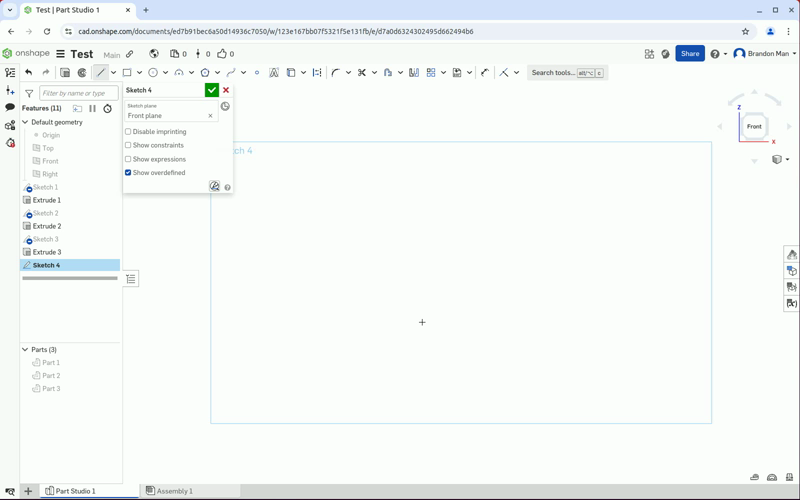
click(422, 321)
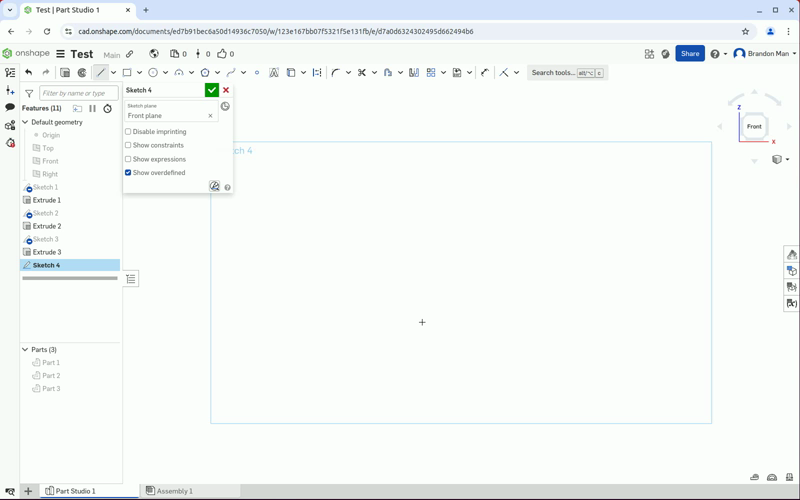
key_up(shift)
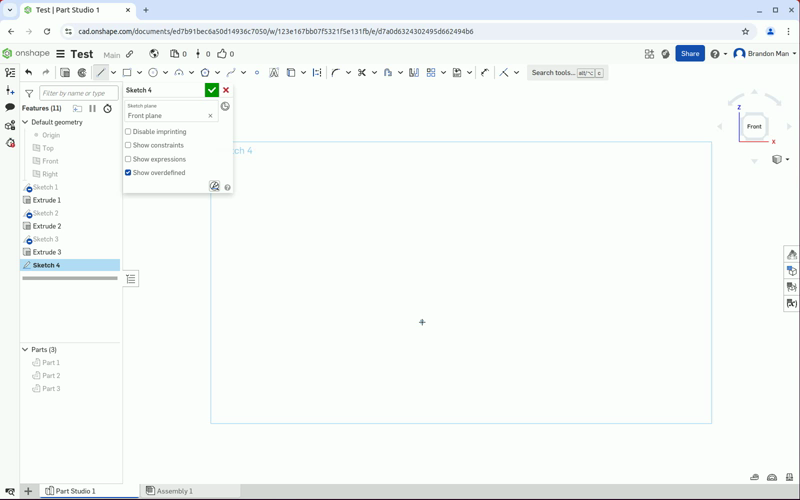
key_down(shift)
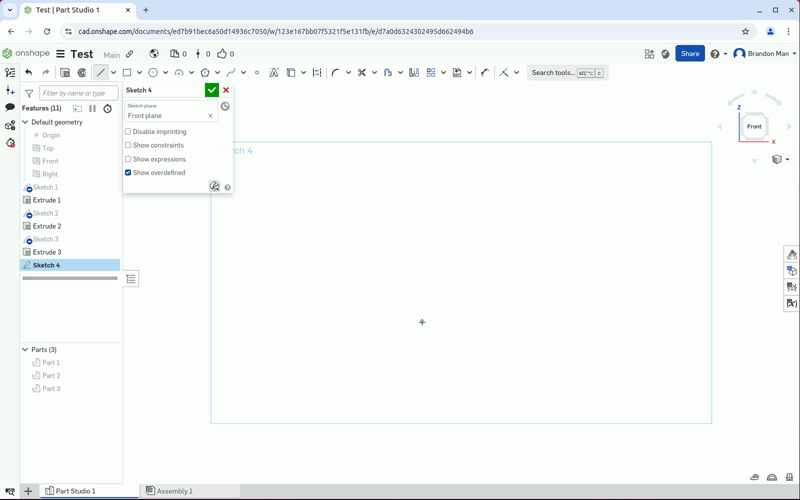
mouse_move(452, 321)
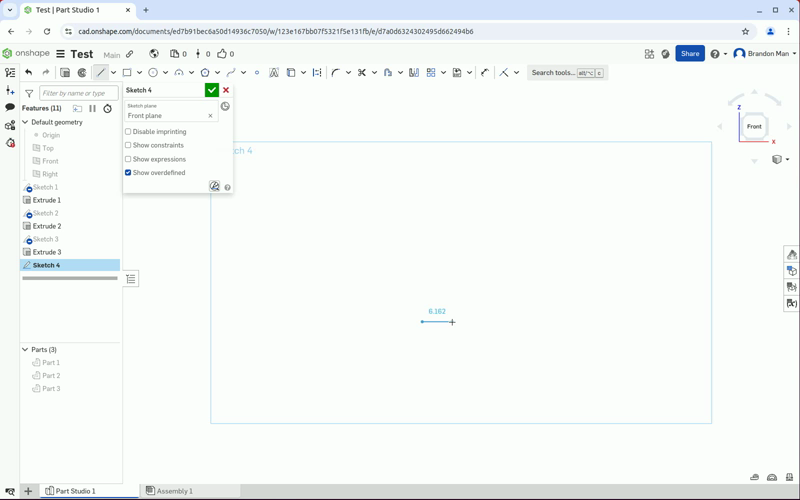
mouse_move(455, 328)
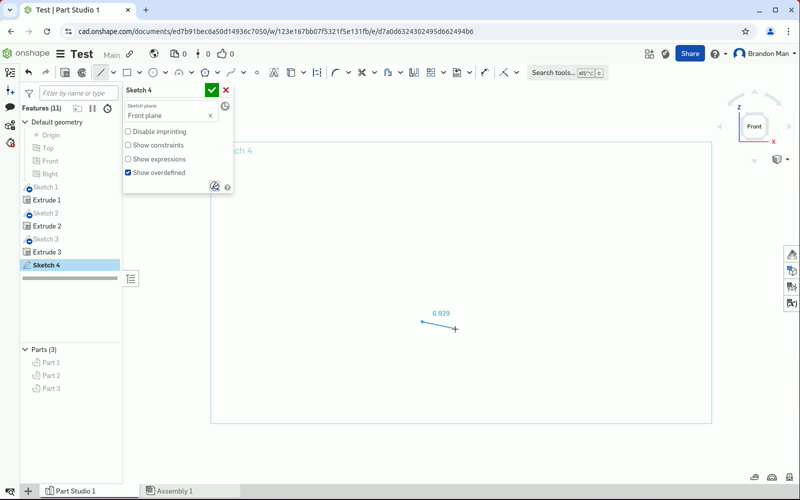
click(455, 328)
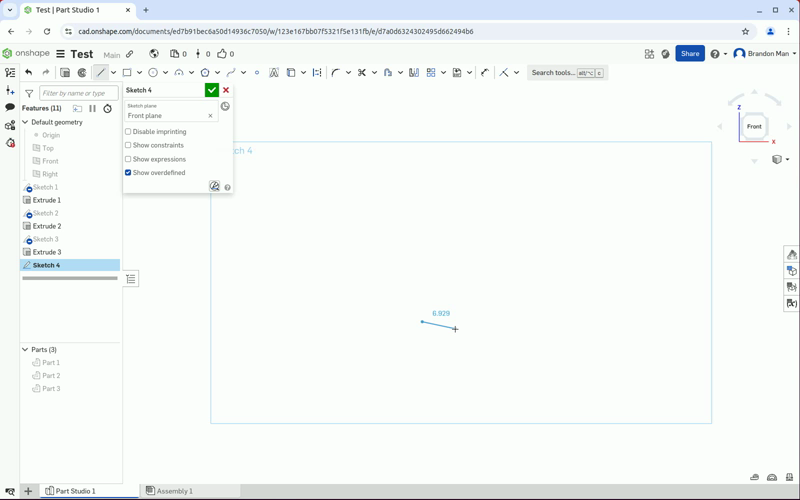
key_up(shift)
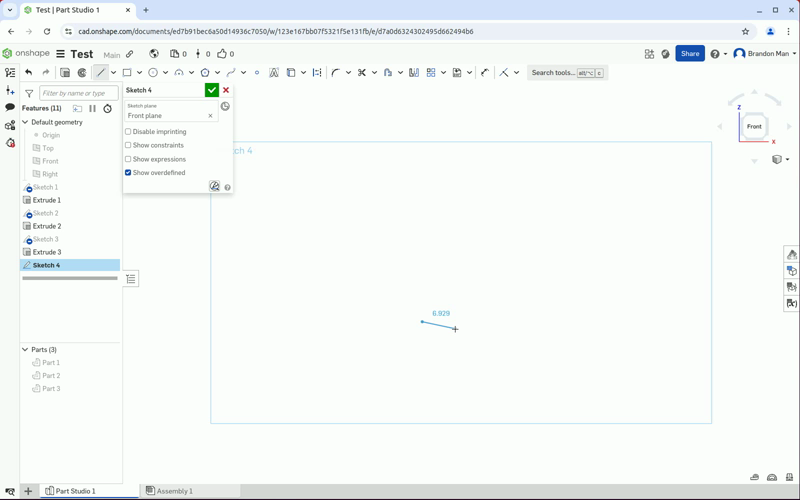
key_down(shift)
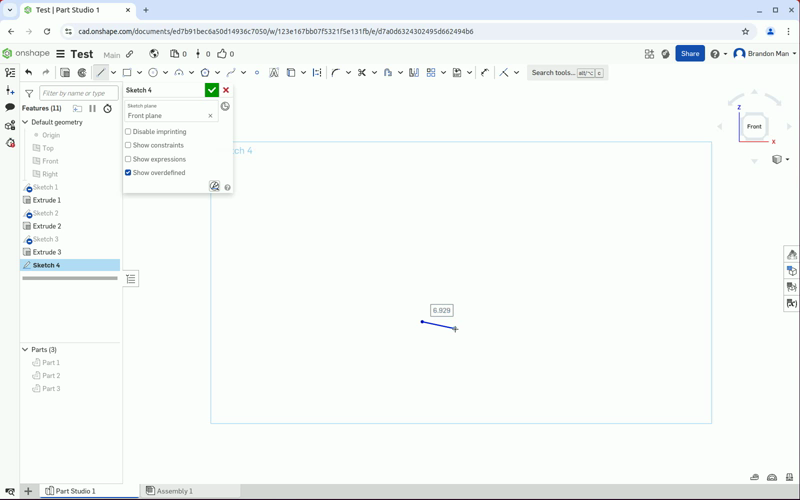
mouse_move(485, 328)
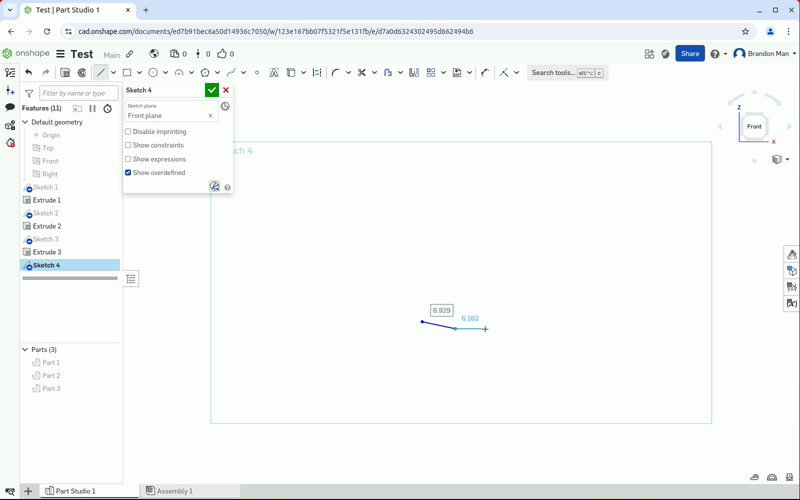
mouse_move(504, 349)
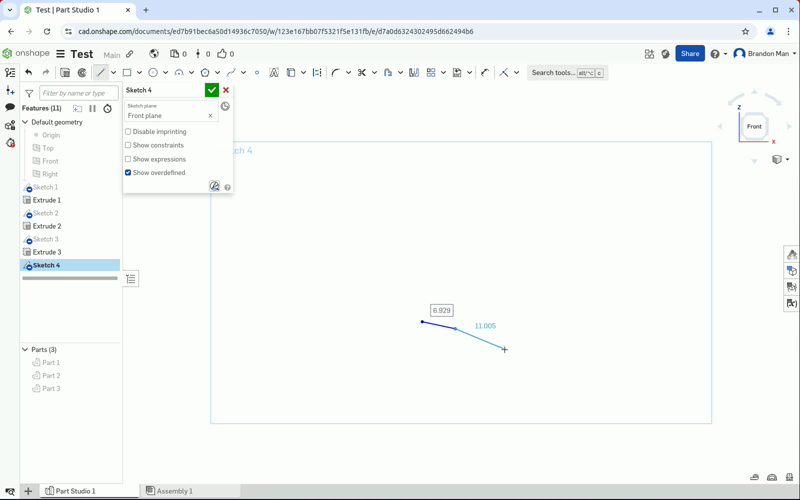
click(504, 349)
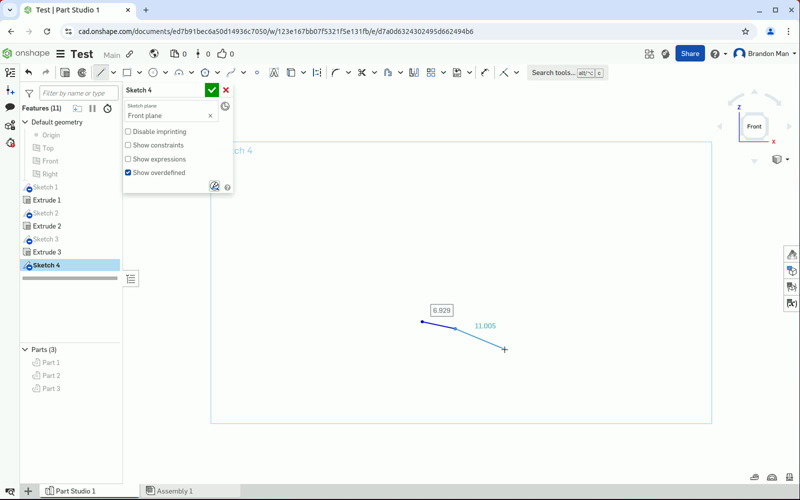
key_up(shift)
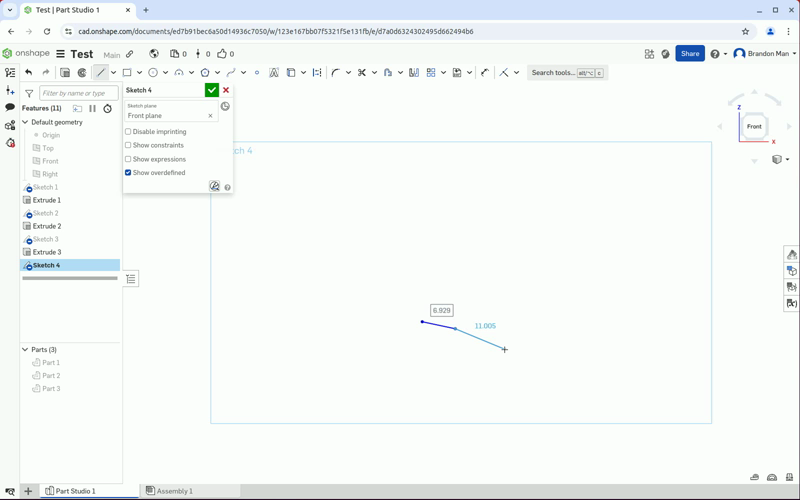
key_down(shift)
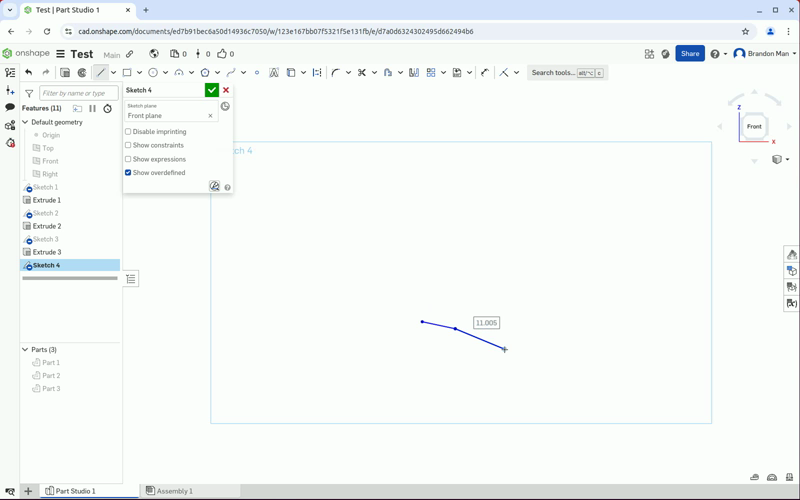
mouse_move(534, 349)
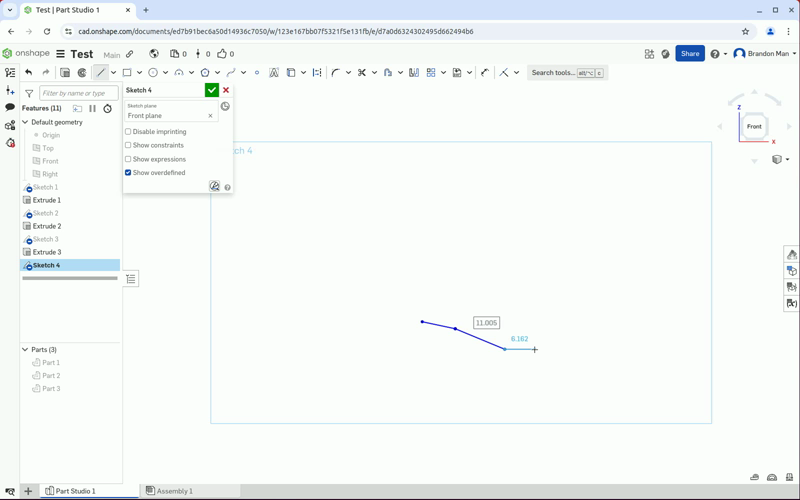
mouse_move(493, 371)
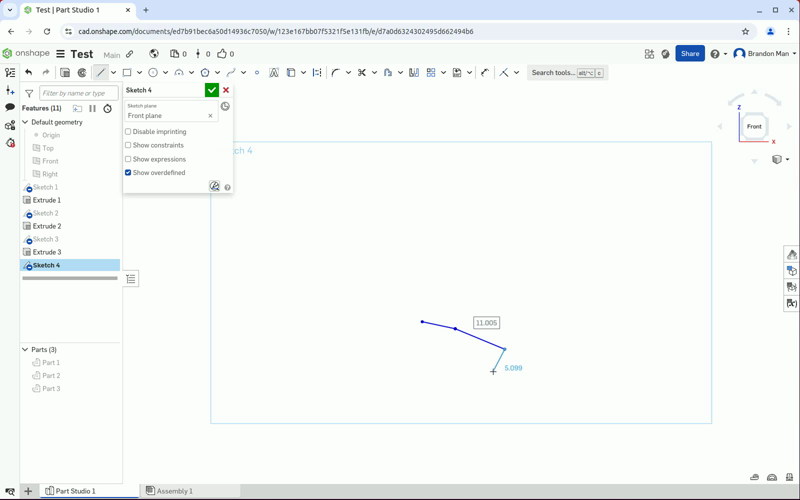
click(493, 371)
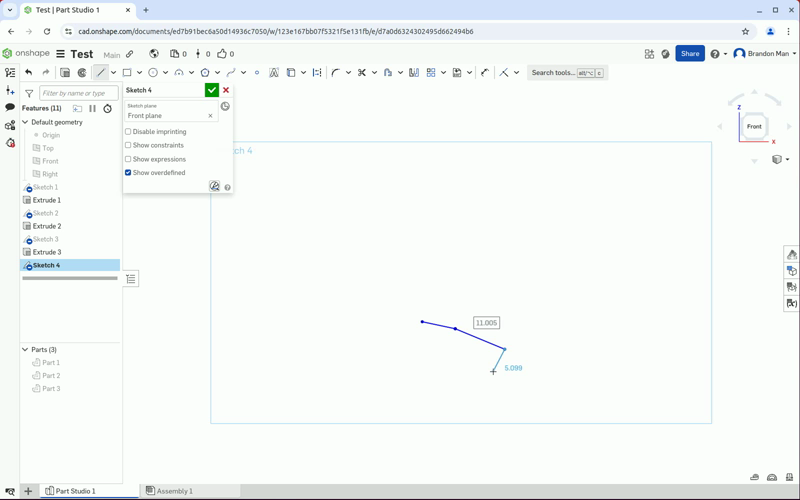
key_up(shift)
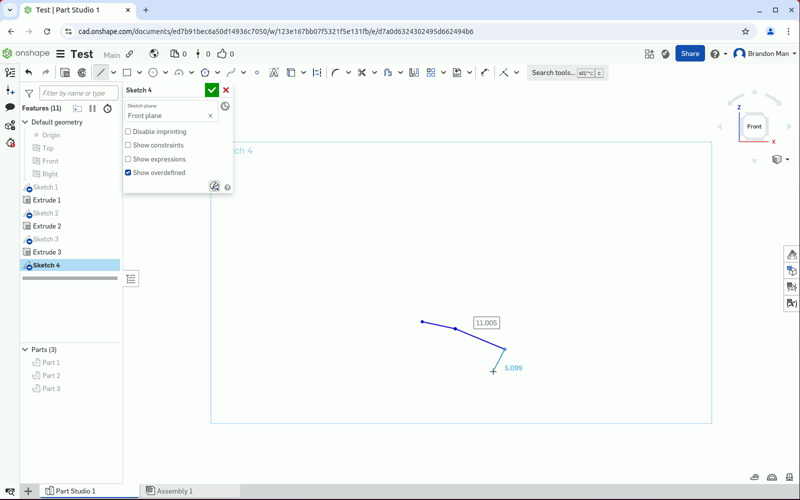
key_down(shift)
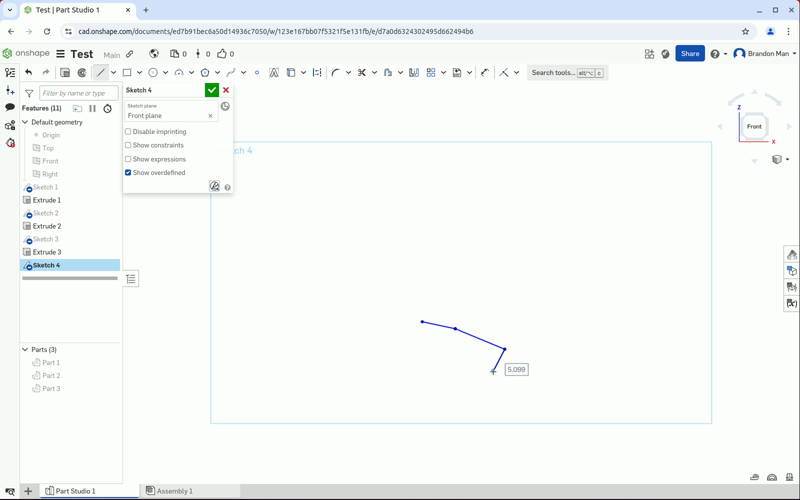
mouse_move(560, 352)
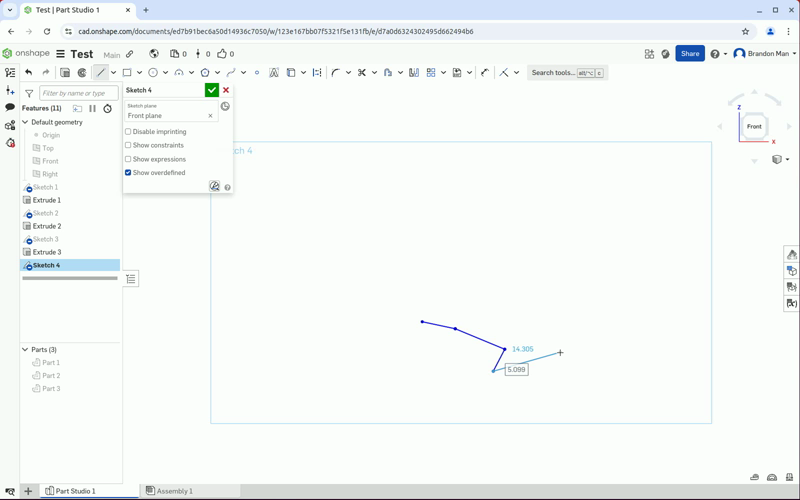
click(560, 352)
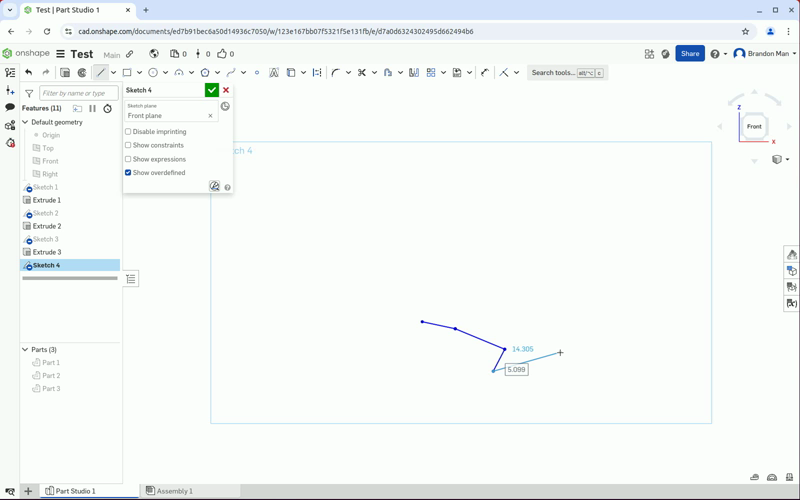
key_up(shift)
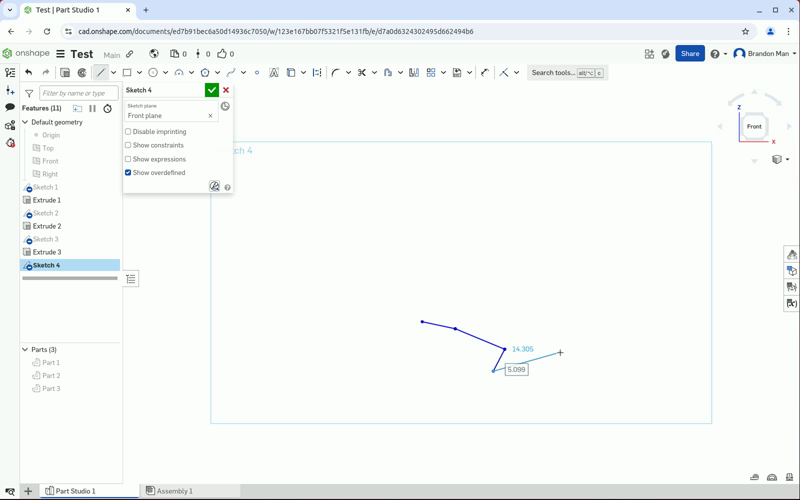
key_down(shift)
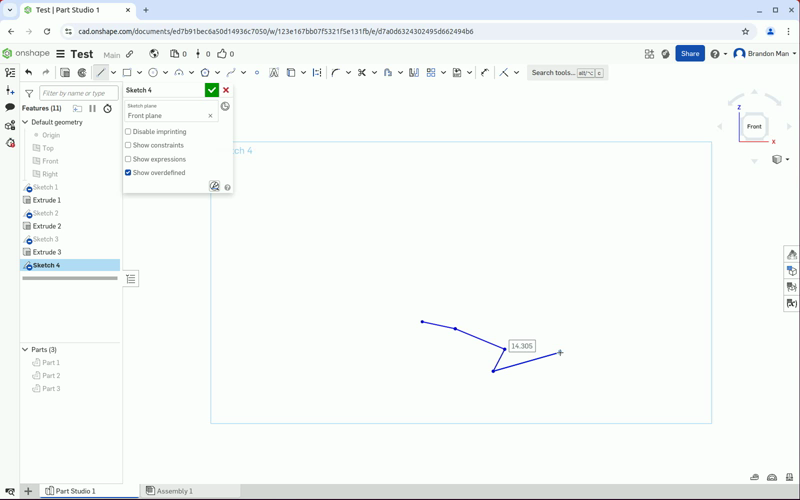
mouse_move(589, 352)
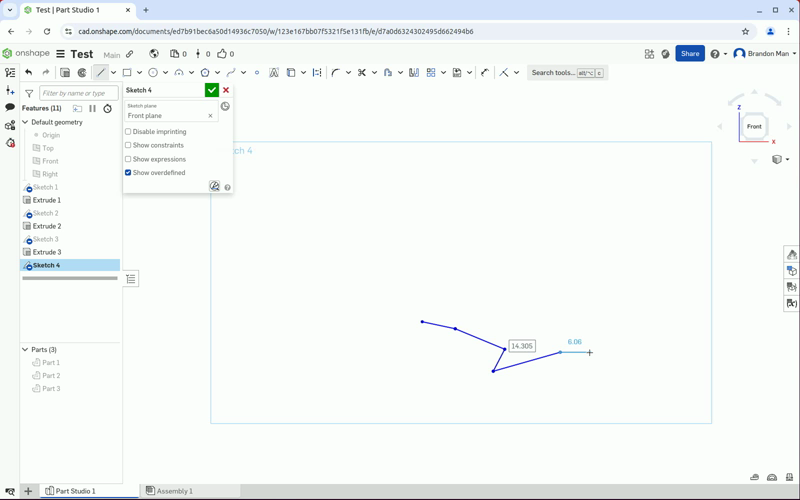
mouse_move(539, 298)
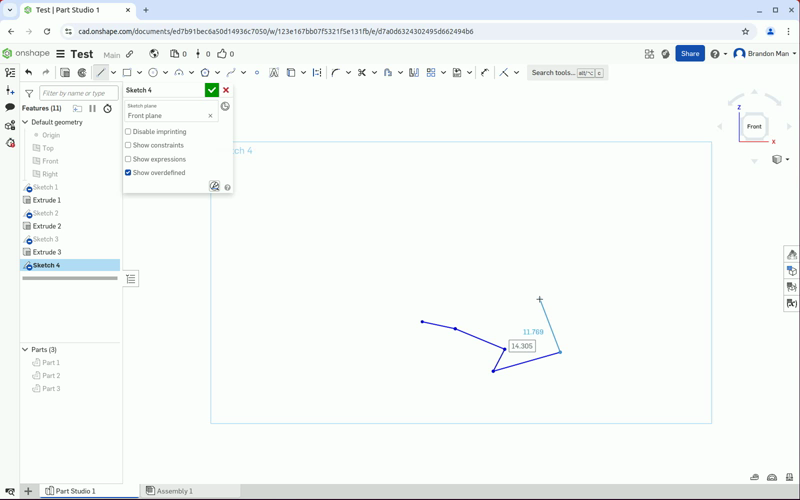
click(539, 298)
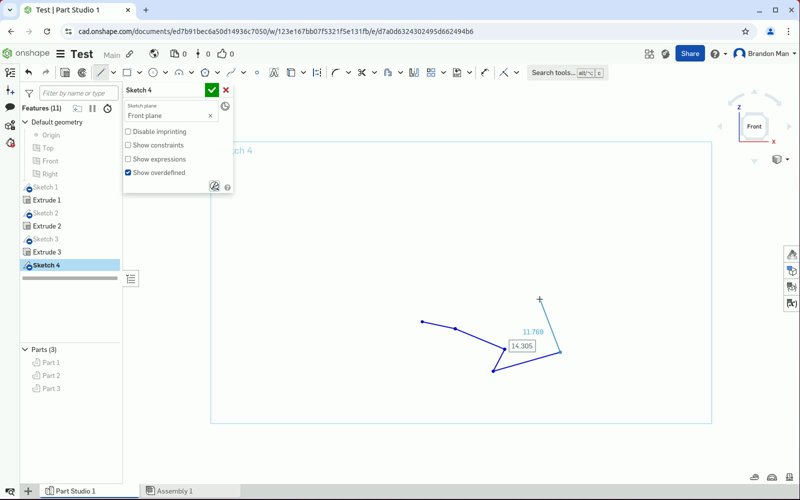
key_up(shift)
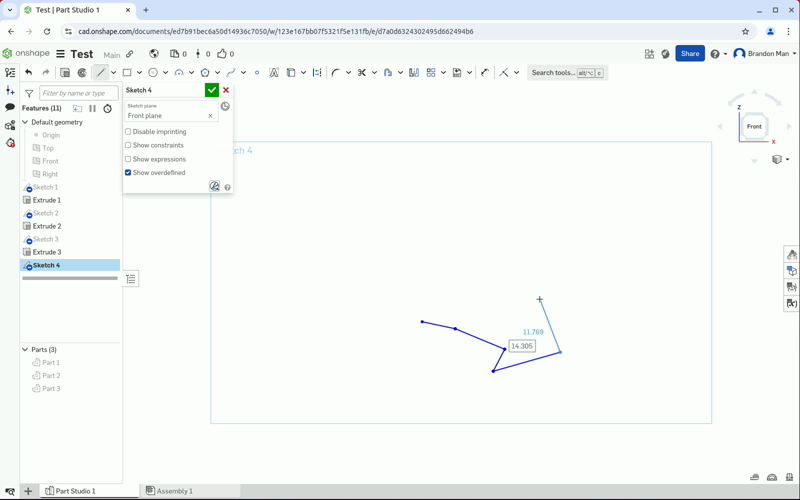
key_down(shift)
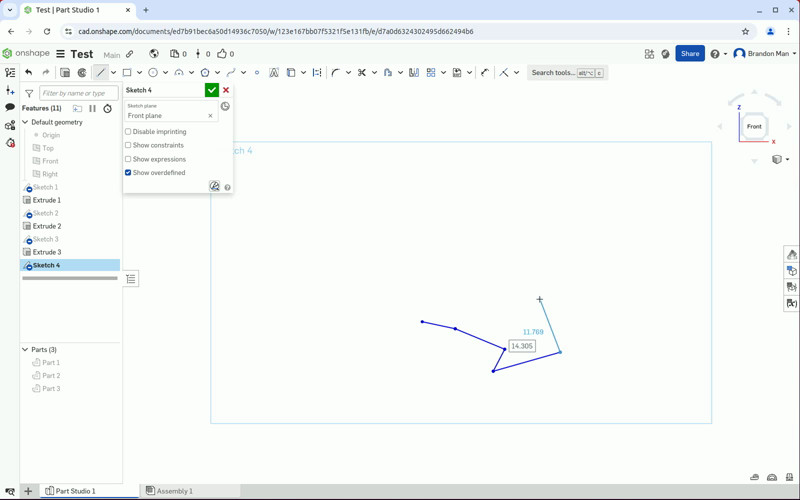
mouse_move(569, 298)
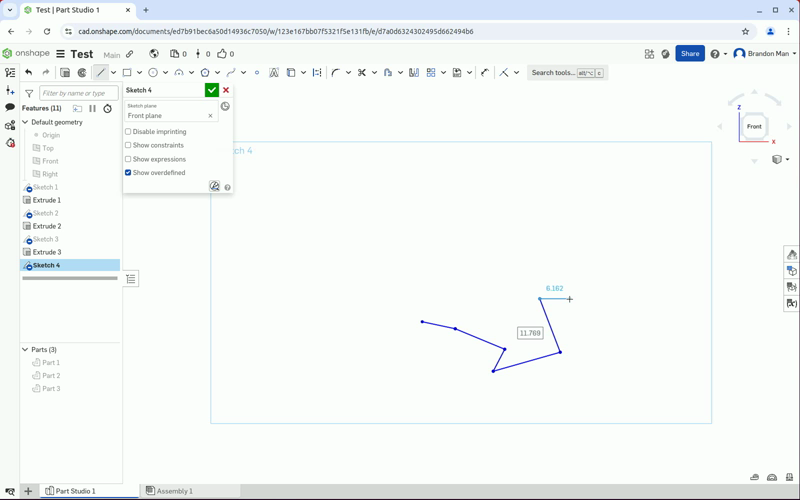
mouse_move(531, 318)
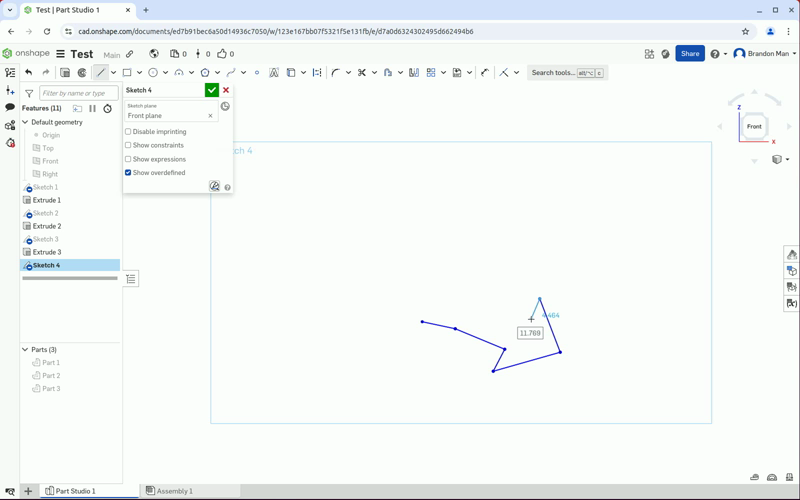
click(531, 318)
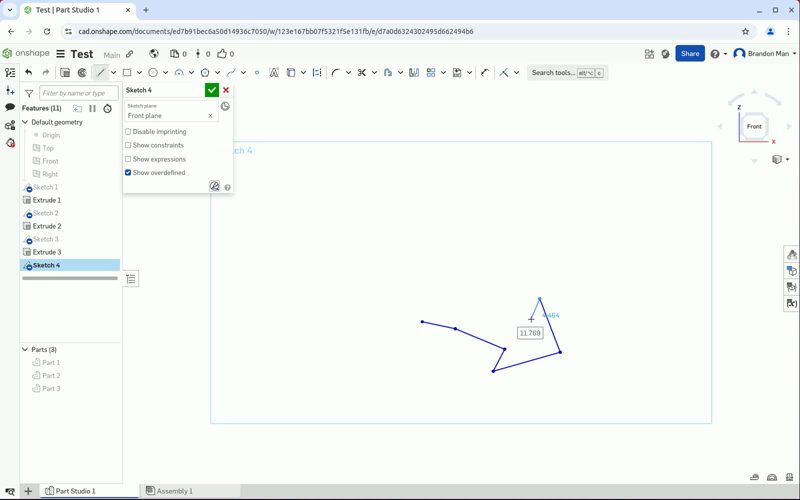
key_up(shift)
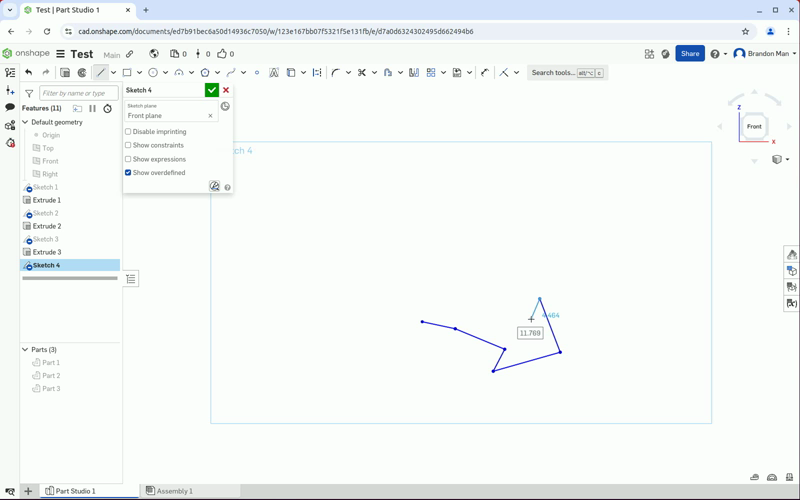
key_down(shift)
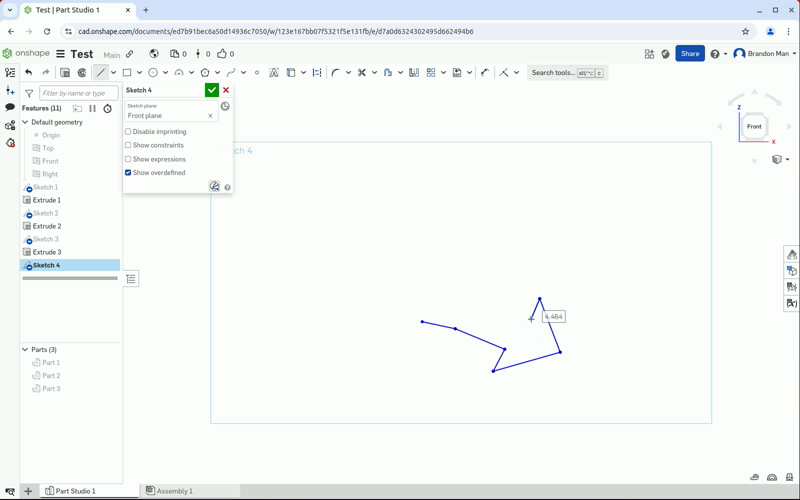
mouse_move(461, 283)
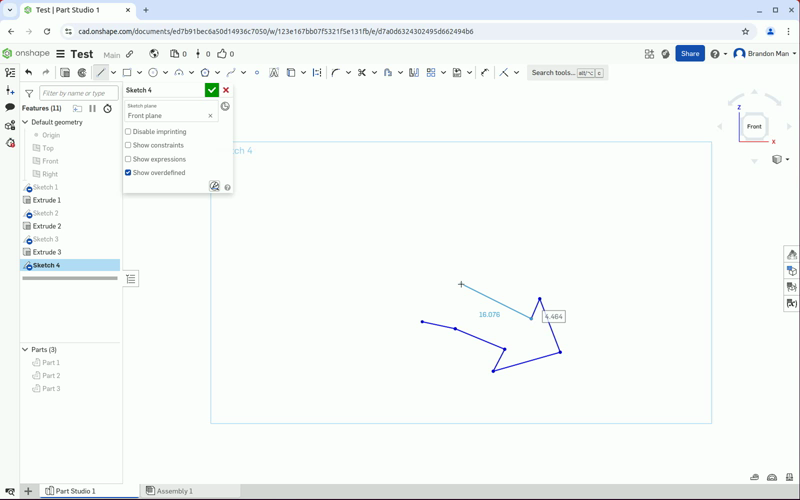
click(461, 283)
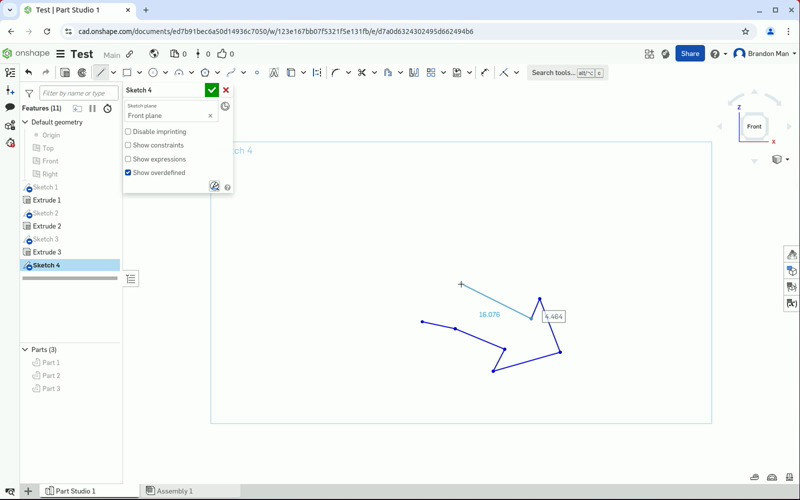
key_up(shift)
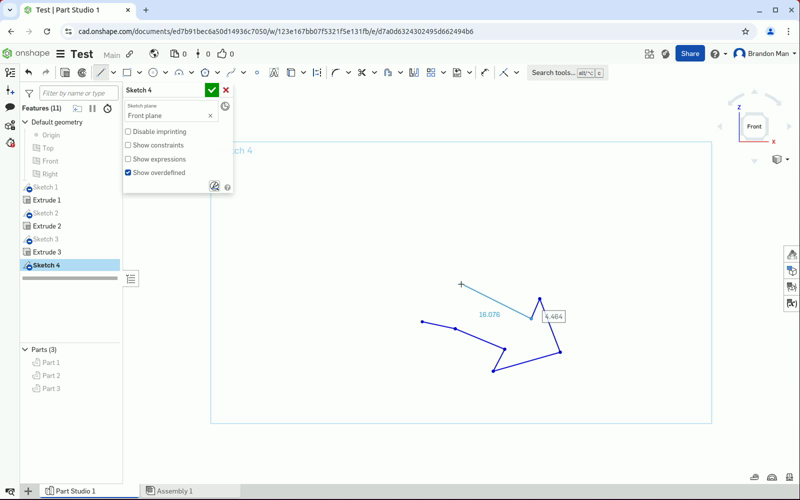
mouse_move(491, 283)
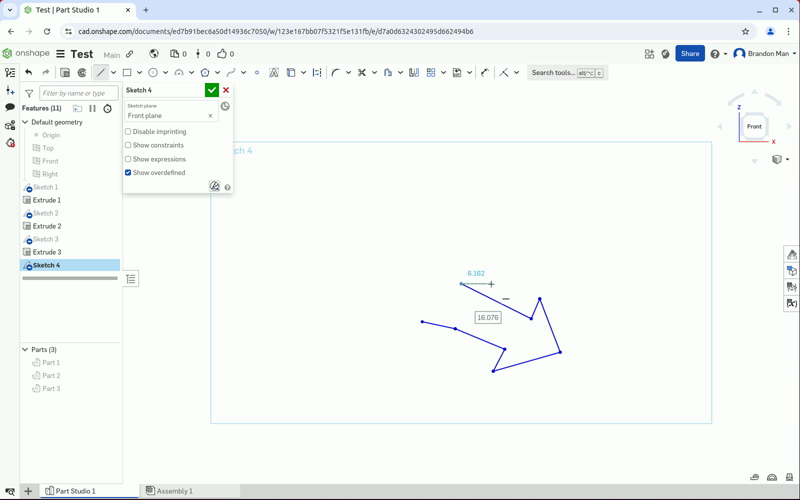
key_down(shift)
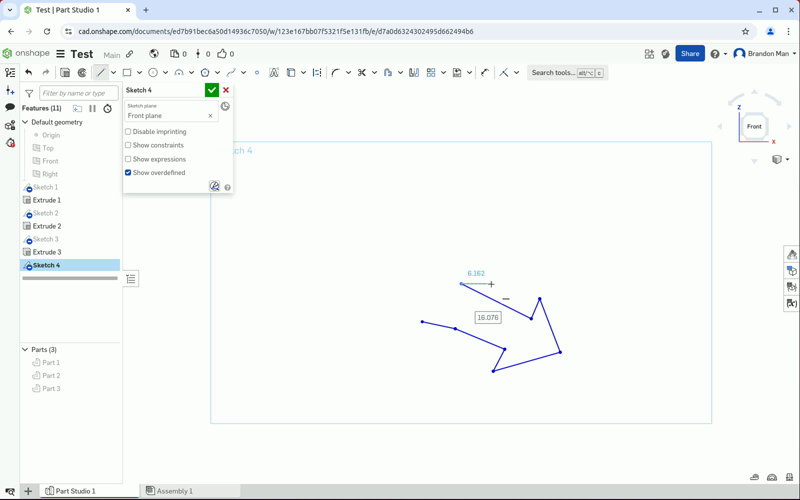
mouse_move(422, 321)
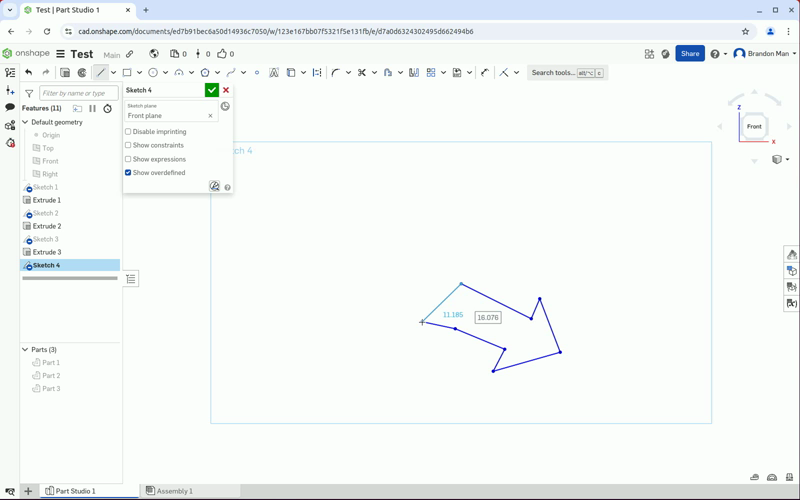
key_up(shift)
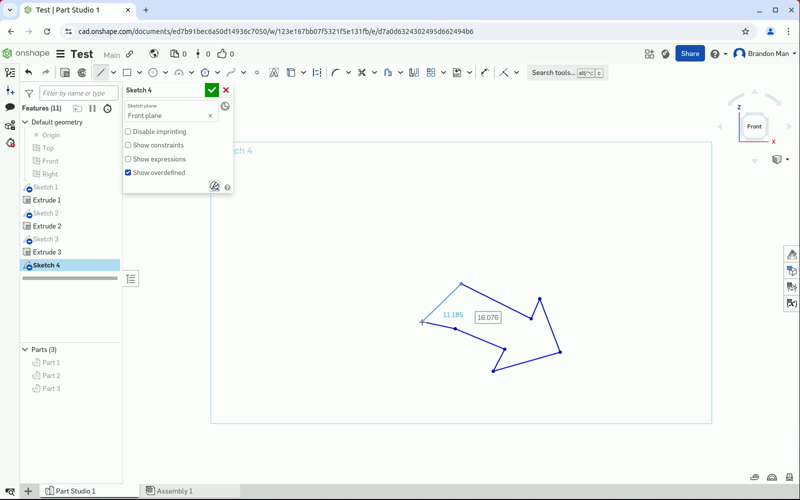
click(422, 321)
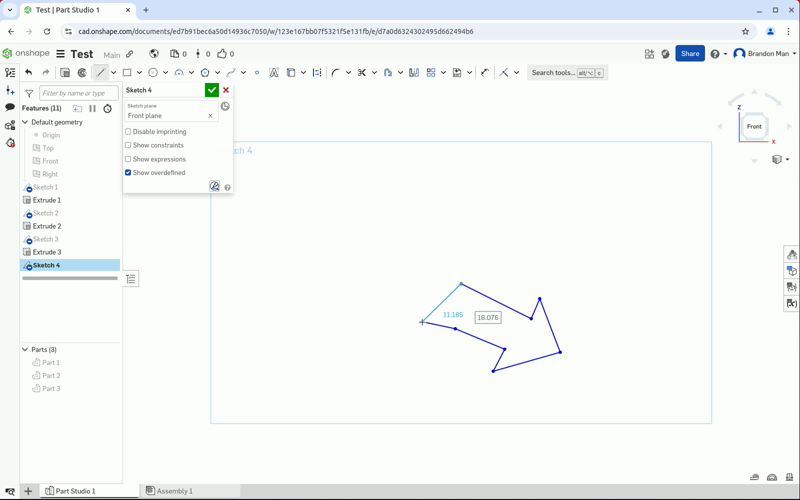
key(esc)
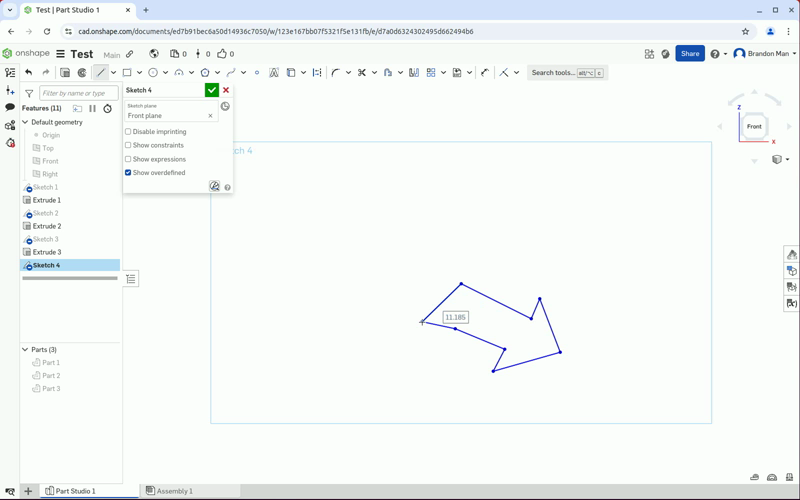
mouse_move(468, 293)
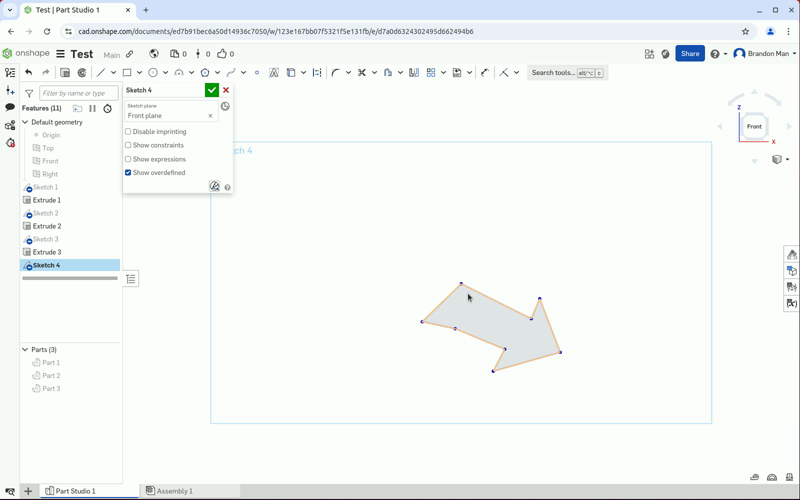
click(468, 293)
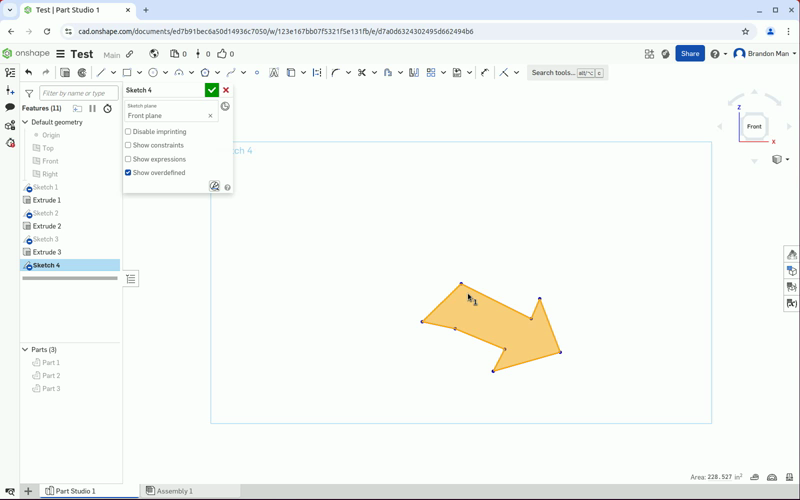
mouse_move(73, 352)
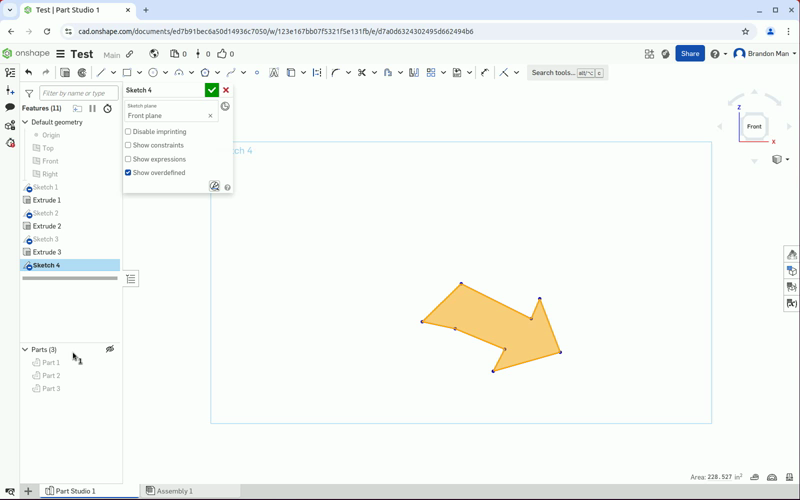
key(shift+y)
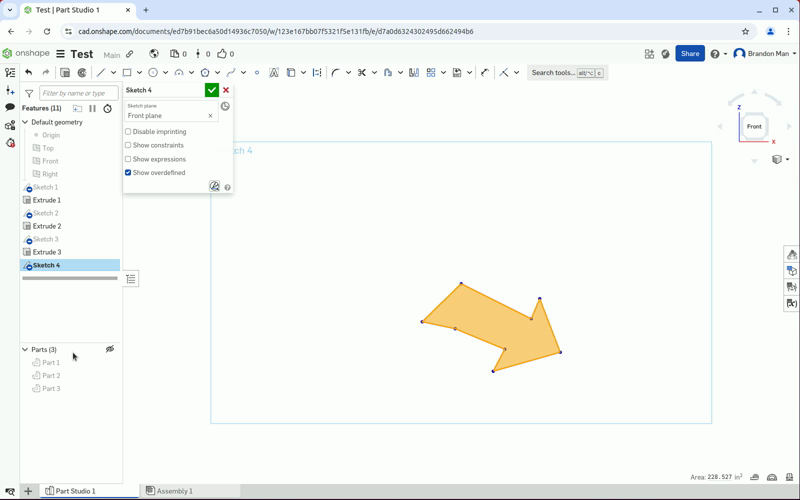
key(shift+e)
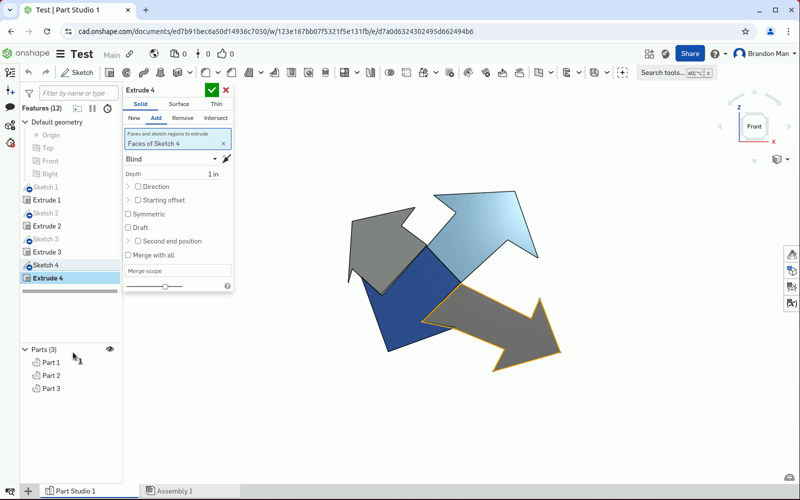
mouse_move(143, 106)
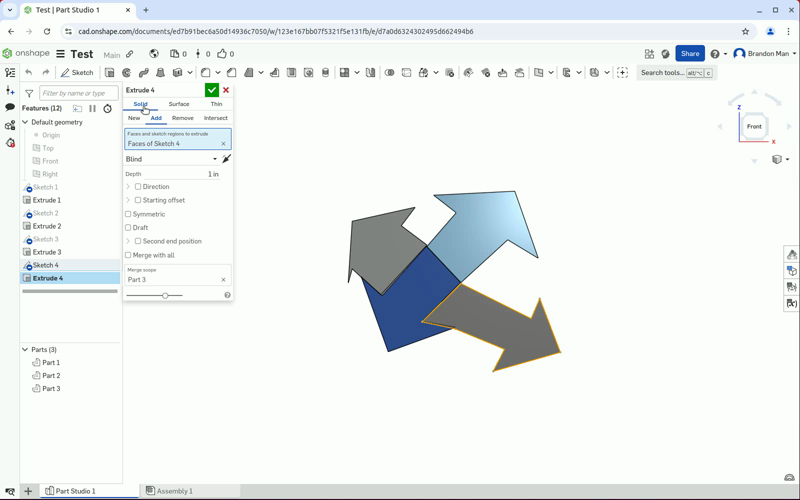
click(143, 106)
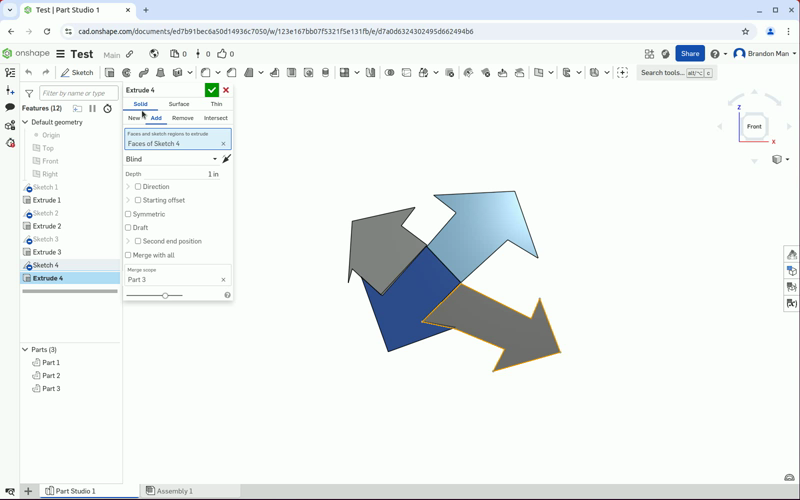
mouse_move(137, 120)
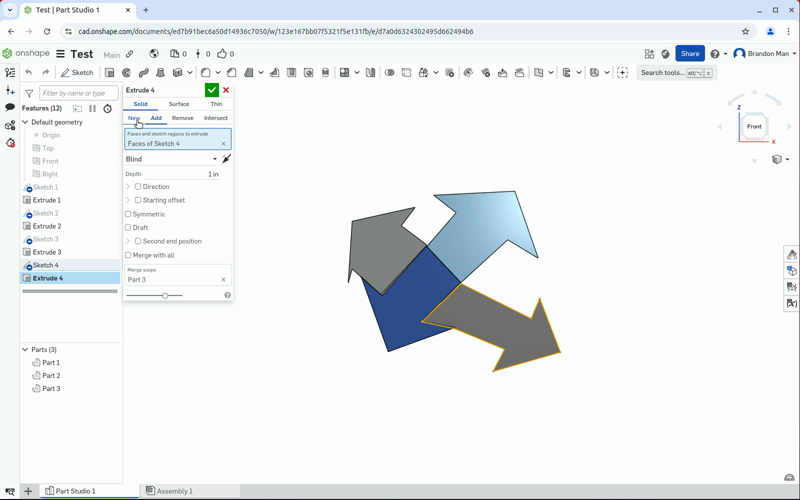
click(137, 120)
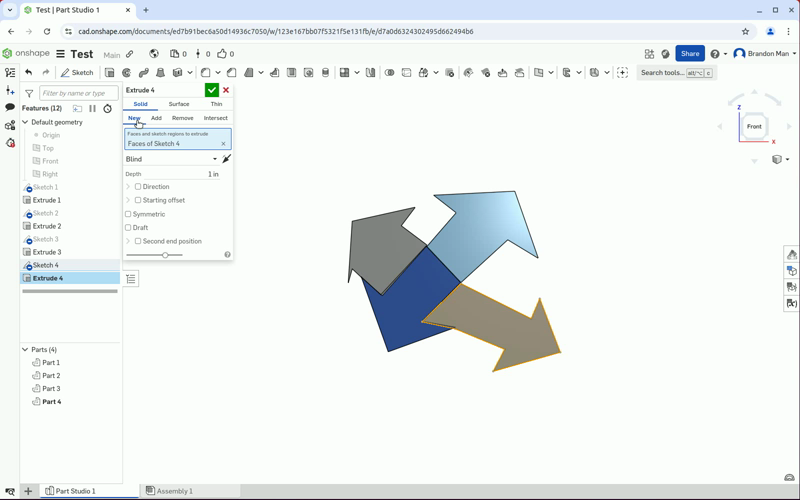
key(tab, 4)
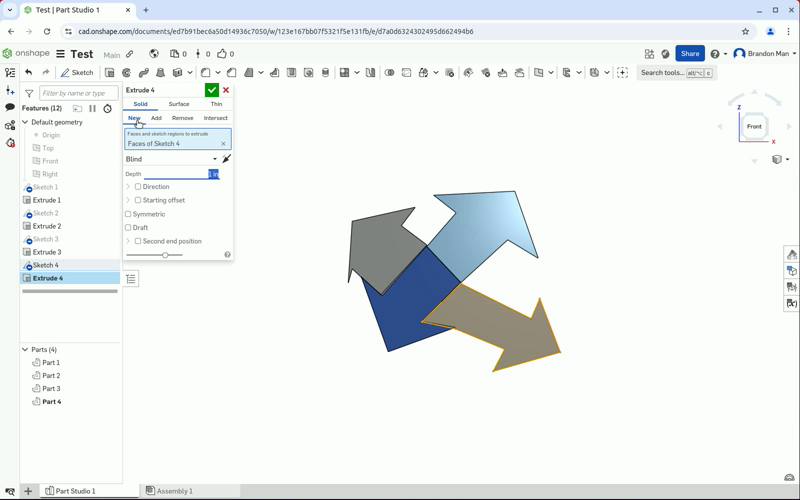
text(8.184)
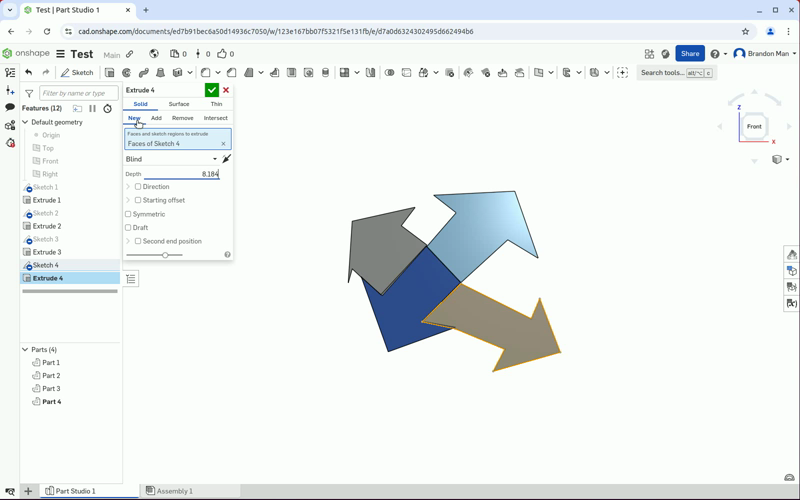
key(enter)
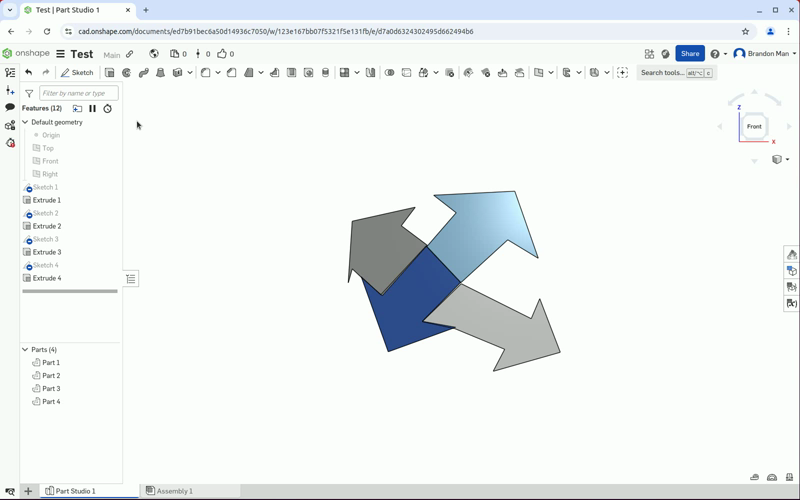
key(shift+h)
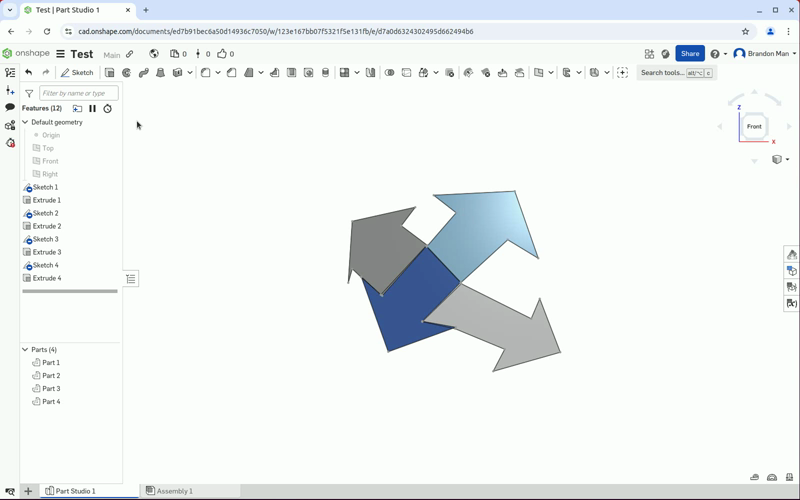
key(shift+h)
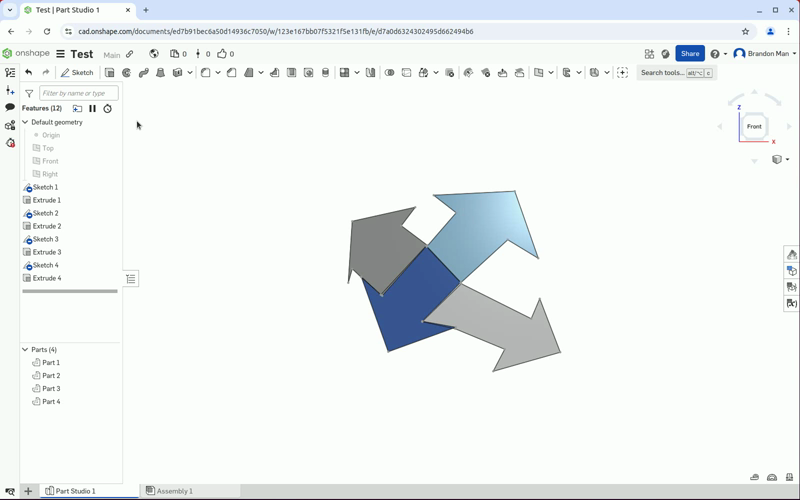
key(shift+7)
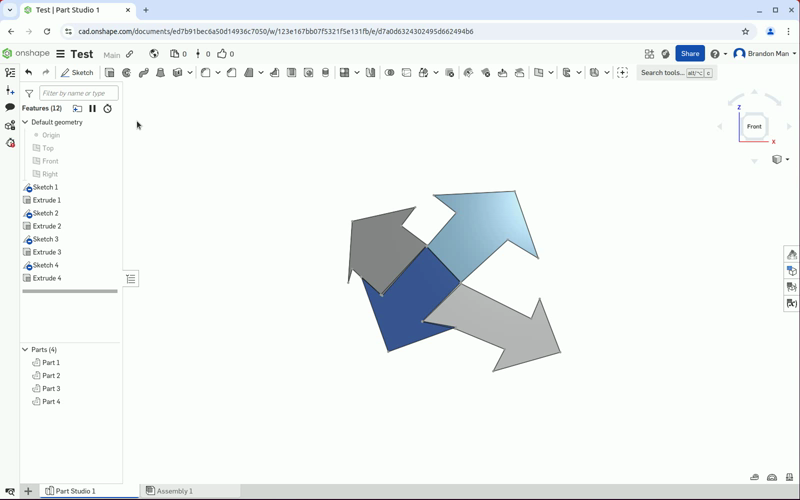
key(left, 2)
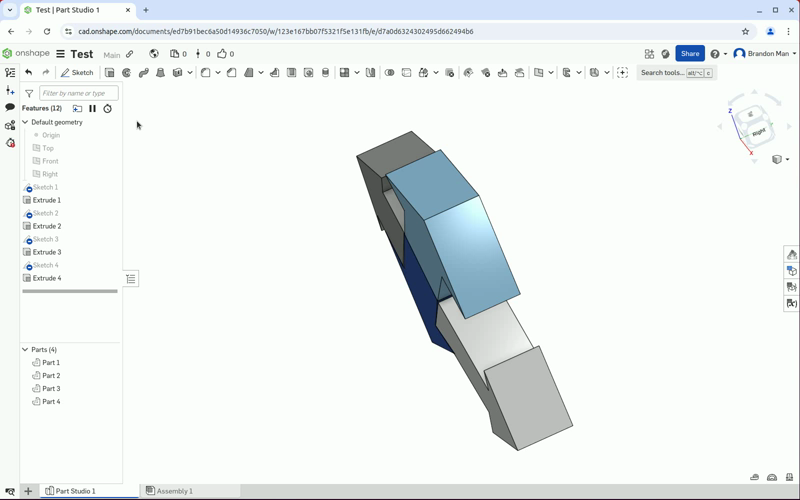
key(down, 2)
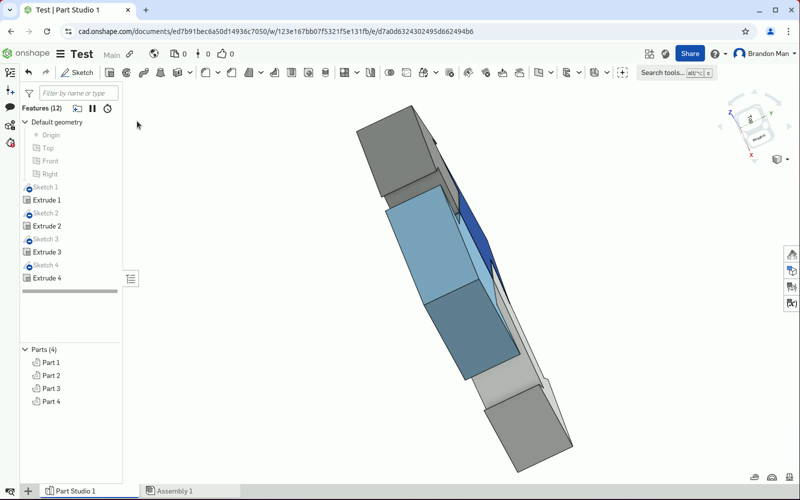
key(up, 2)
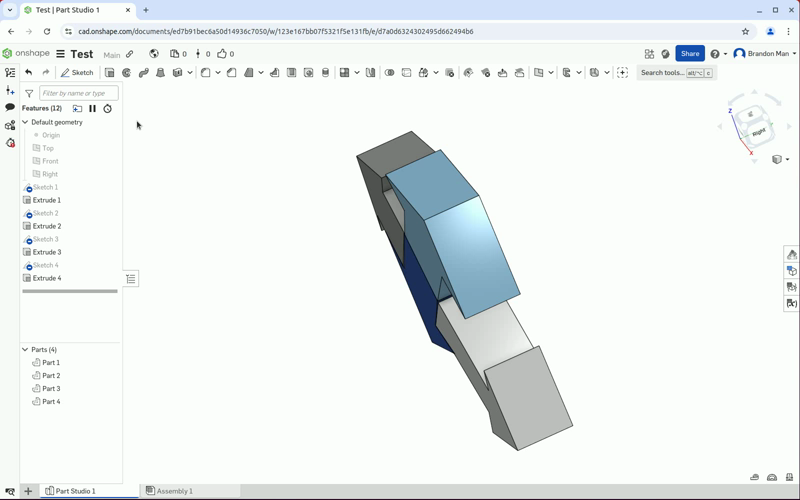
key(right, 2)
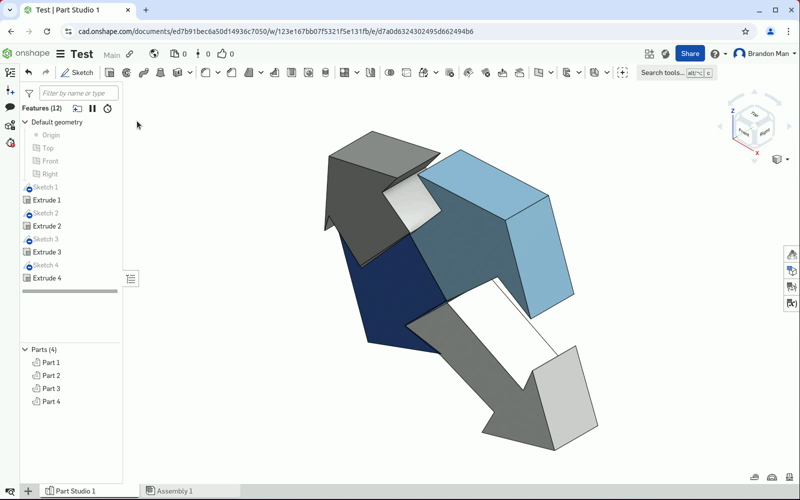
mouse_move(73, 189)
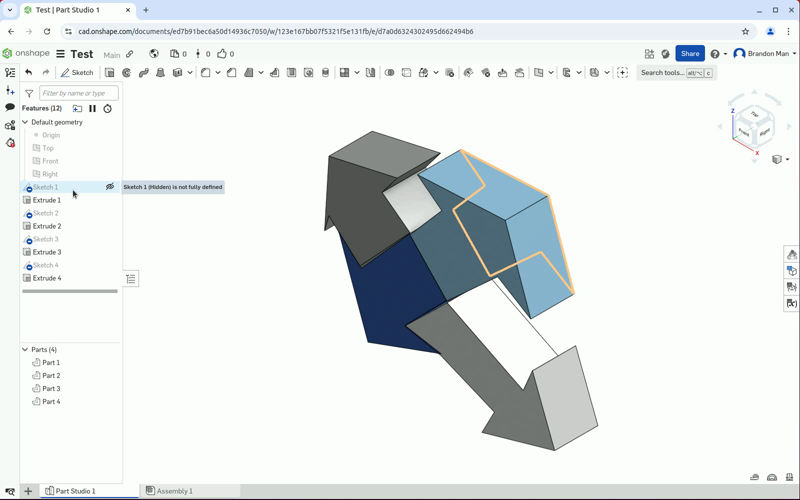
click(73, 189)